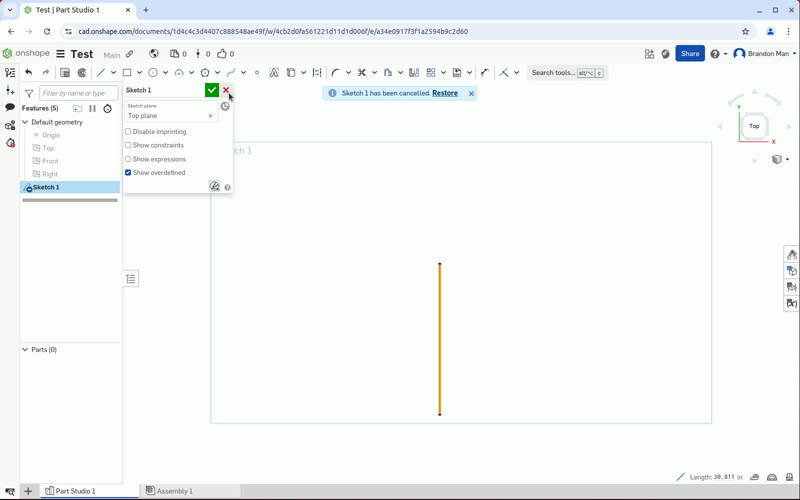
key(shift+h)
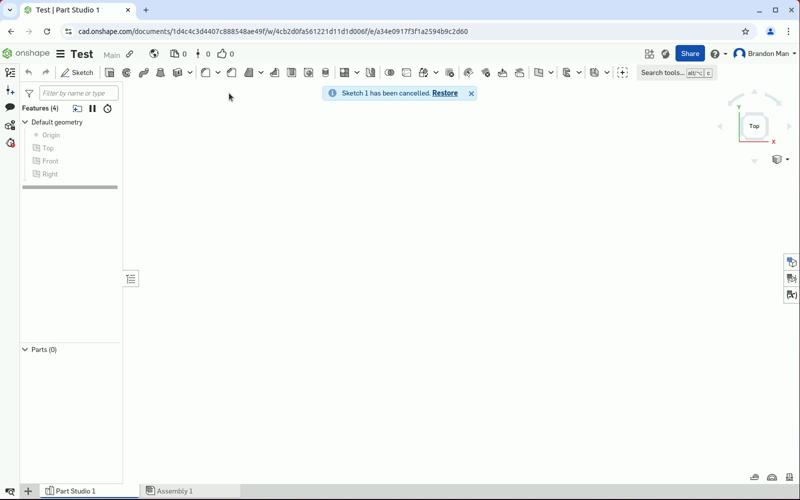
mouse_move(73, 352)
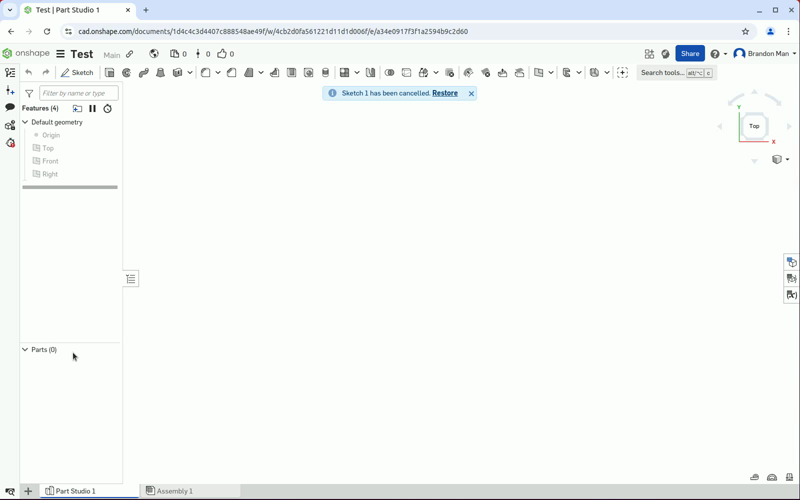
key(y)
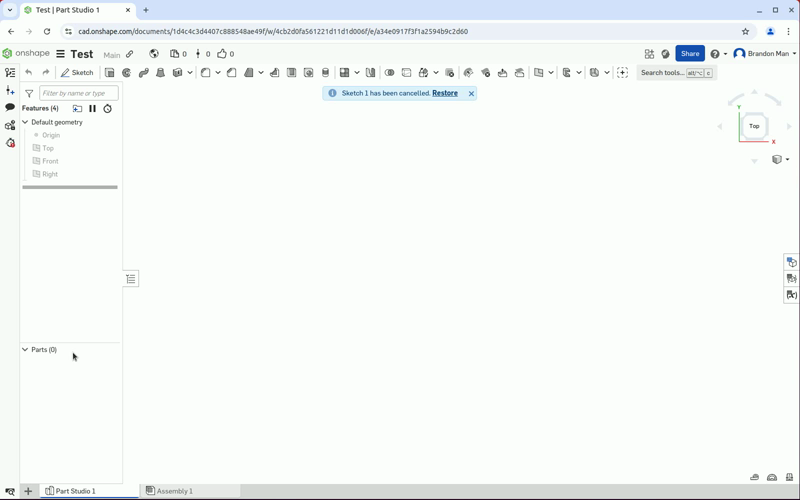
key(shift+p)
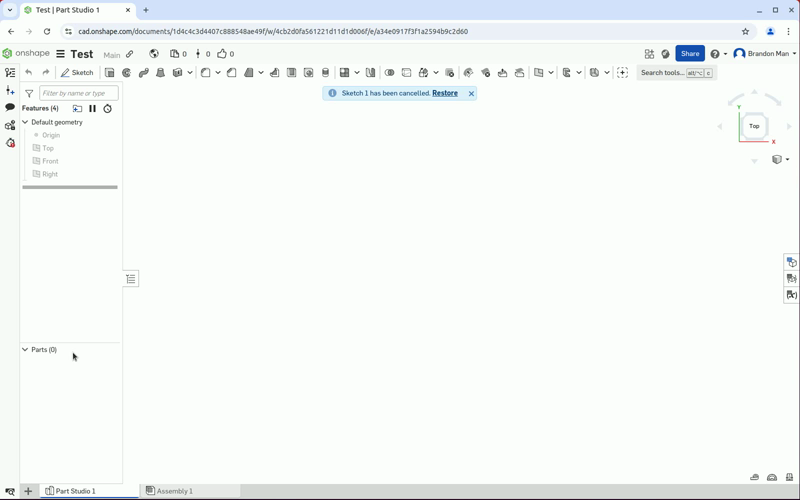
key(space)
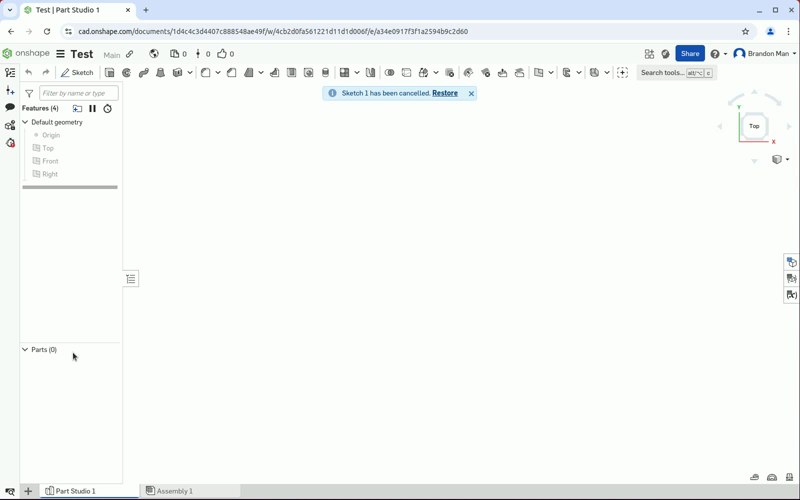
key_down(shift)
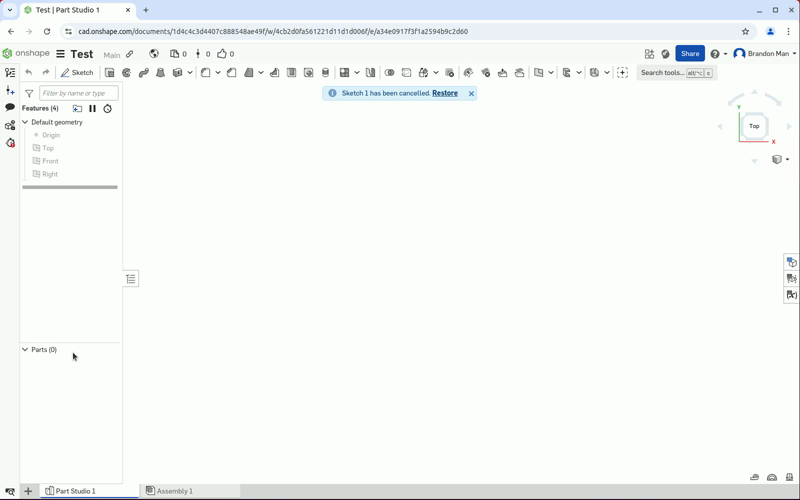
key(up)
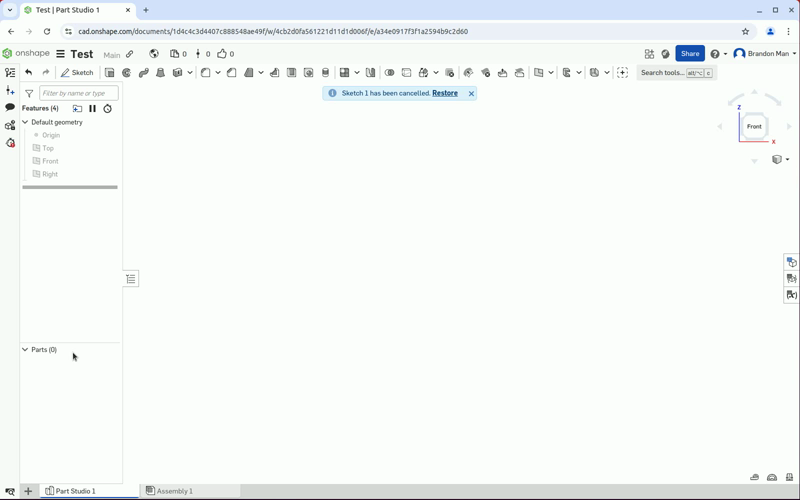
key_up(shift)
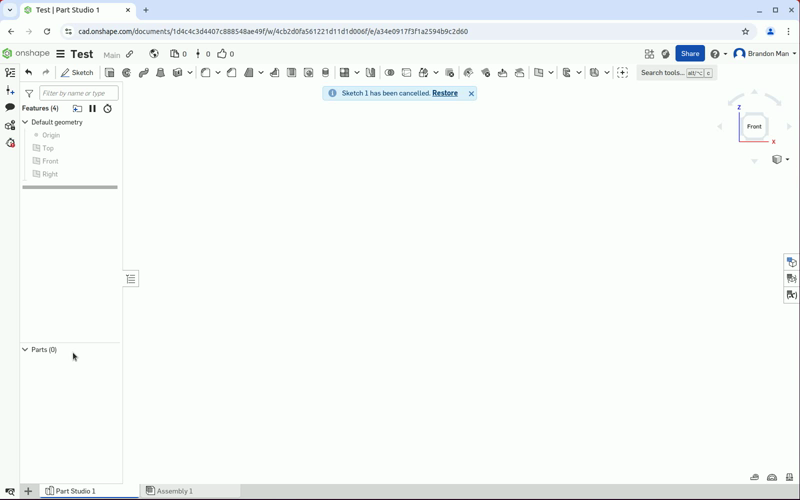
mouse_move(73, 352)
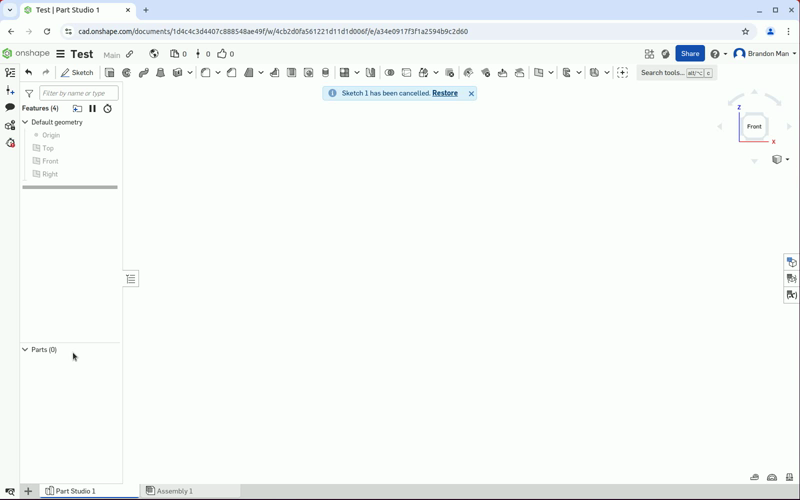
key(shift+y)
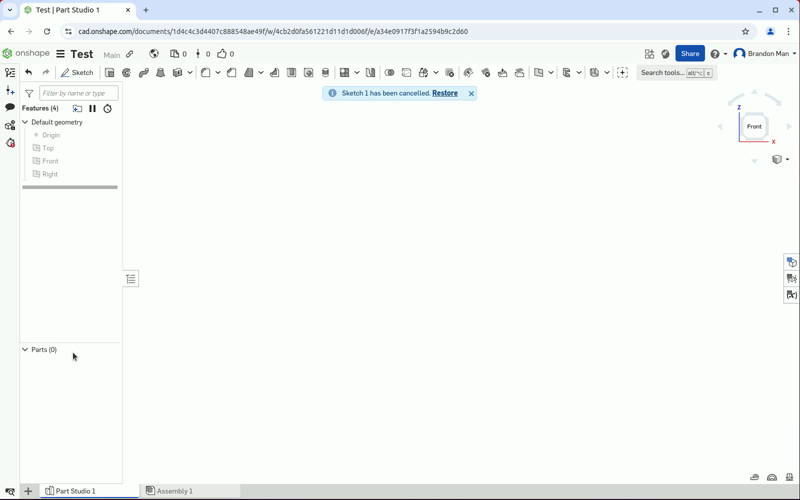
key(shift+s)
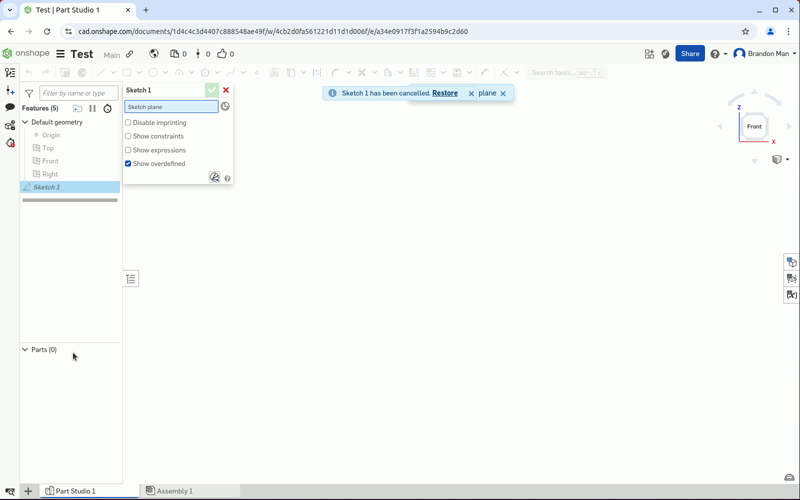
mouse_move(73, 163)
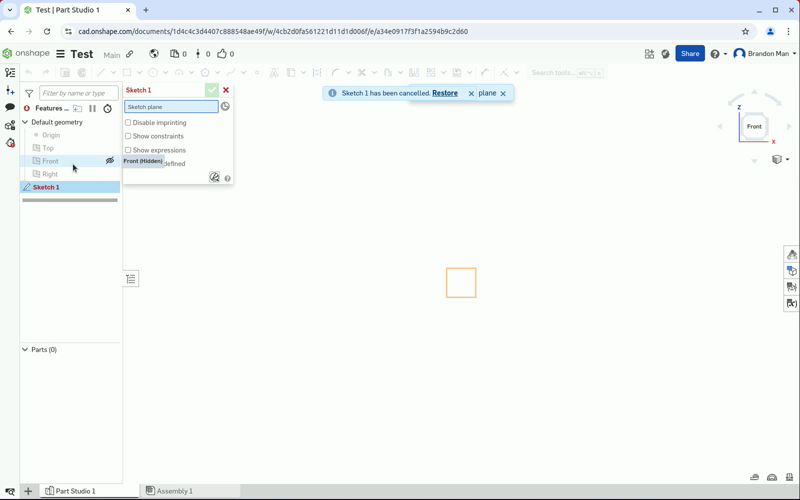
click(73, 163)
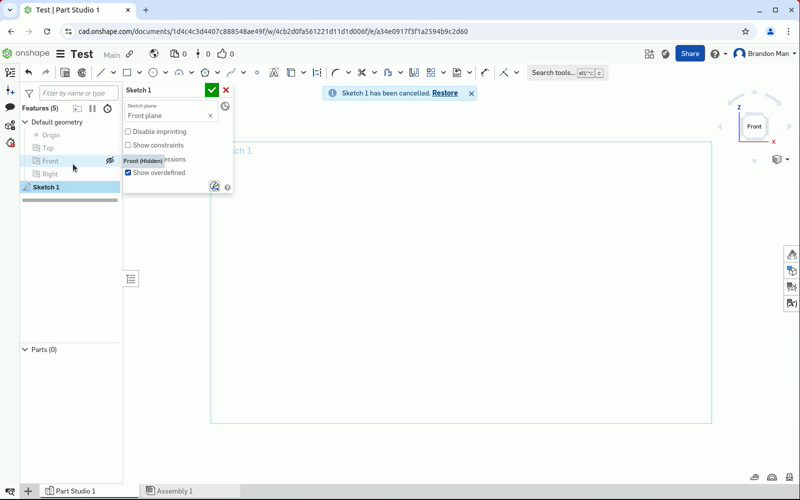
mouse_move(73, 352)
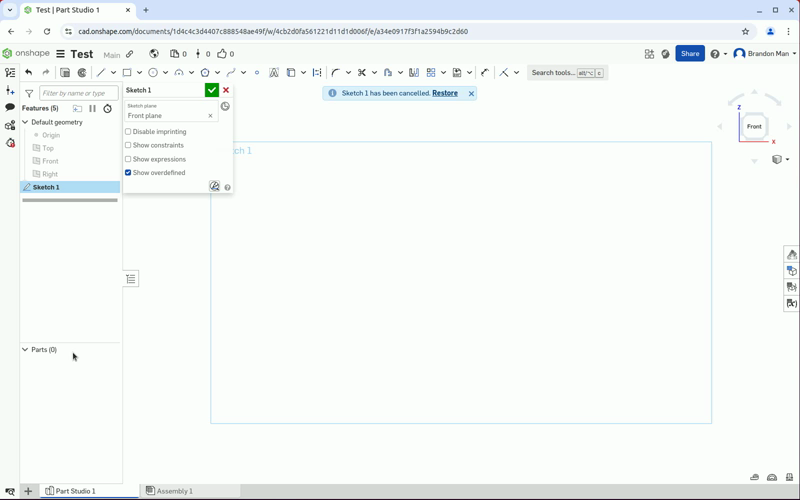
key(y)
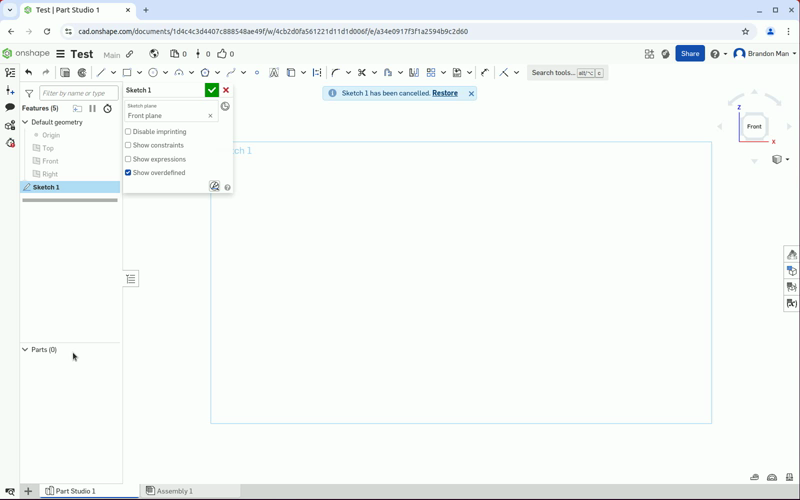
key(l)
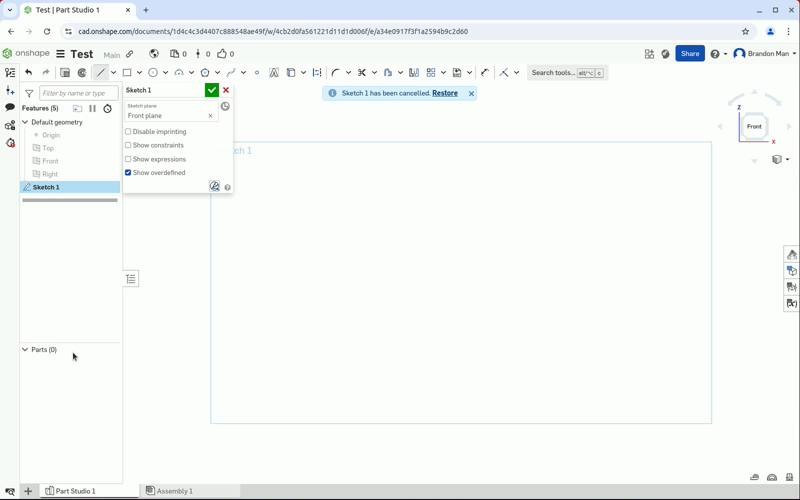
key_down(shift)
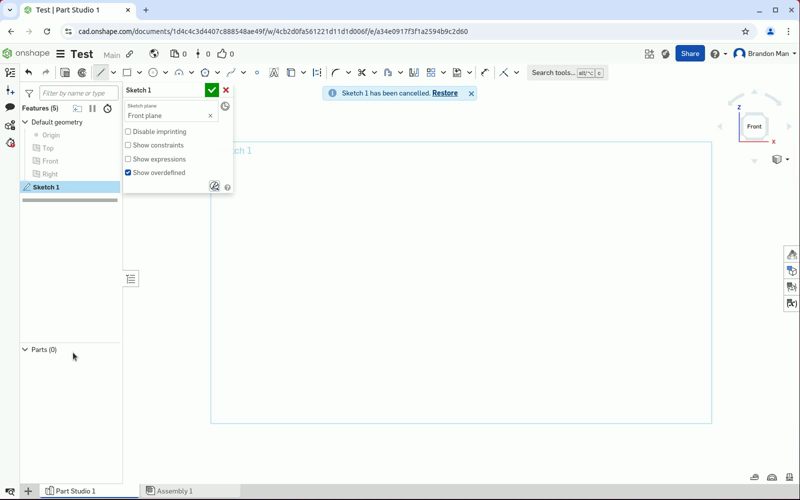
mouse_move(348, 329)
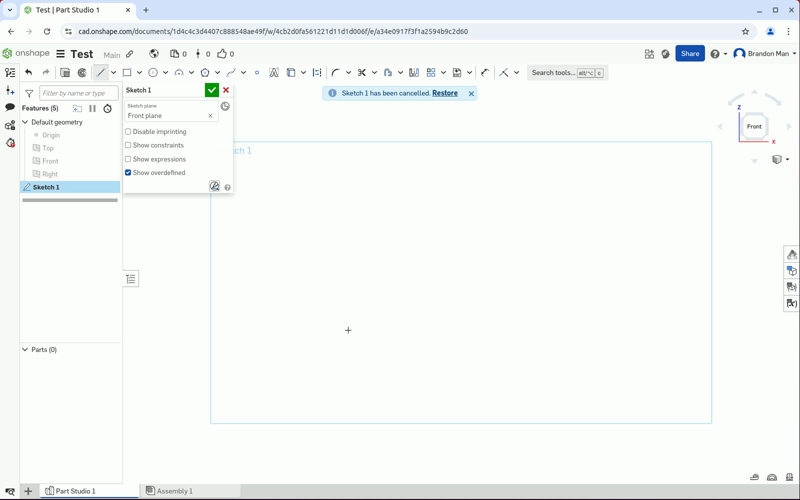
click(348, 329)
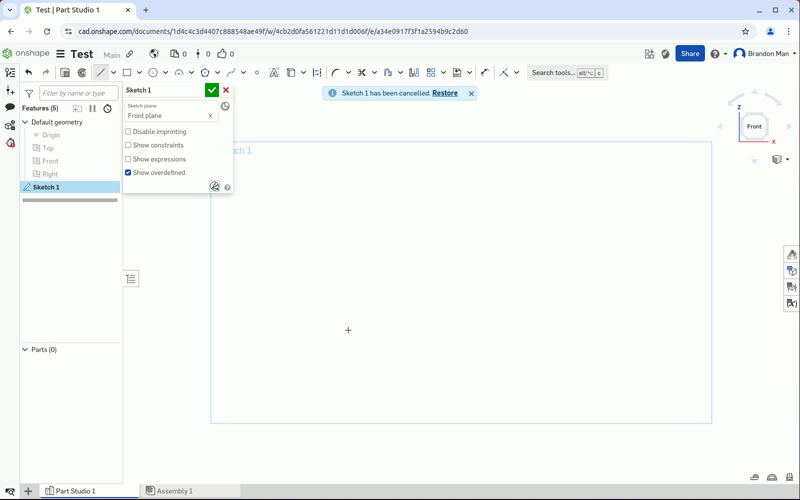
key_up(shift)
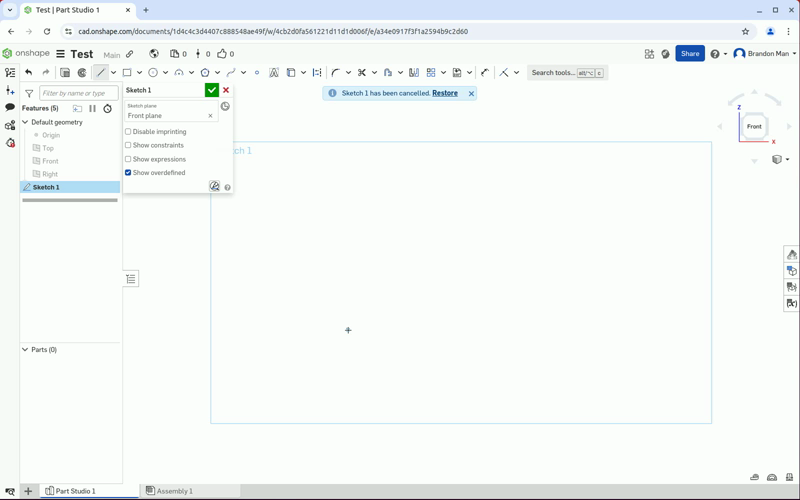
key_down(shift)
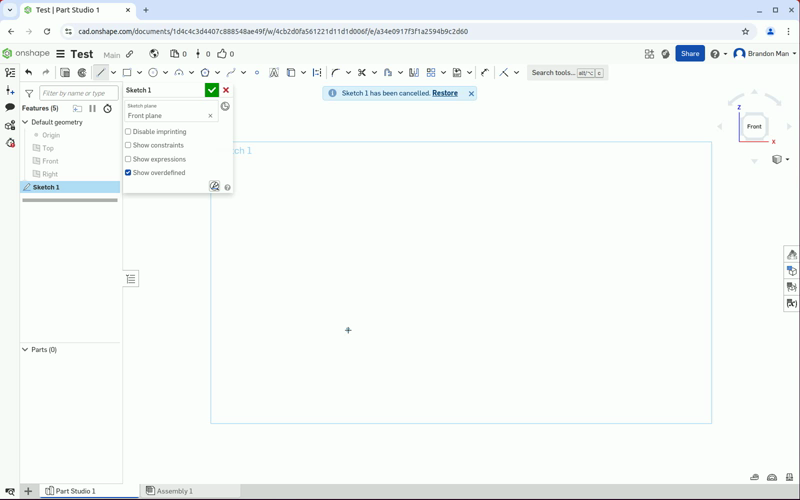
mouse_move(426, 329)
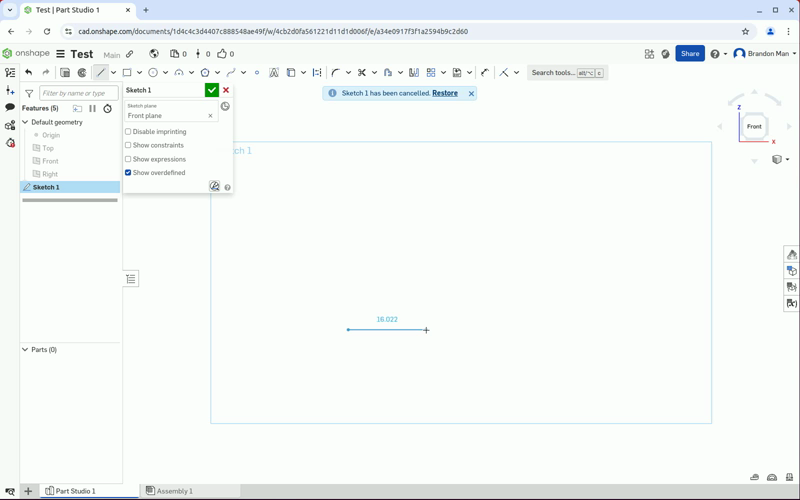
click(426, 329)
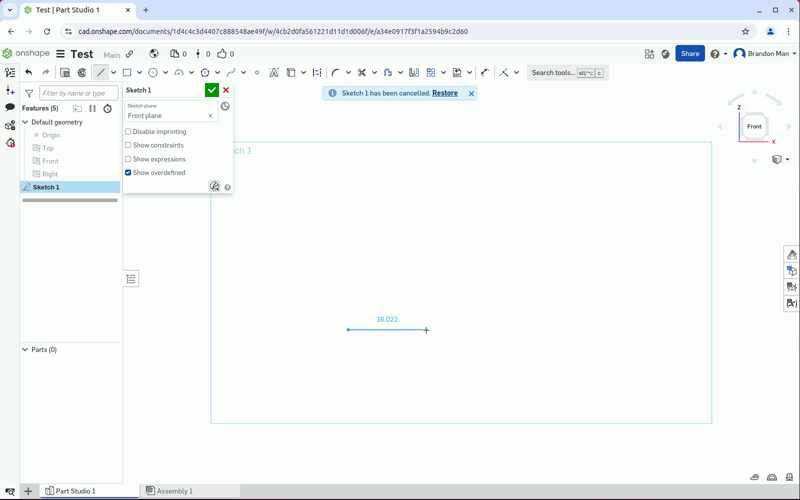
key_up(shift)
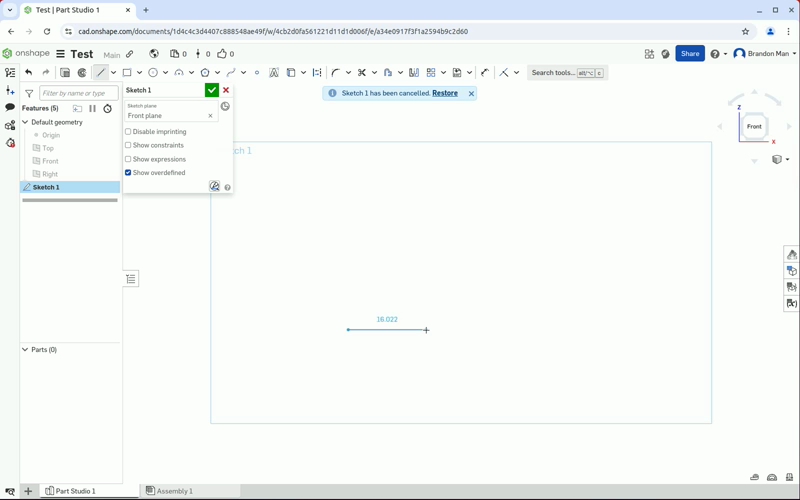
key(esc)
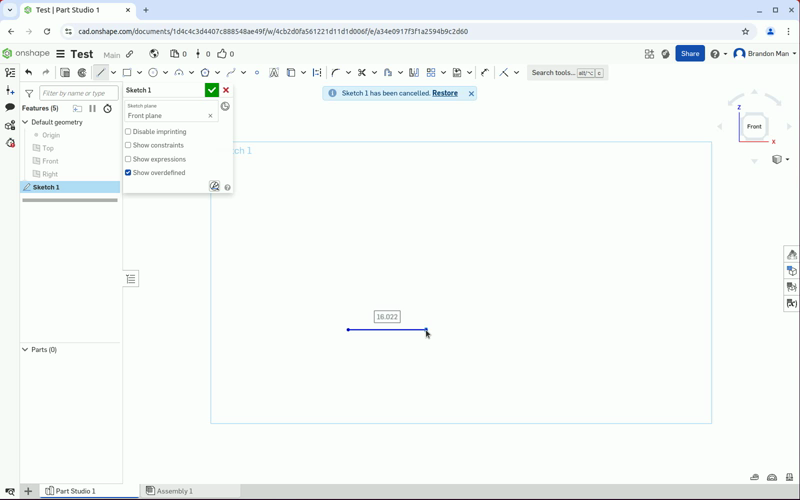
key(a)
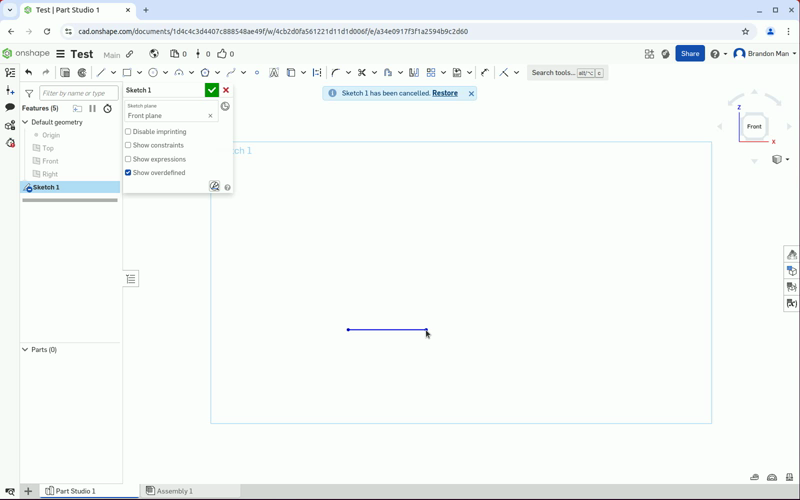
mouse_move(426, 329)
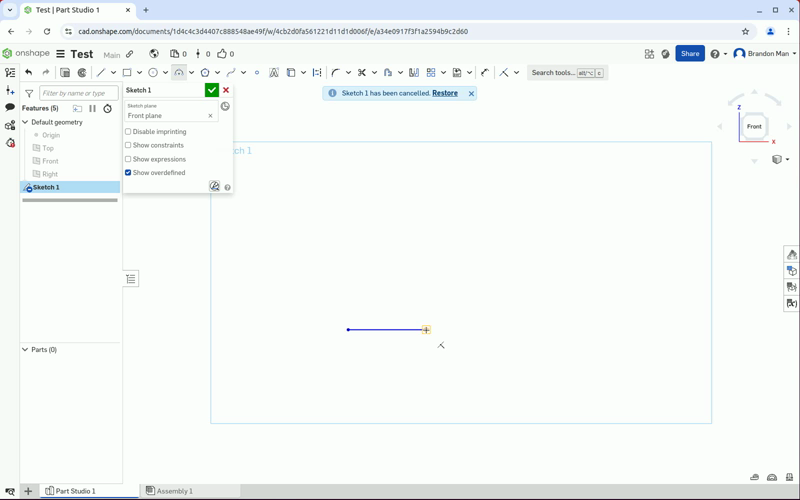
click(426, 329)
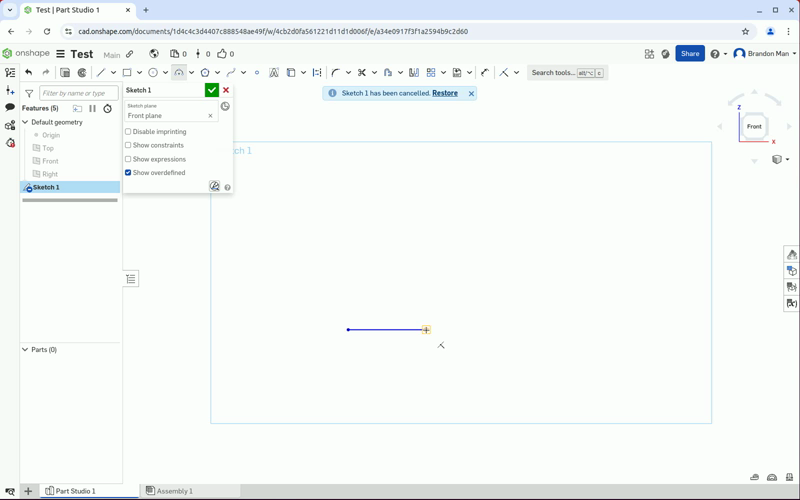
key_down(shift)
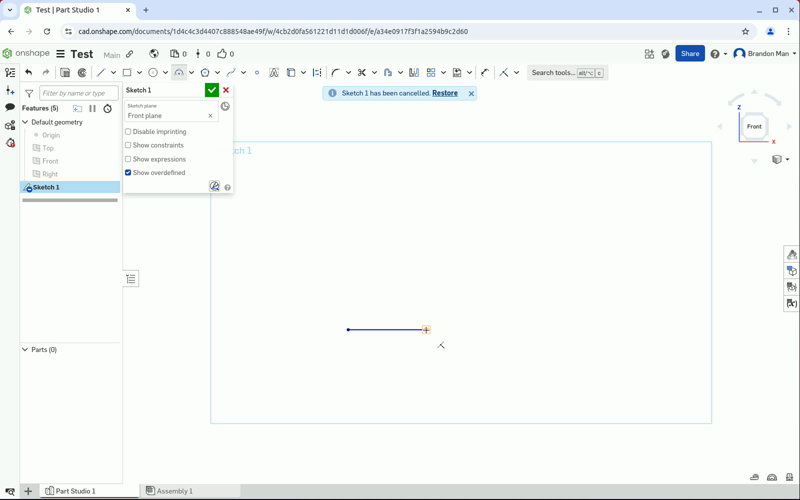
mouse_move(494, 329)
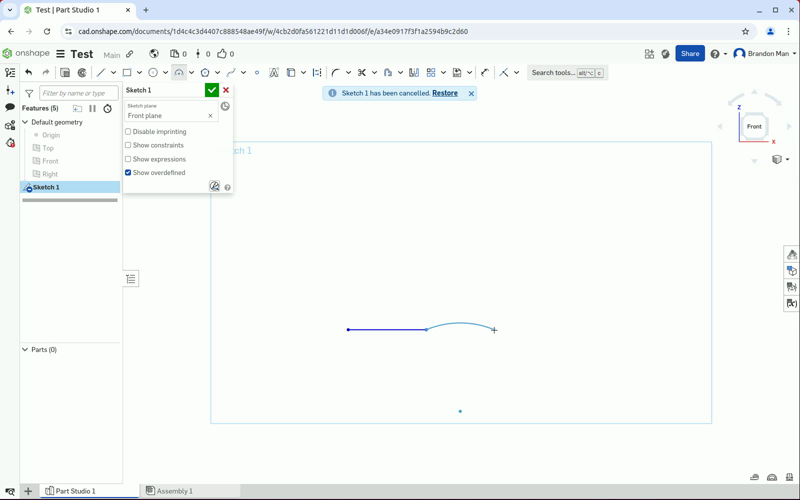
click(494, 329)
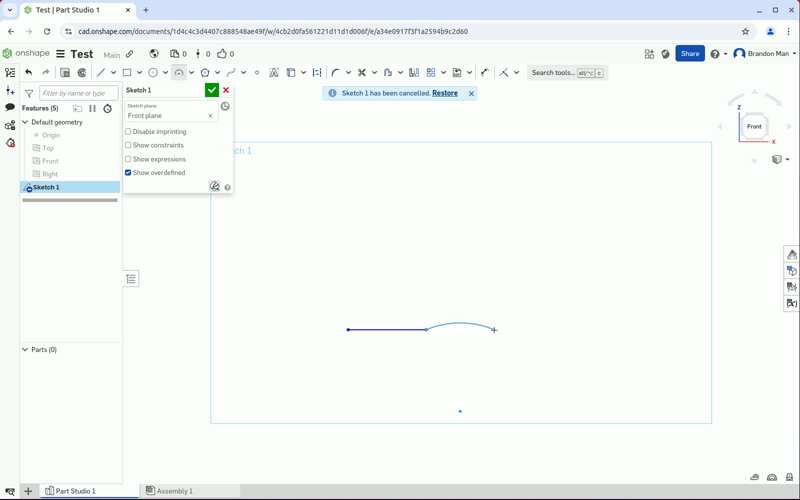
mouse_move(460, 295)
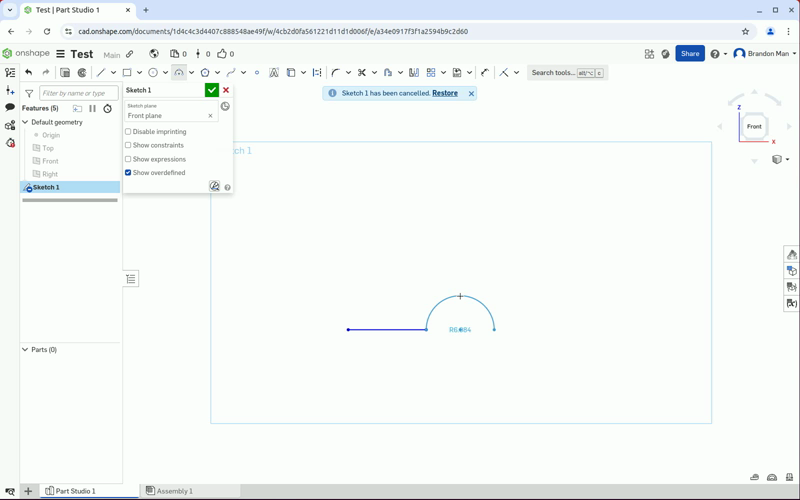
click(460, 295)
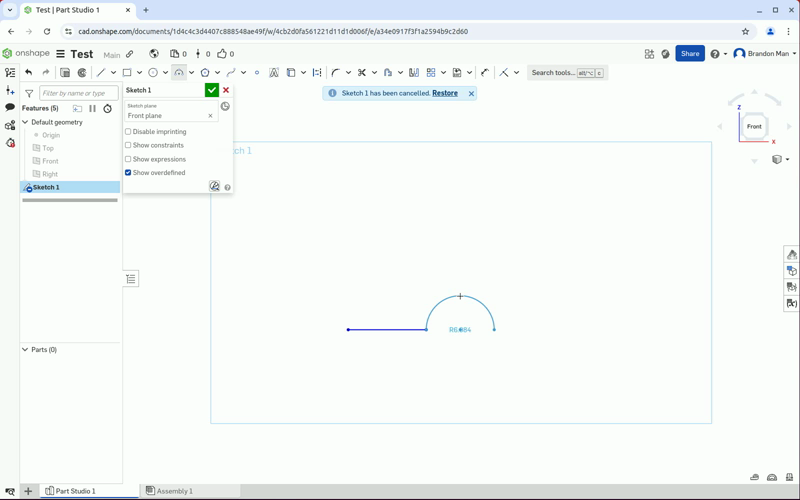
key_up(shift)
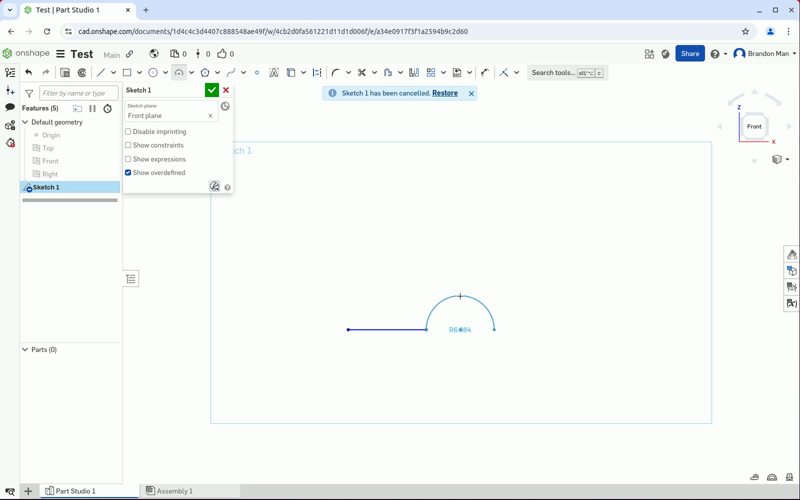
key(esc)
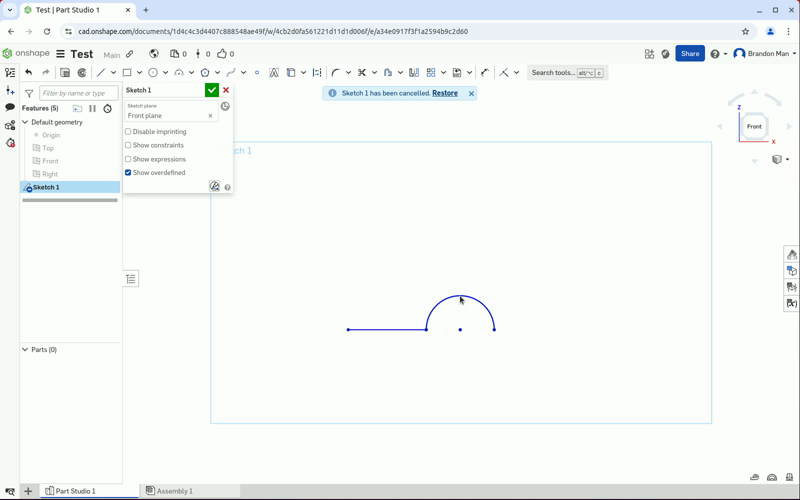
key(l)
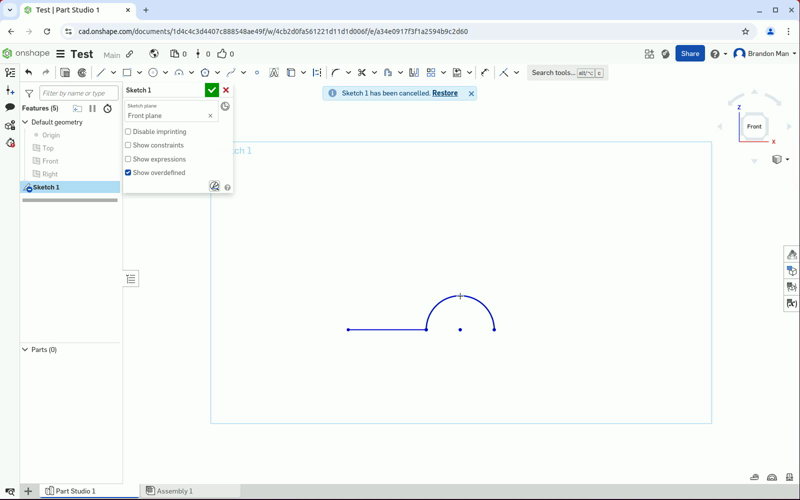
mouse_move(494, 329)
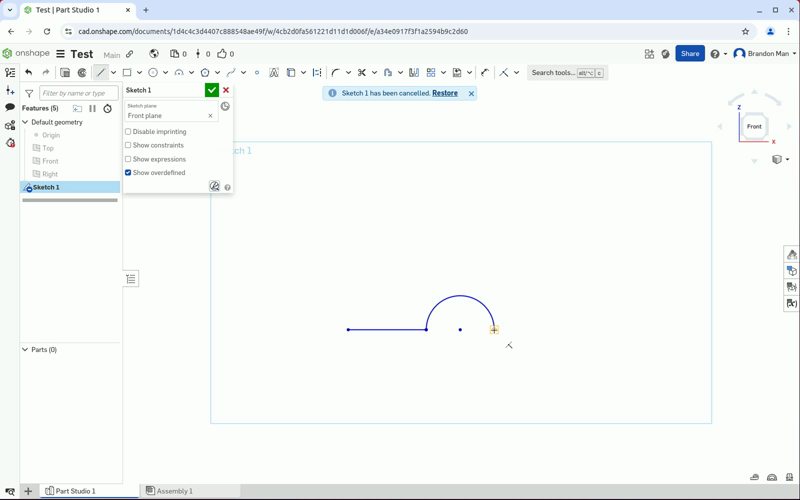
click(494, 329)
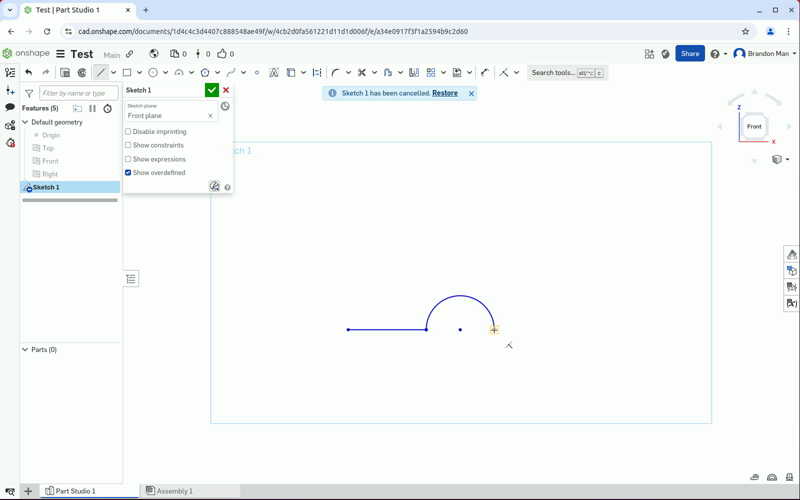
key_down(shift)
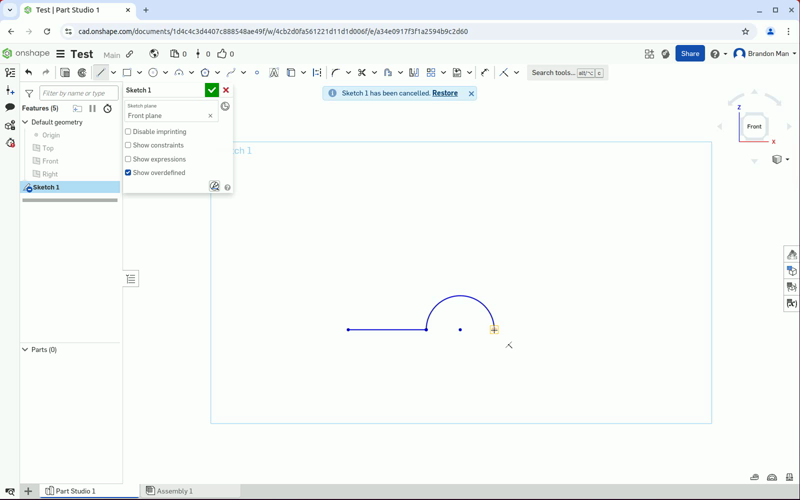
mouse_move(572, 329)
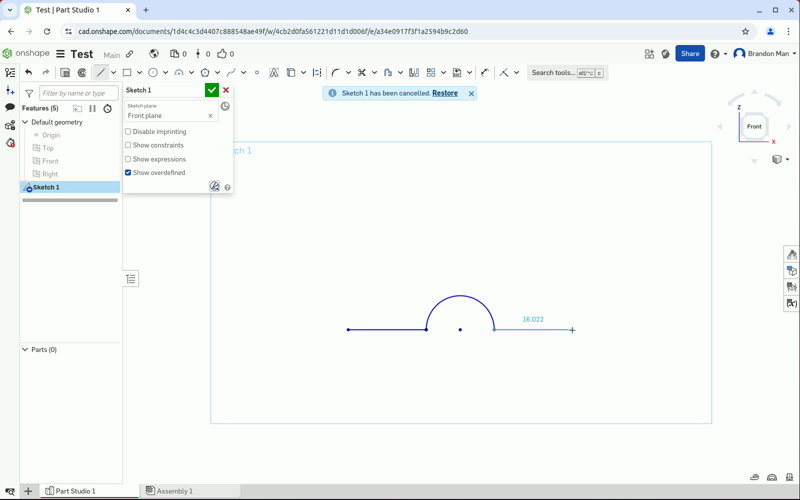
click(572, 329)
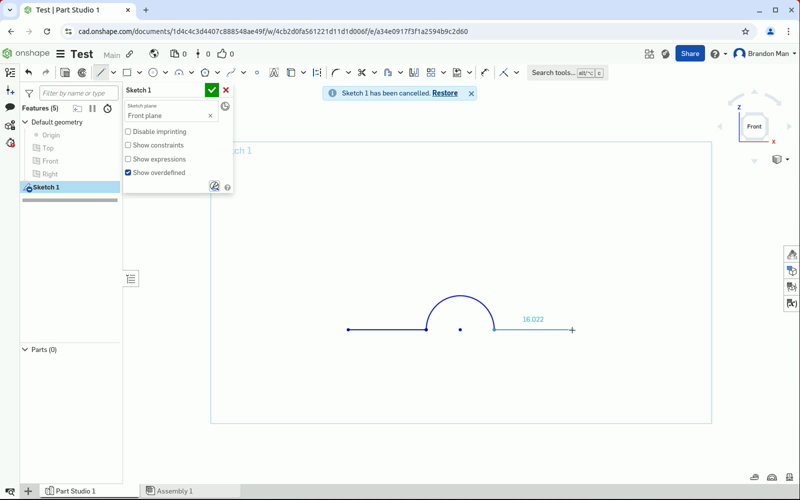
key_up(shift)
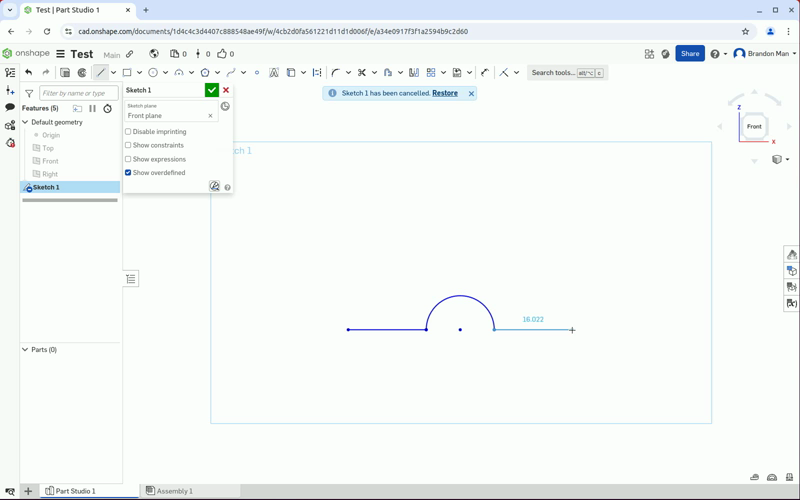
key_down(shift)
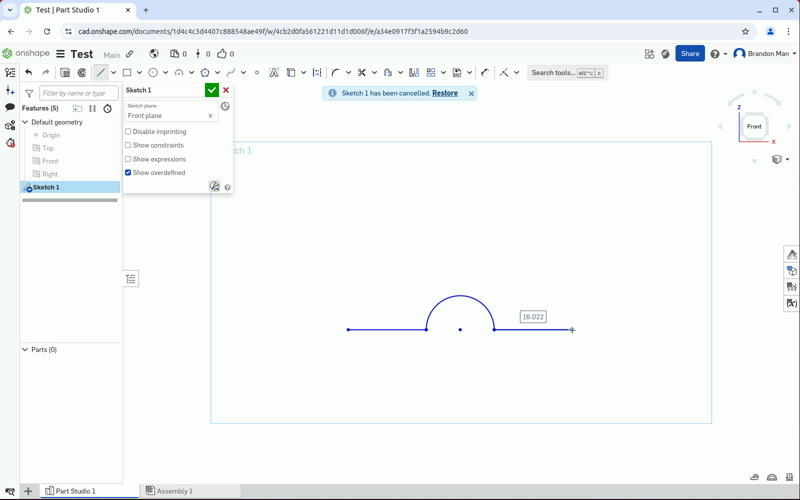
mouse_move(572, 235)
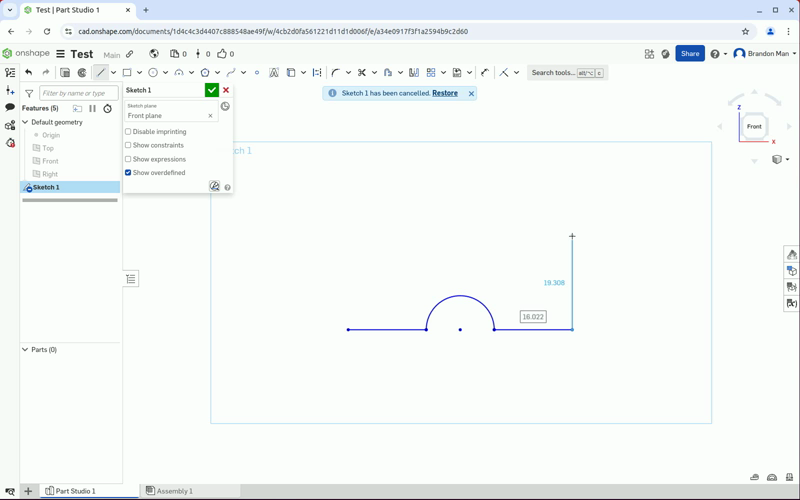
click(572, 235)
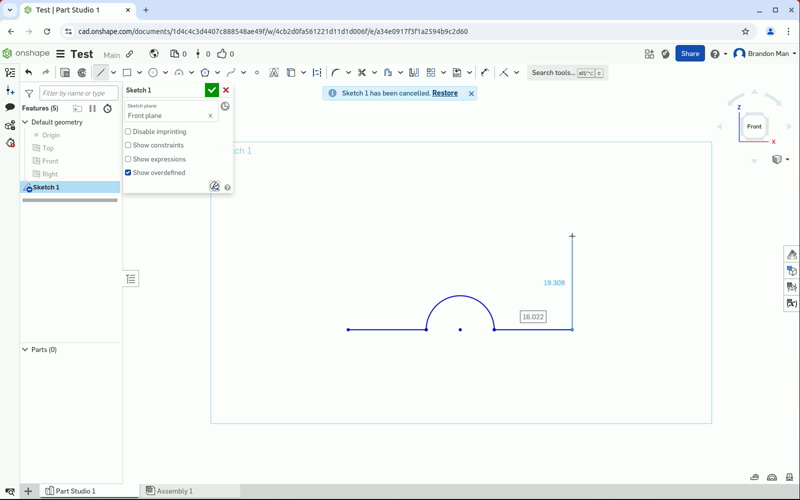
key_up(shift)
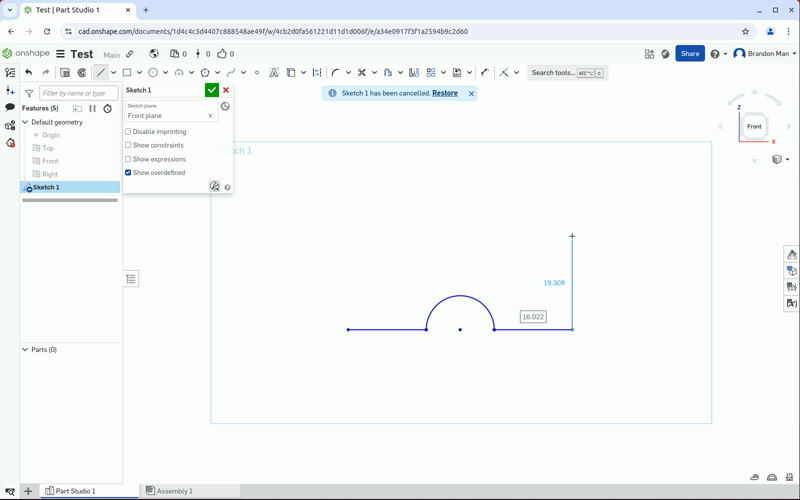
key_down(shift)
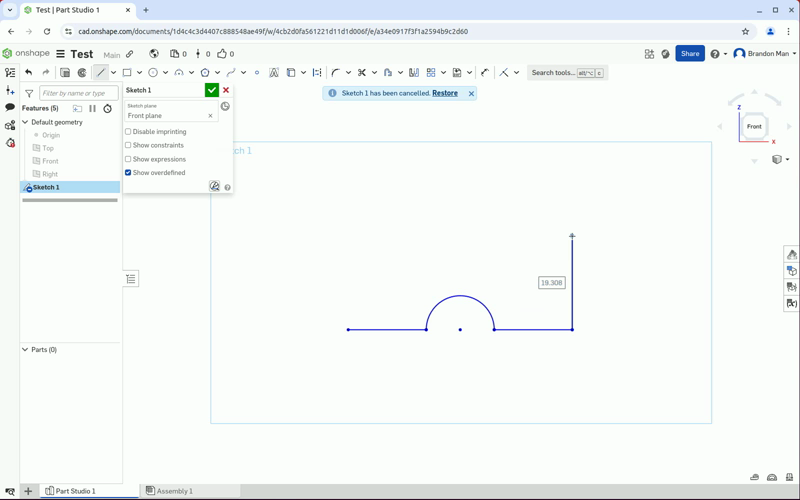
mouse_move(348, 235)
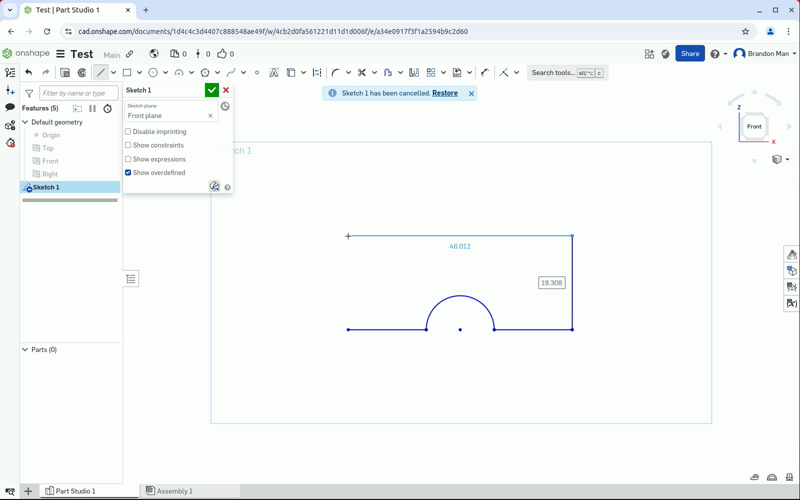
click(348, 235)
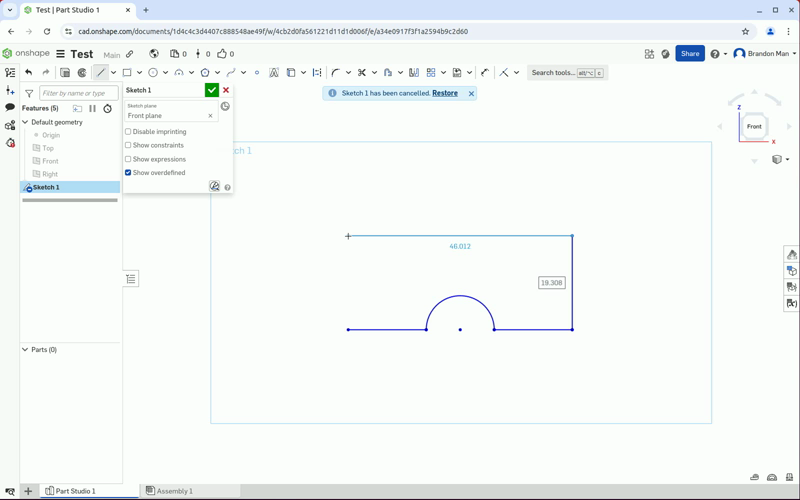
key_up(shift)
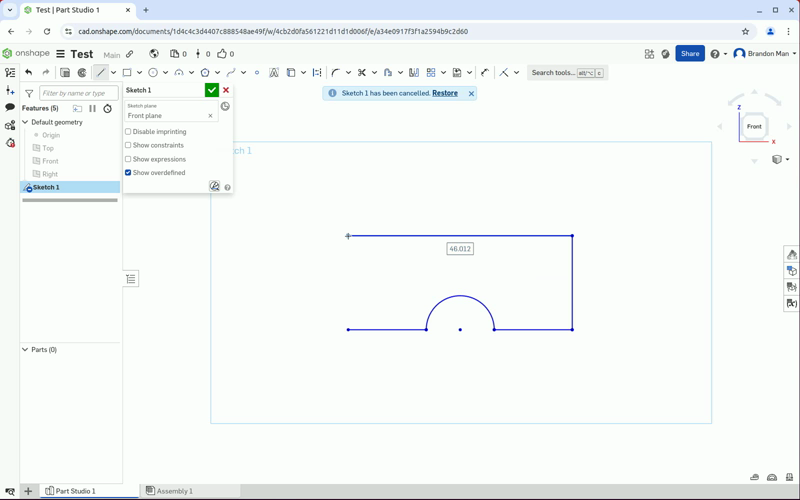
key_down(shift)
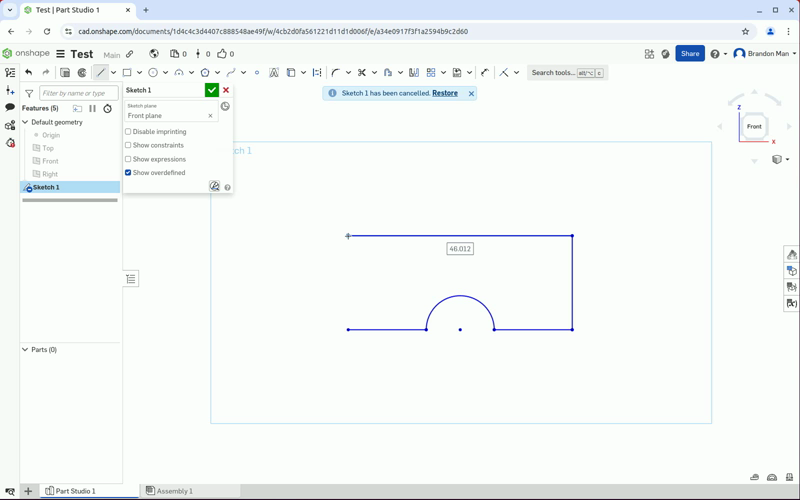
mouse_move(348, 329)
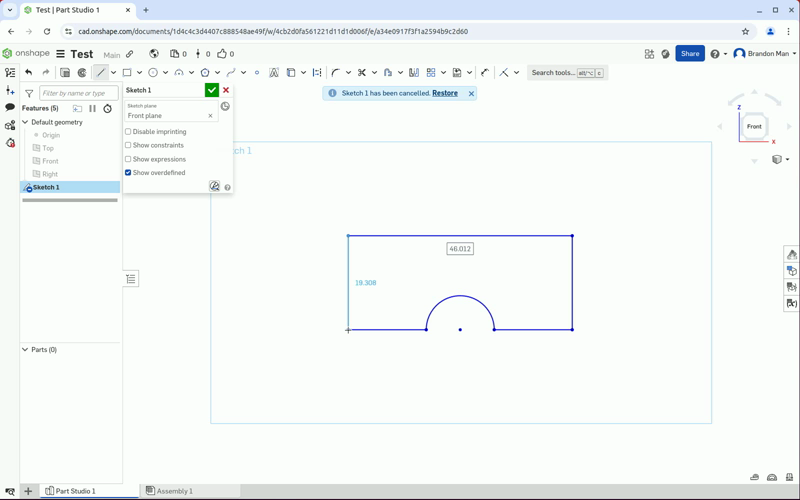
key_up(shift)
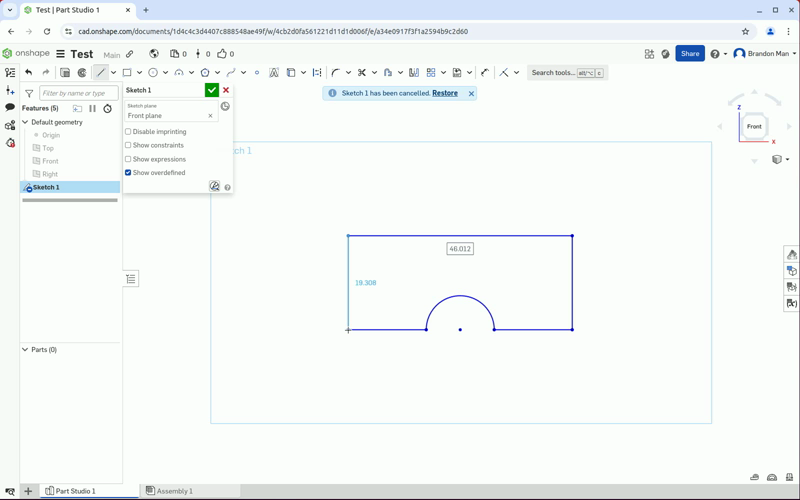
click(348, 329)
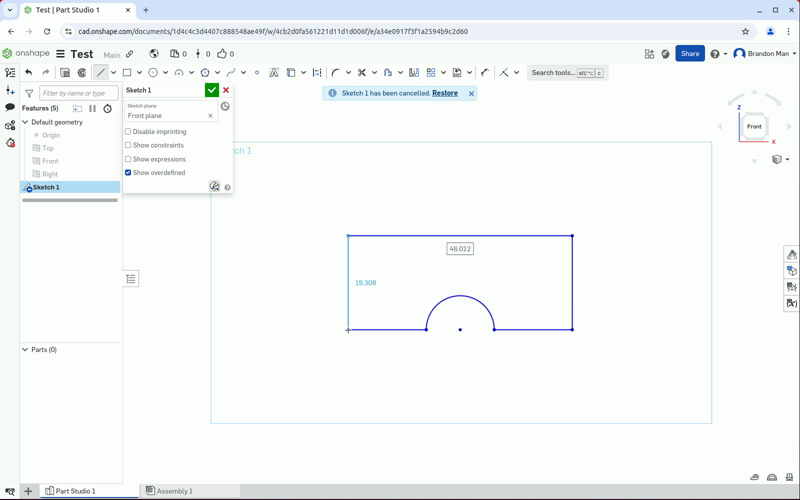
key(esc)
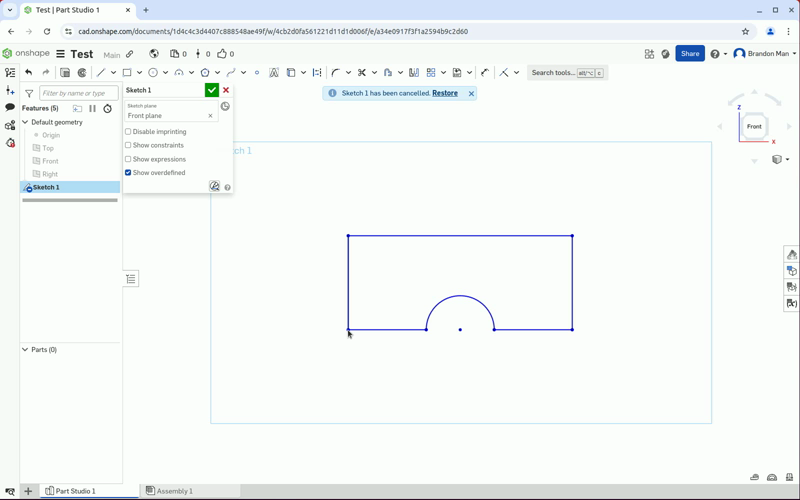
mouse_move(448, 295)
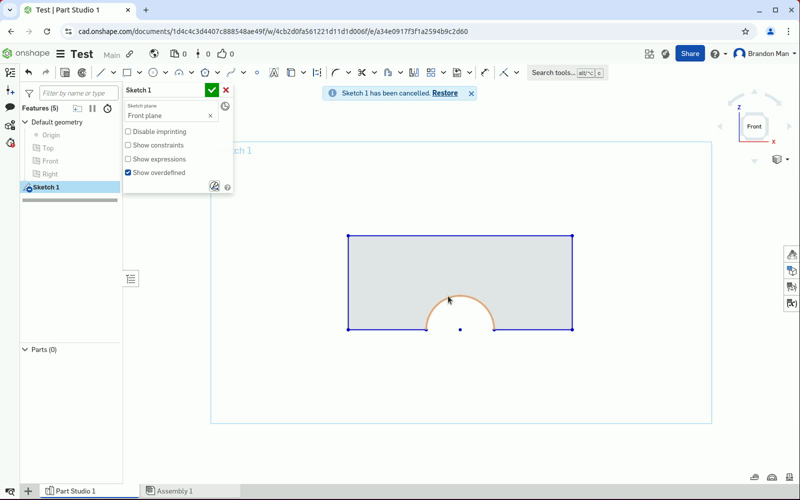
scroll(6)
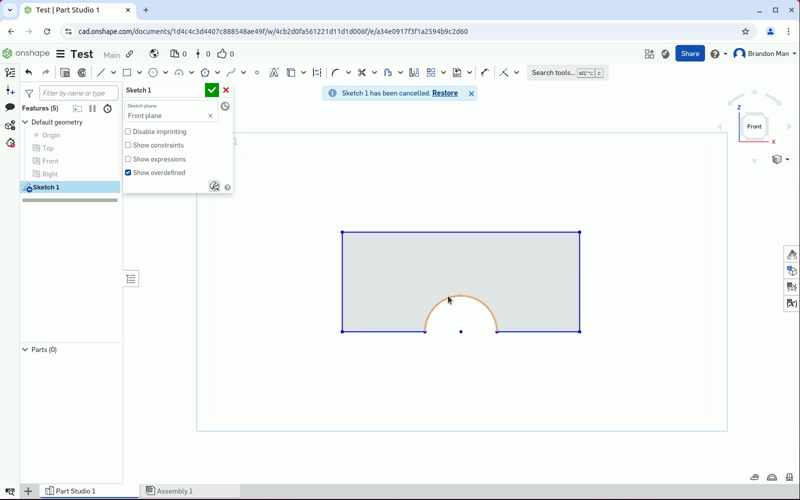
scroll(6)
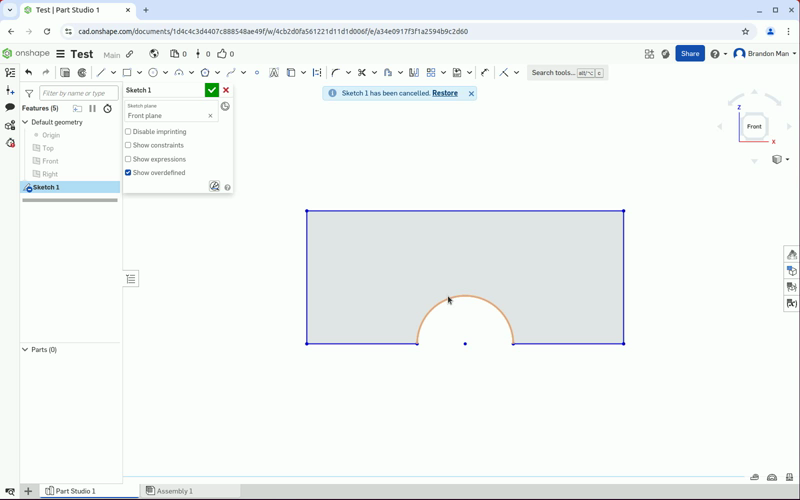
scroll(6)
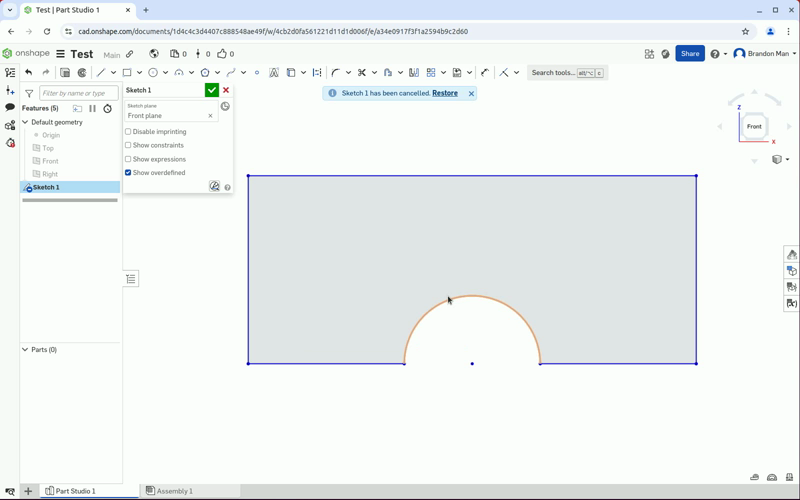
scroll(6)
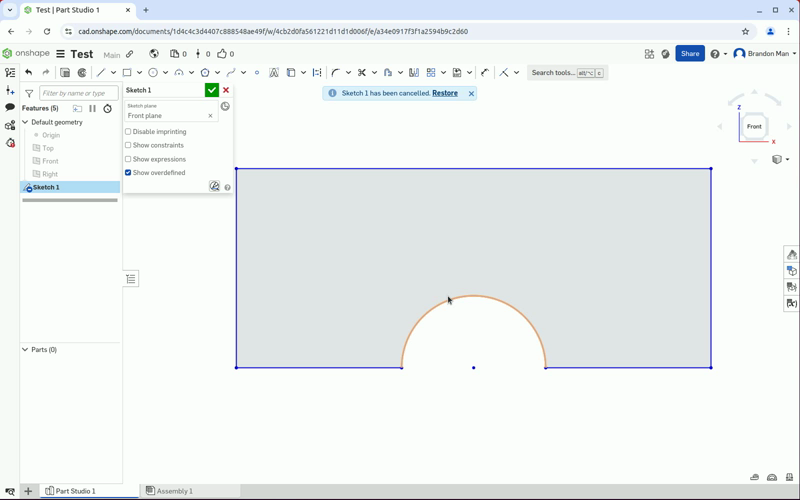
scroll(6)
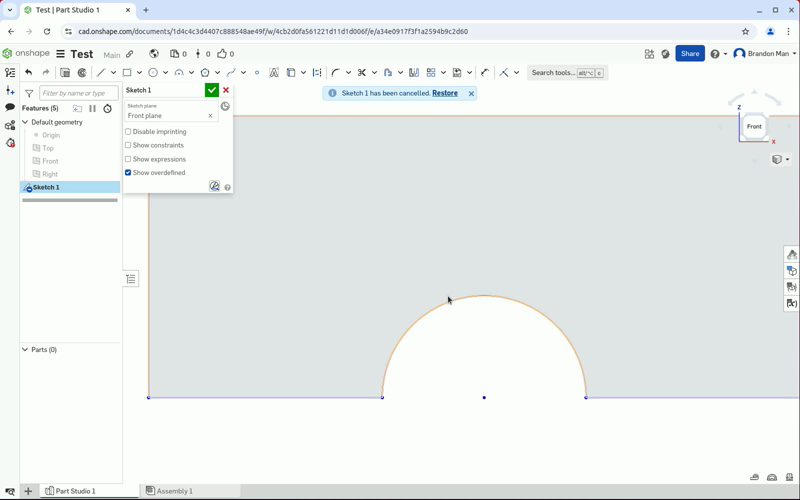
scroll(6)
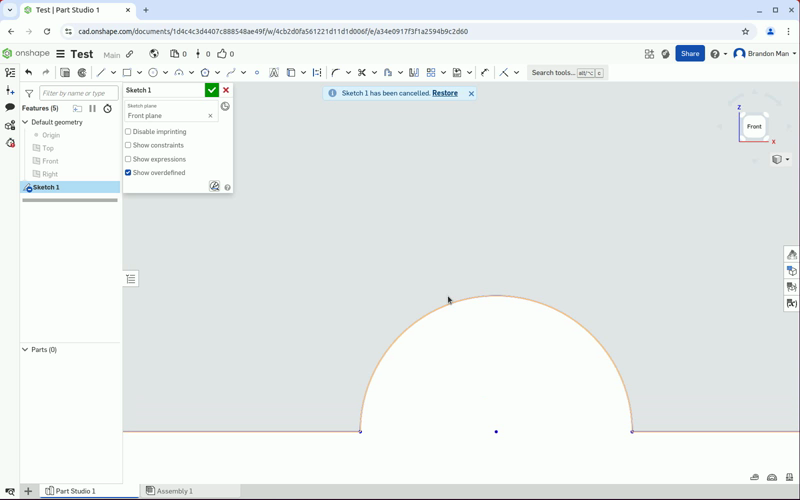
scroll(6)
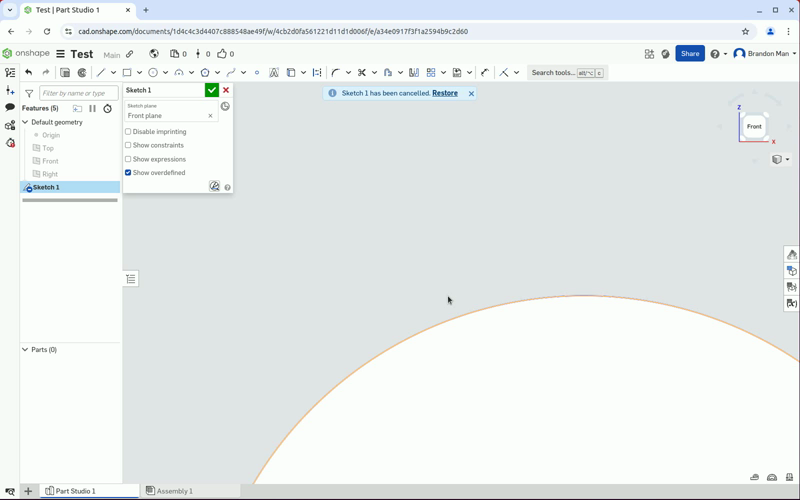
click(448, 295)
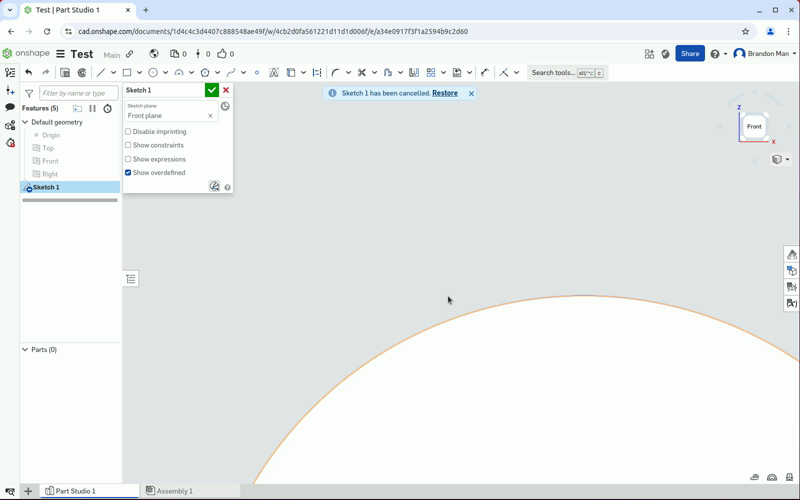
scroll(-6)
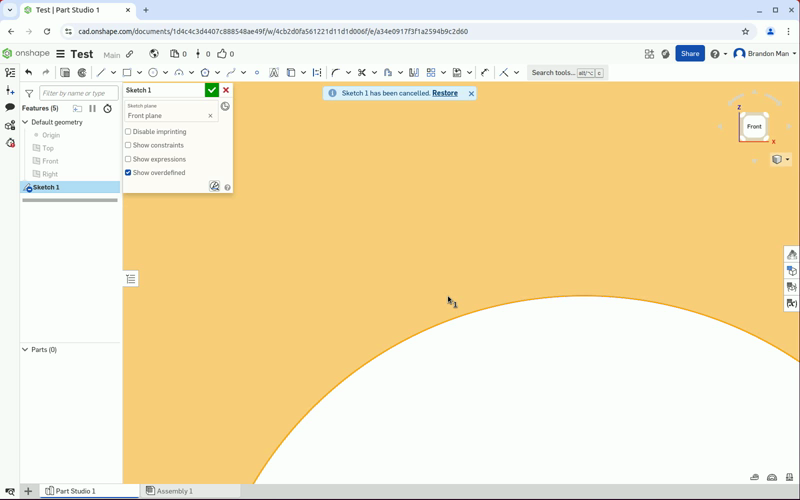
scroll(-6)
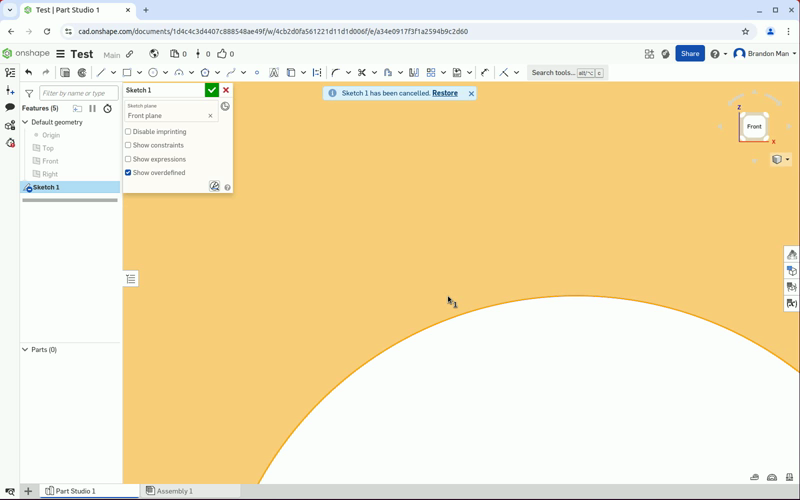
scroll(-6)
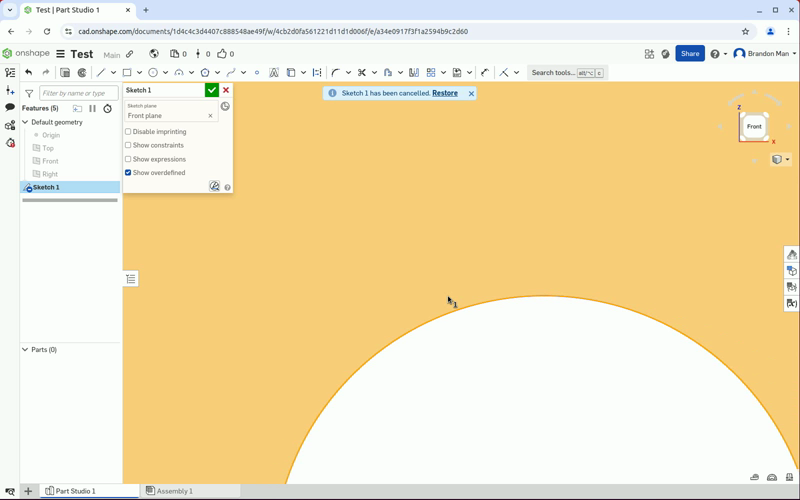
scroll(-6)
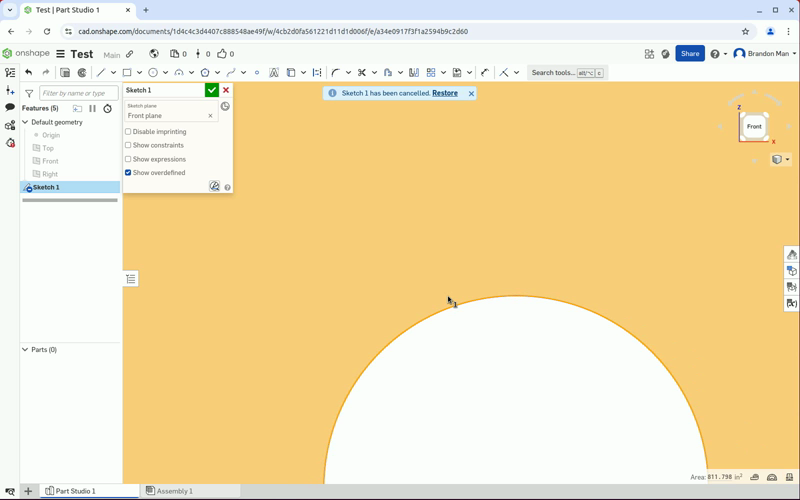
scroll(-6)
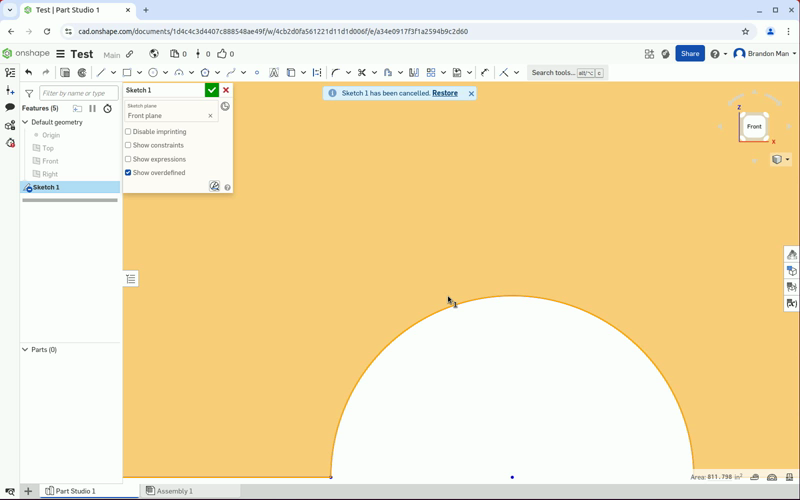
scroll(-6)
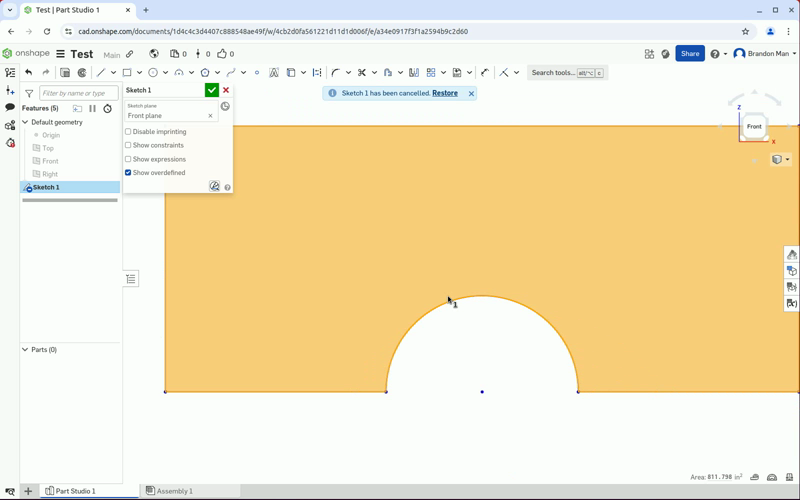
scroll(-6)
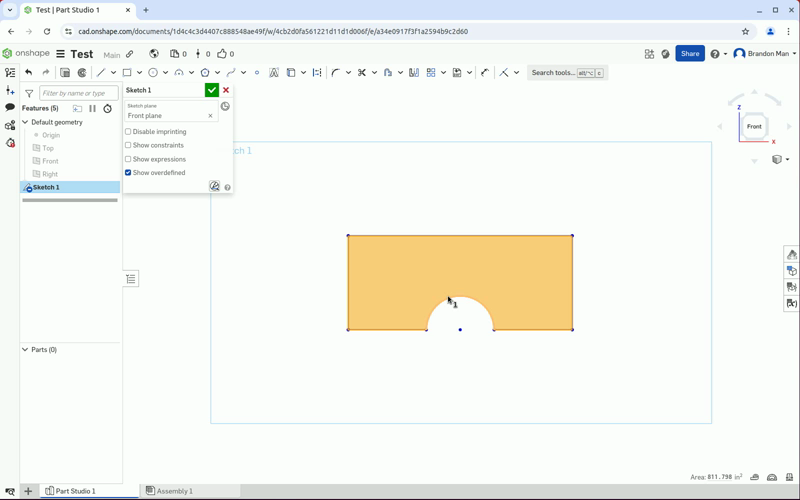
mouse_move(73, 352)
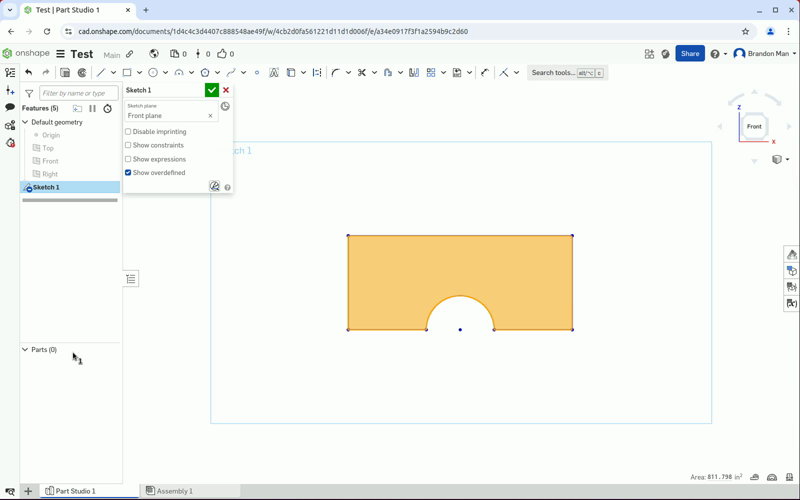
key(shift+y)
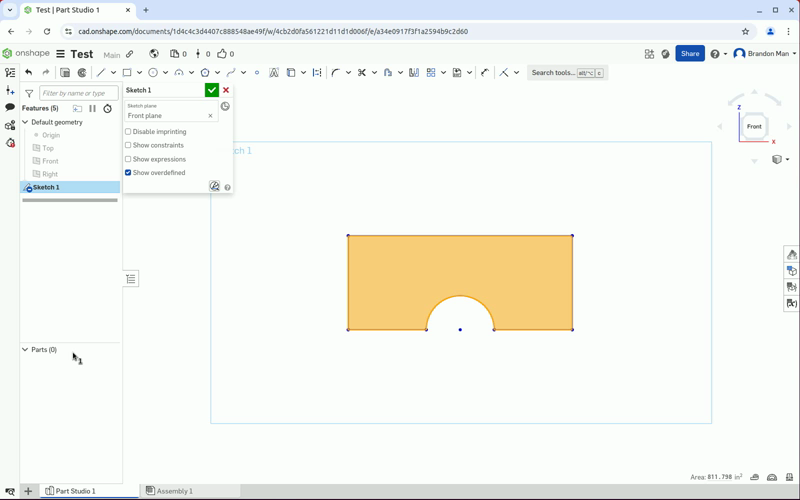
key(shift+e)
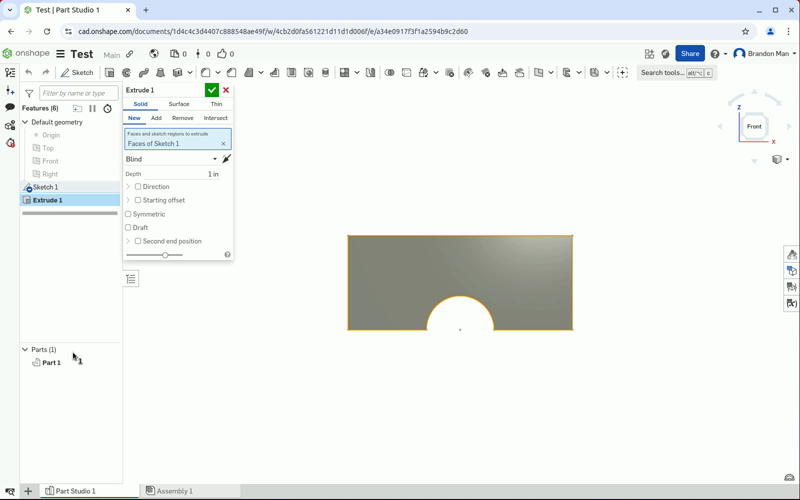
mouse_move(143, 106)
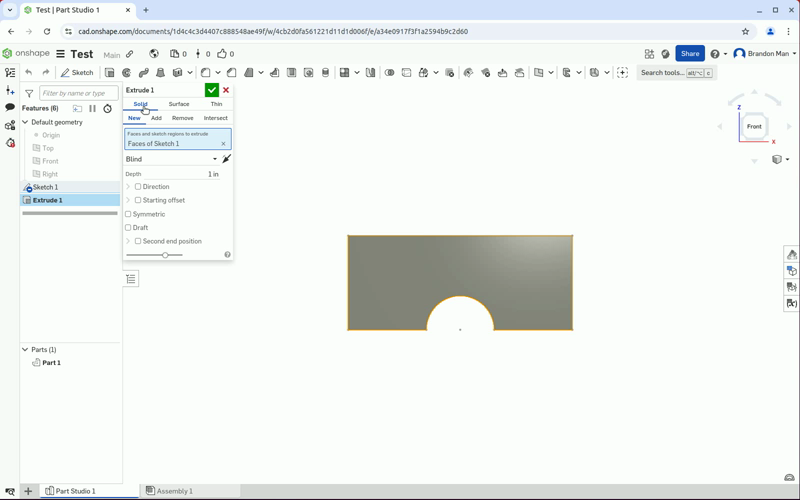
click(143, 106)
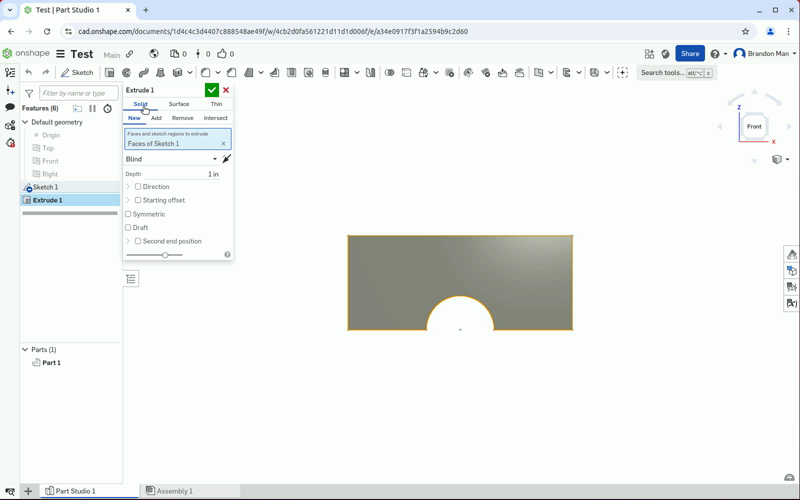
mouse_move(137, 120)
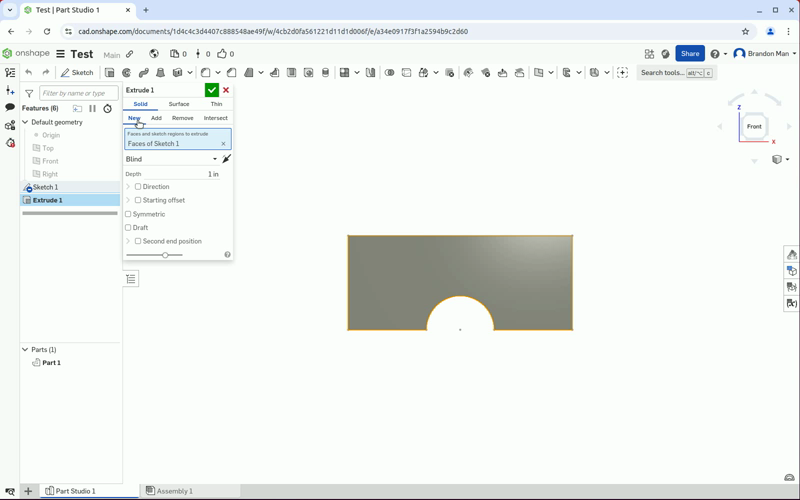
click(137, 120)
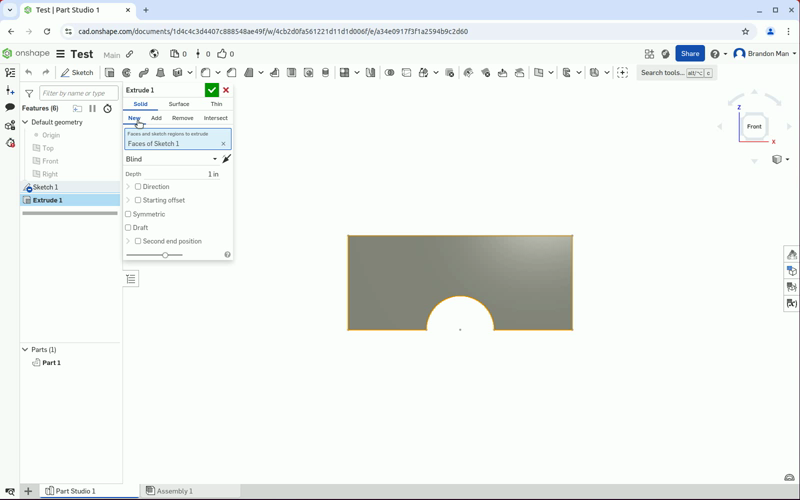
key(tab, 4)
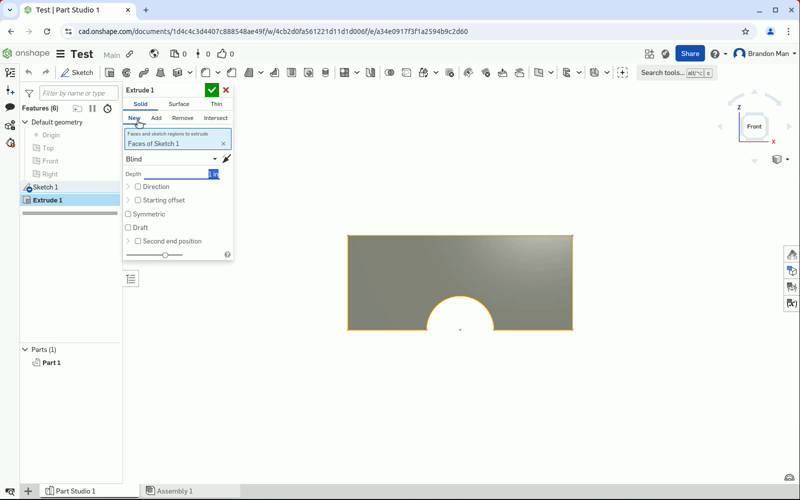
text(23.108)
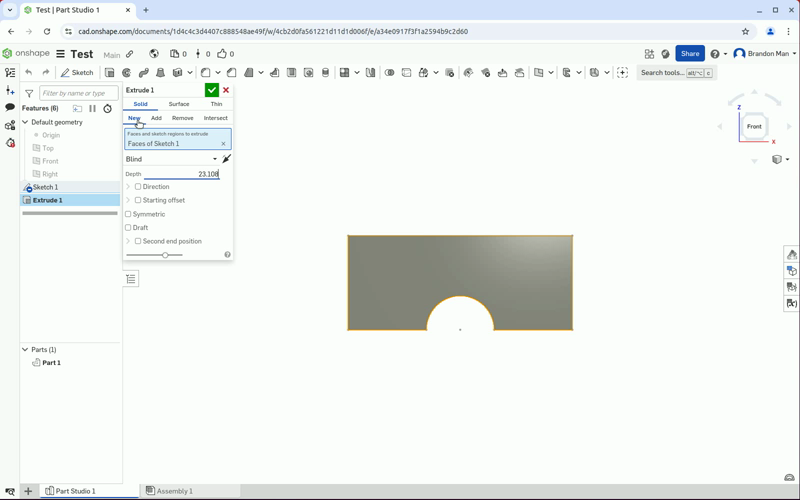
key(enter)
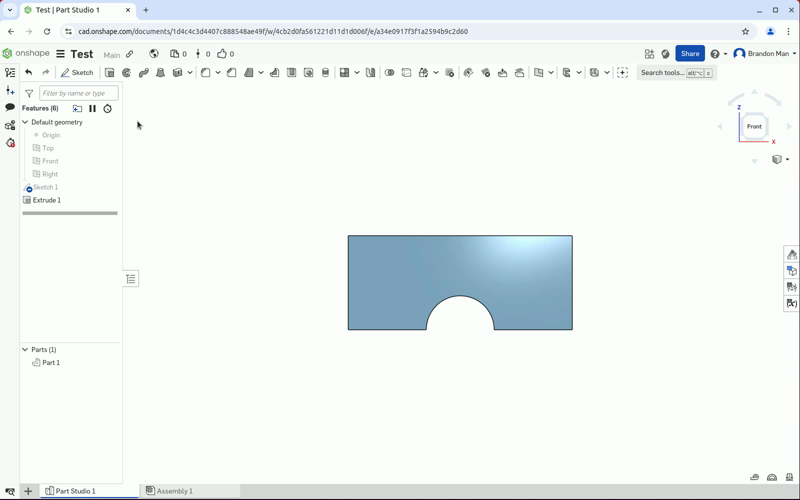
key(shift+h)
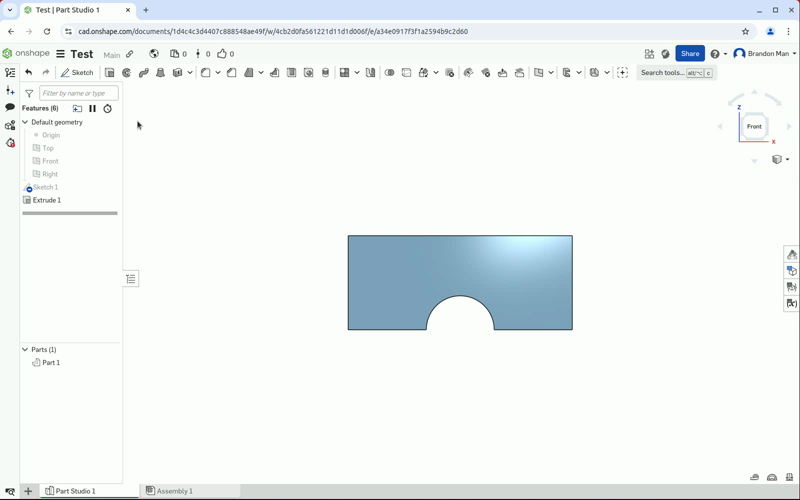
key(shift+h)
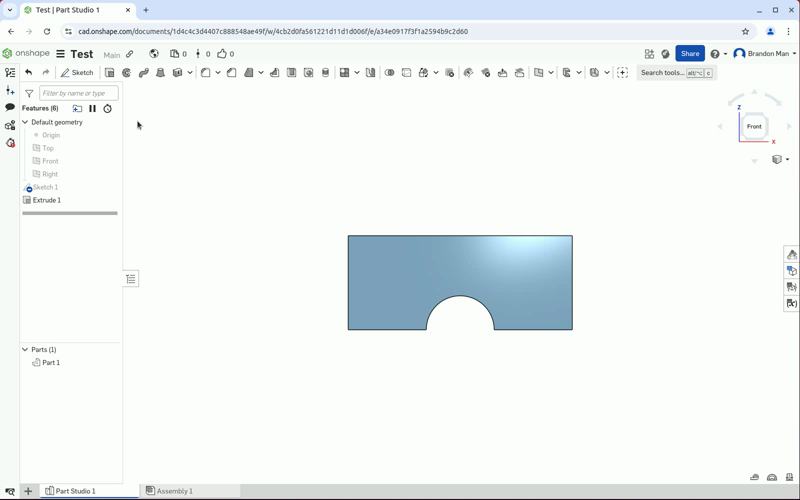
mouse_move(73, 189)
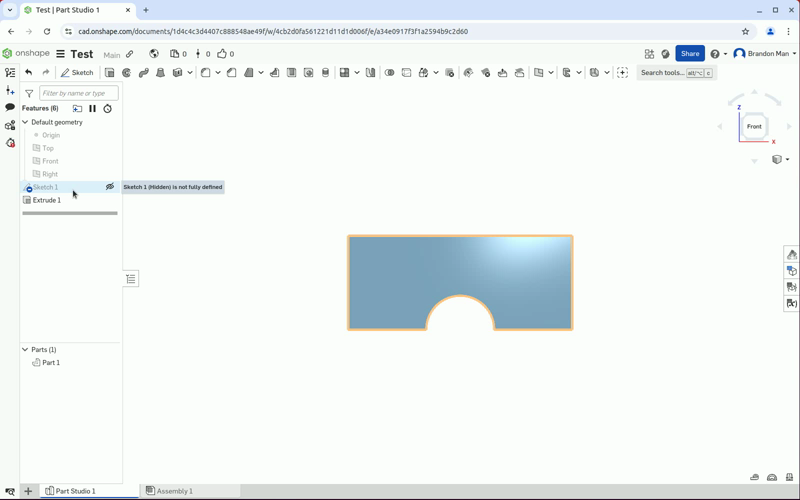
click(73, 189)
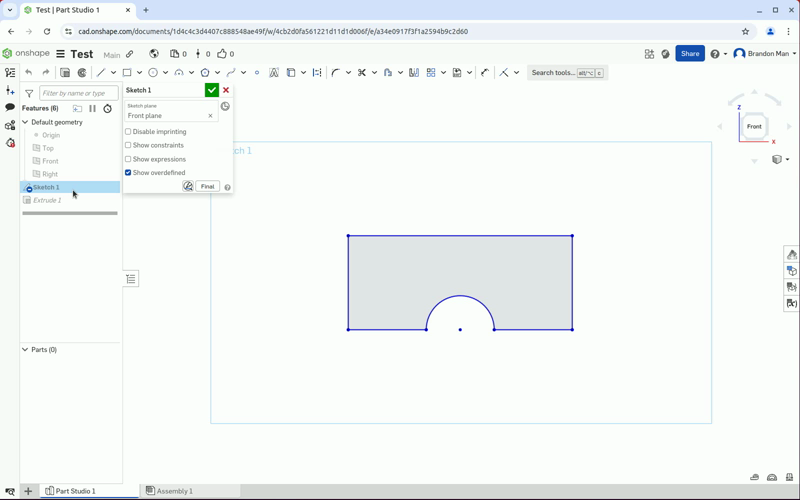
mouse_move(229, 92)
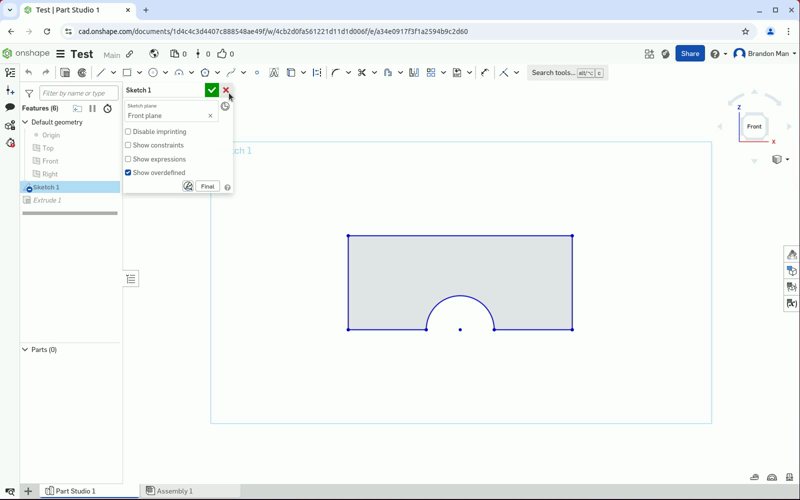
click(229, 92)
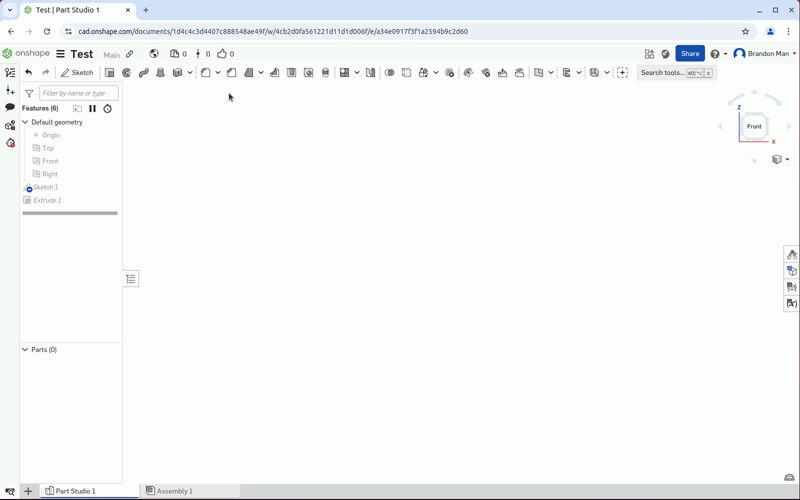
mouse_move(73, 352)
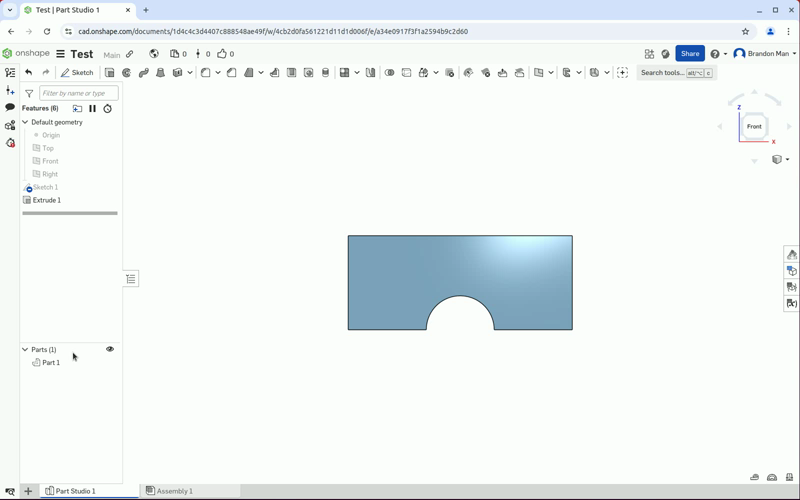
key(y)
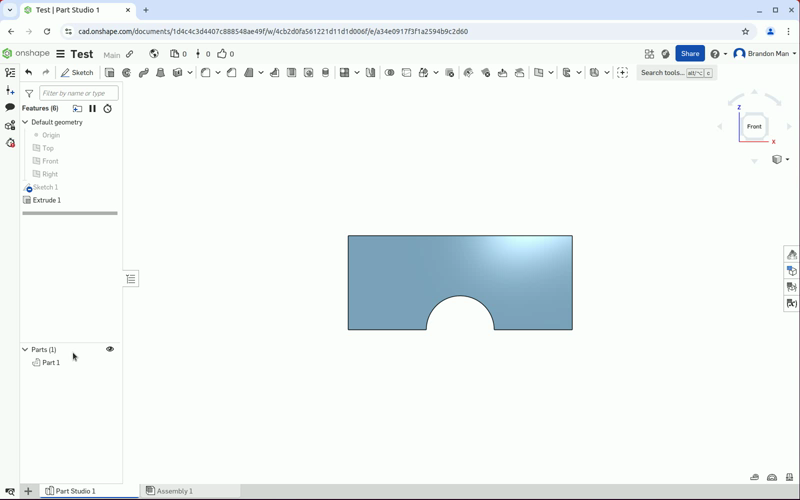
key(shift+p)
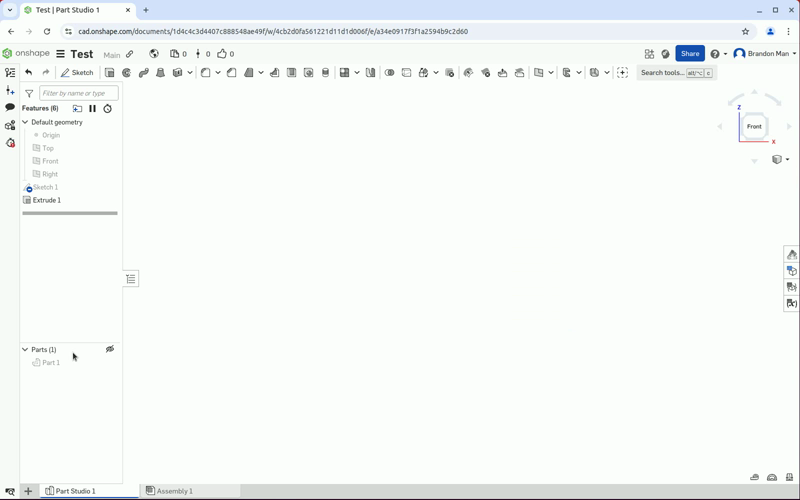
key(space)
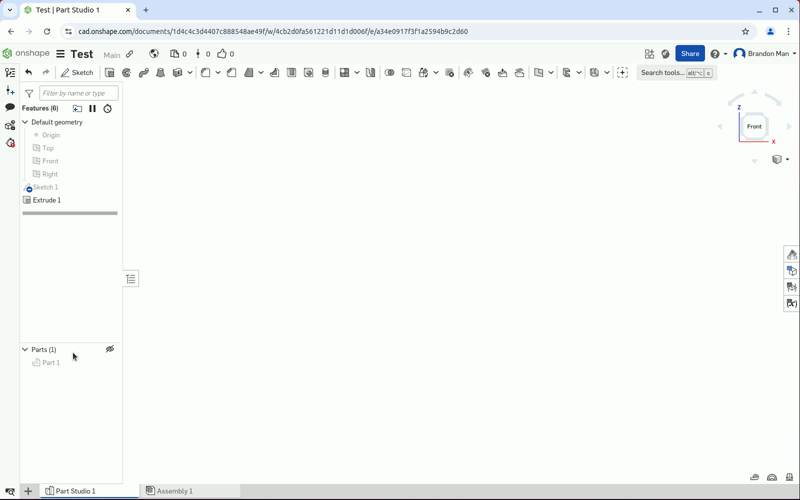
key_down(shift)
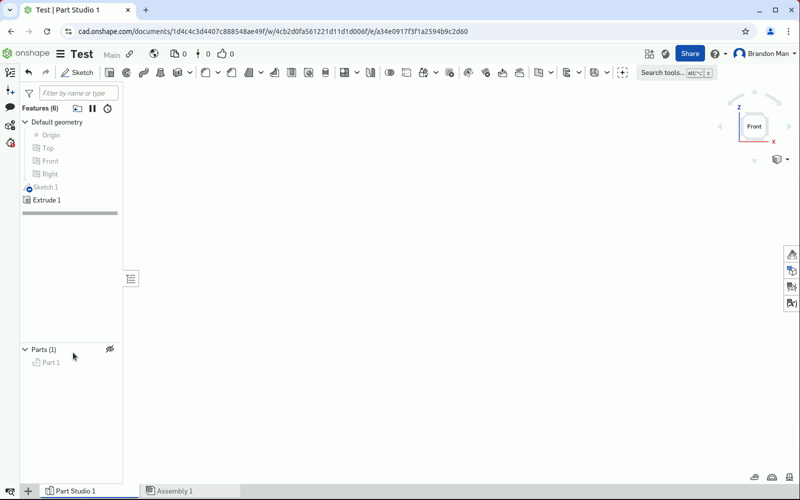
key(down)
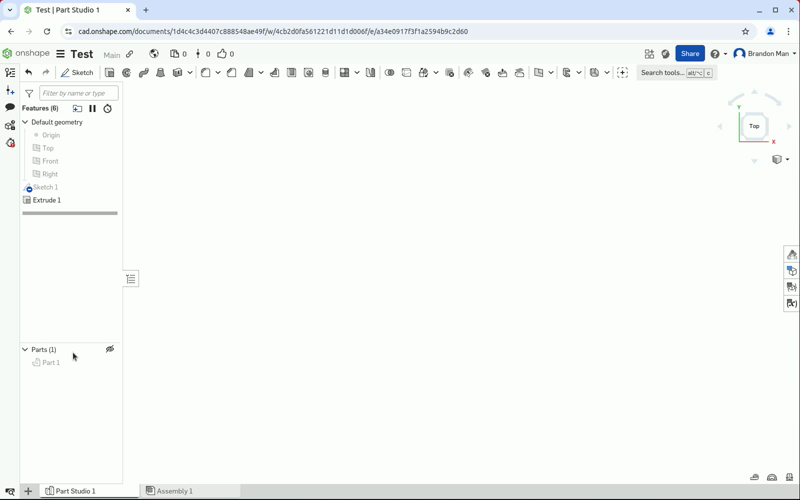
key_up(shift)
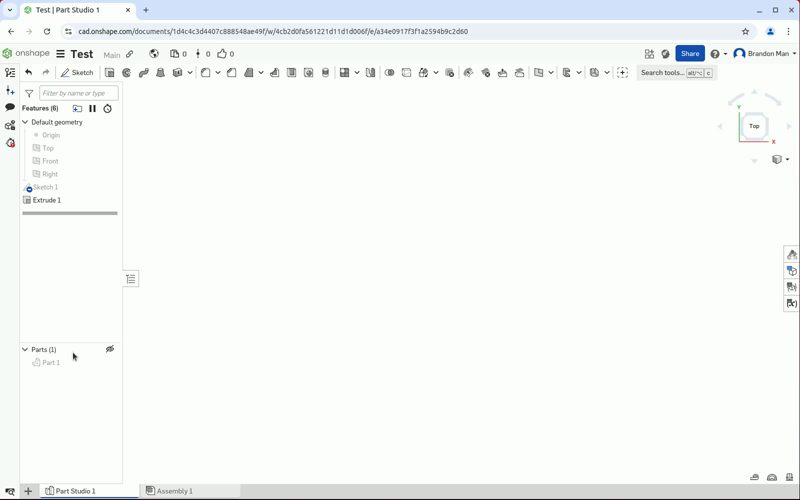
mouse_move(73, 352)
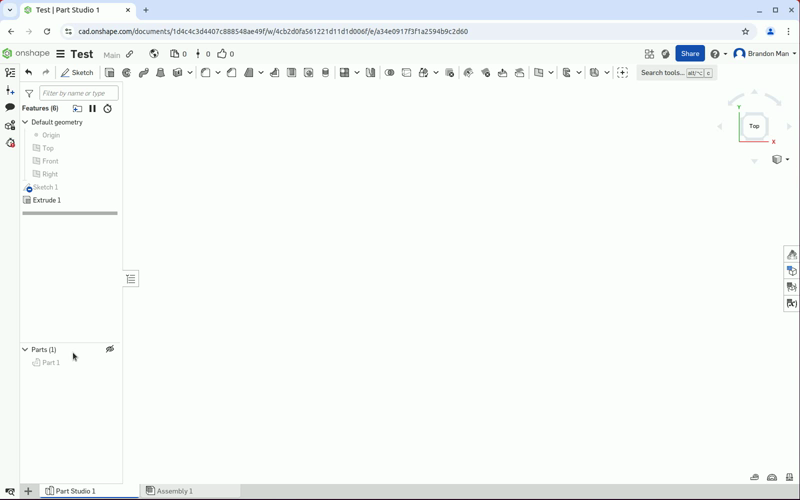
key(shift+y)
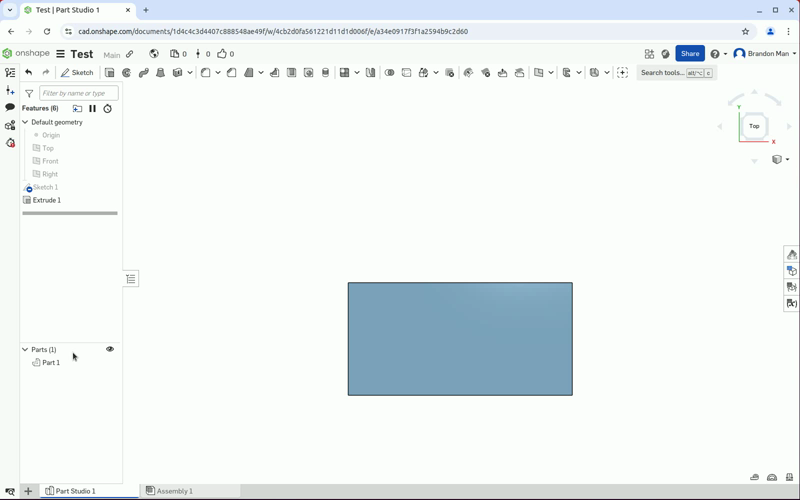
mouse_move(541, 75)
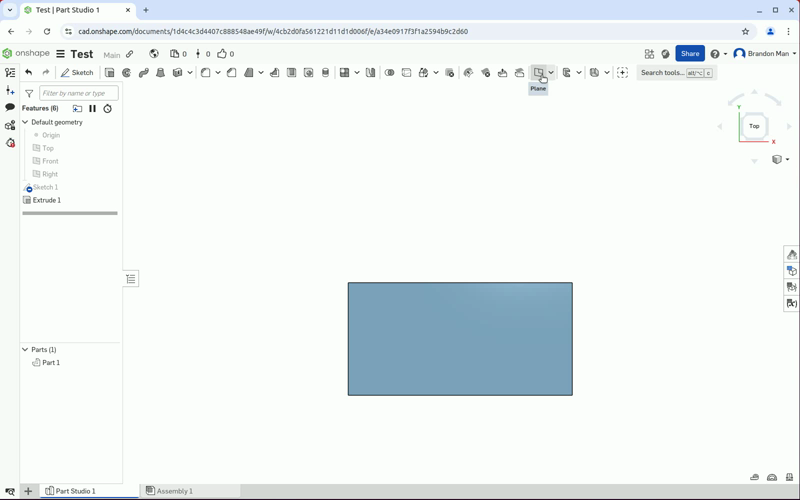
click(541, 75)
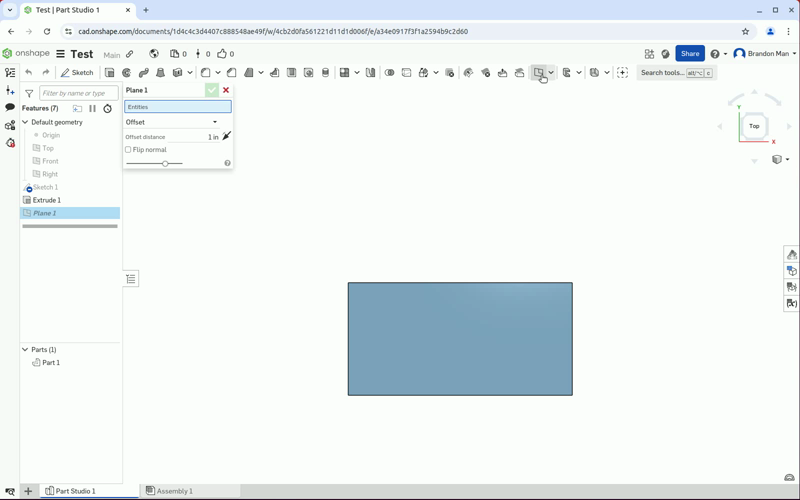
mouse_move(73, 150)
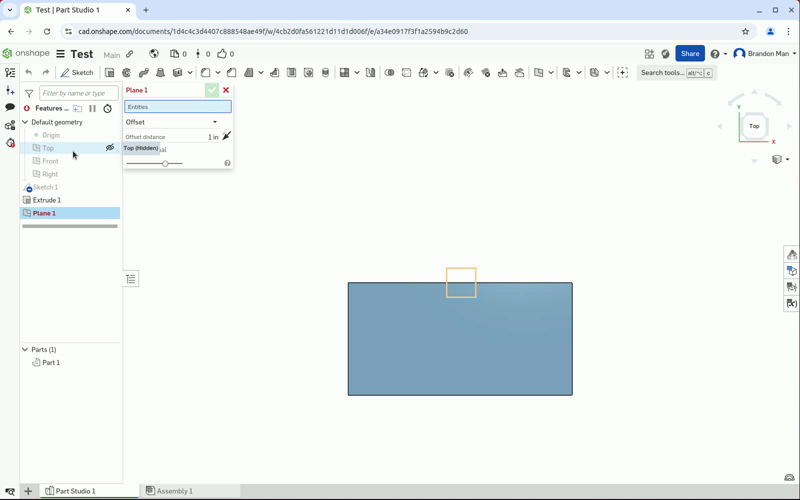
click(73, 150)
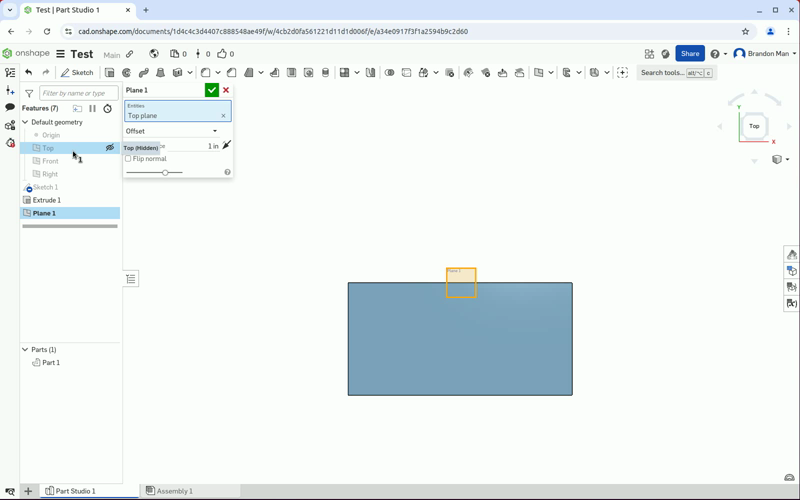
key(tab, 2)
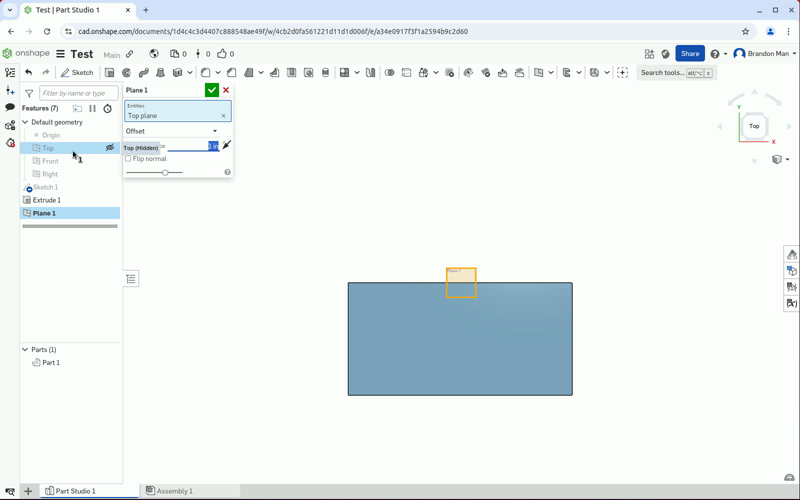
text(9.613)
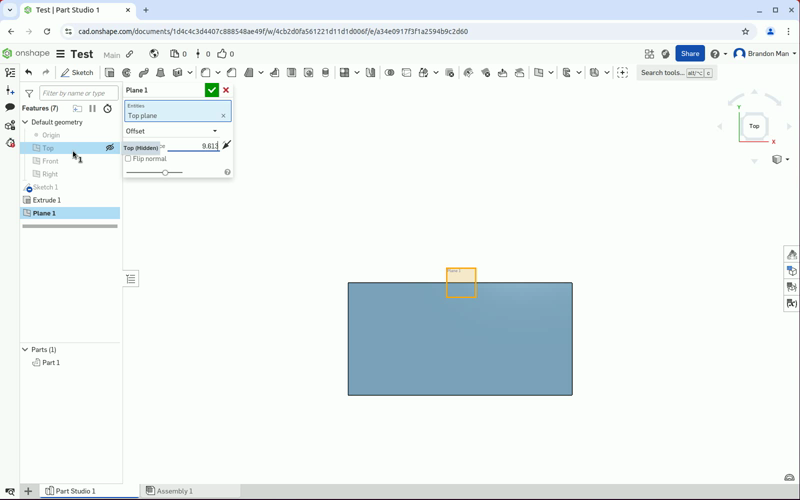
key(enter, 2)
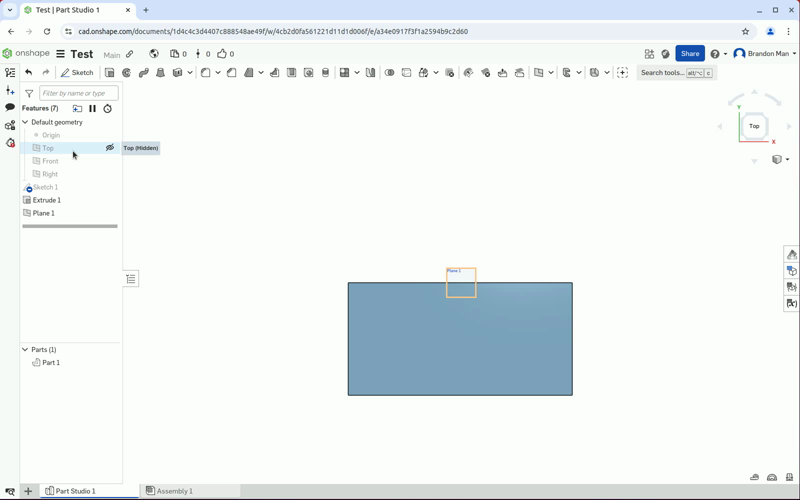
key(shift+s)
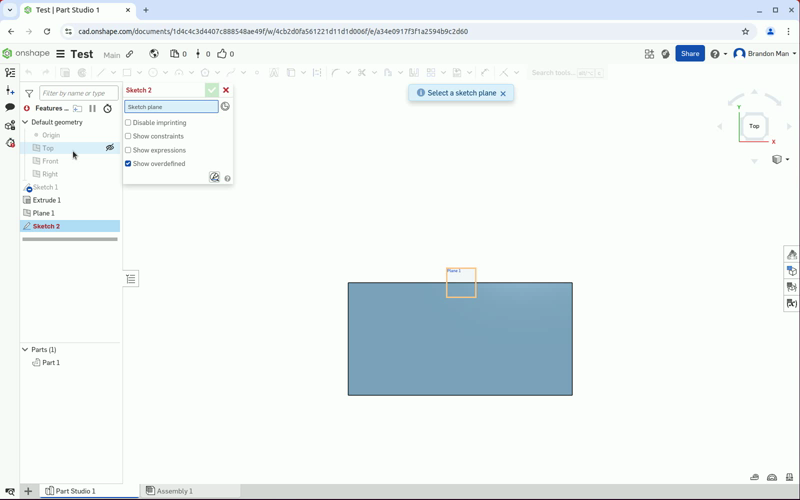
mouse_move(73, 215)
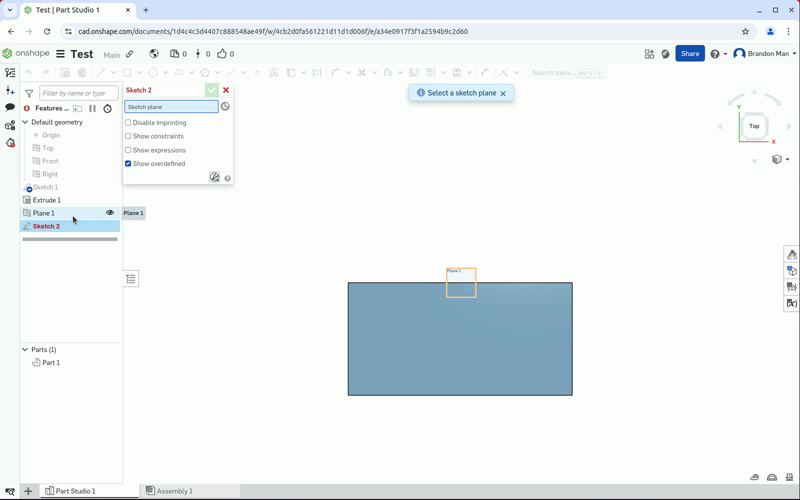
click(73, 215)
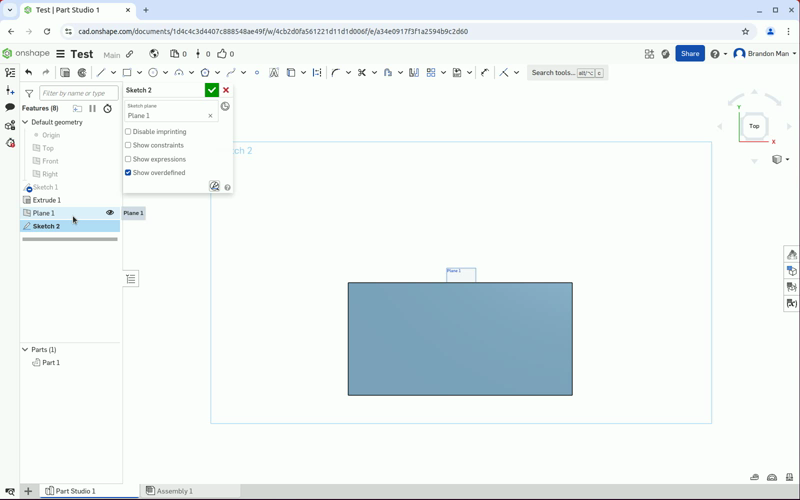
mouse_move(73, 352)
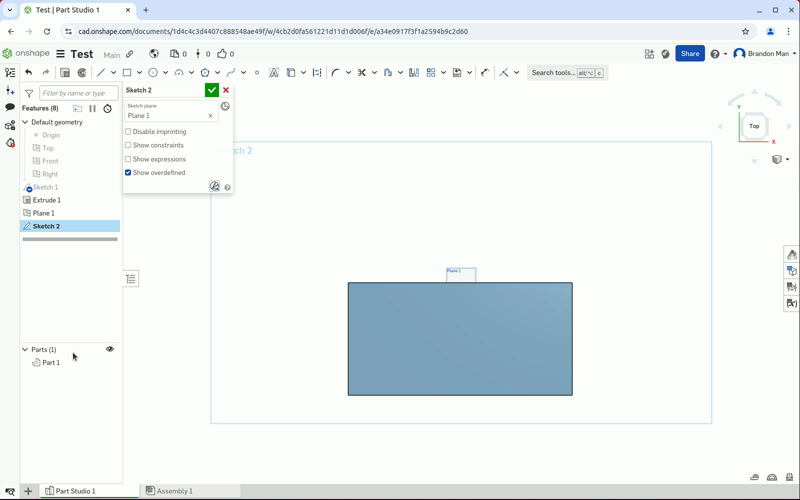
key(y)
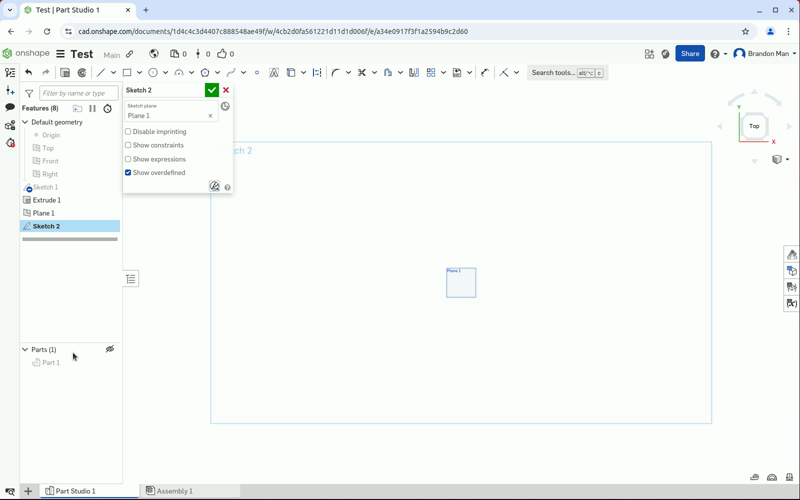
key(l)
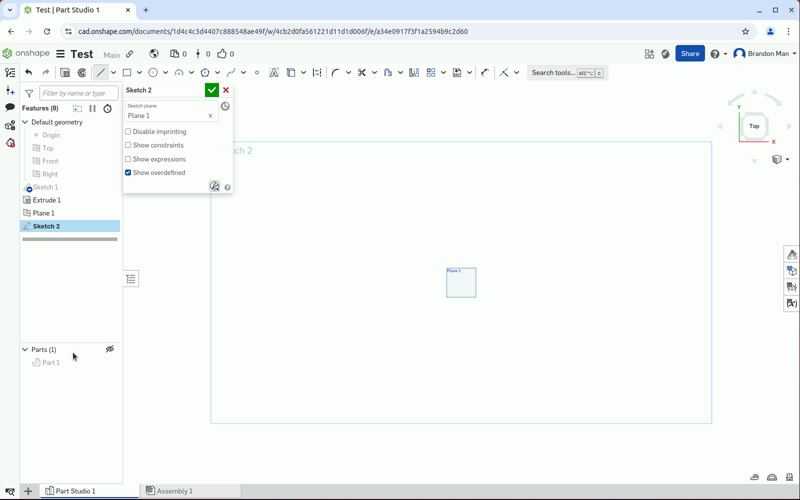
key_down(shift)
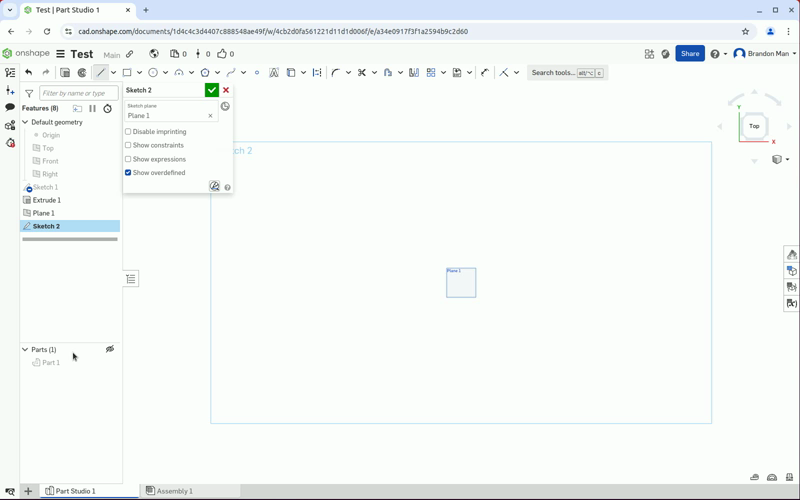
mouse_move(348, 363)
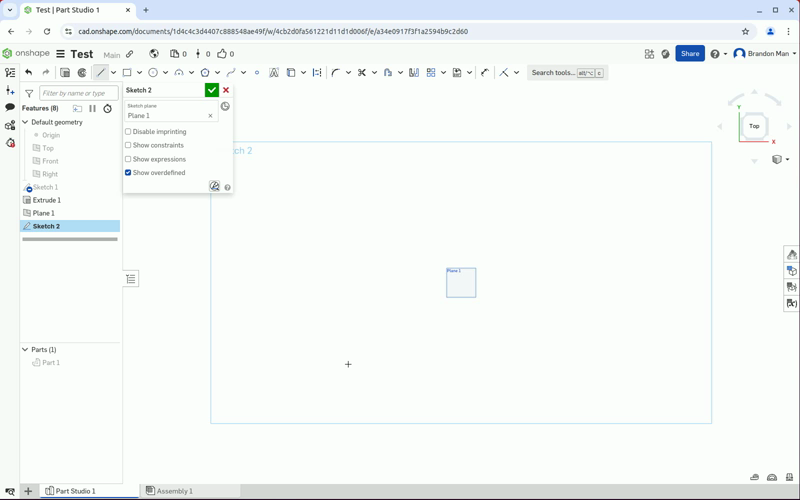
click(348, 363)
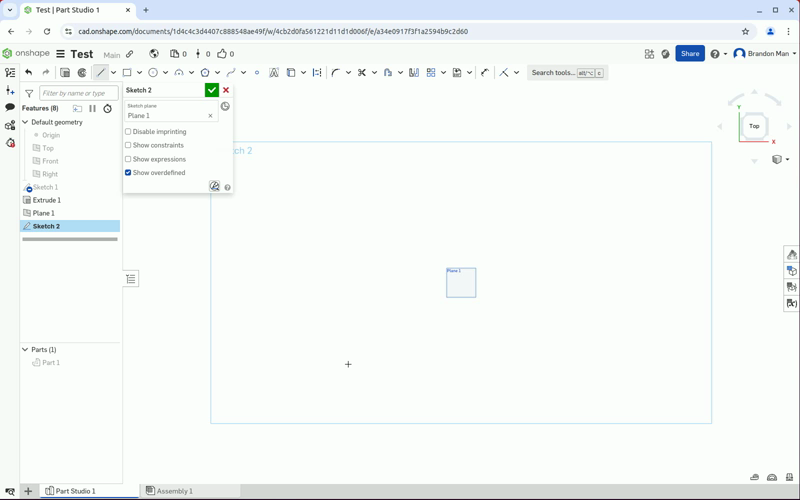
key_up(shift)
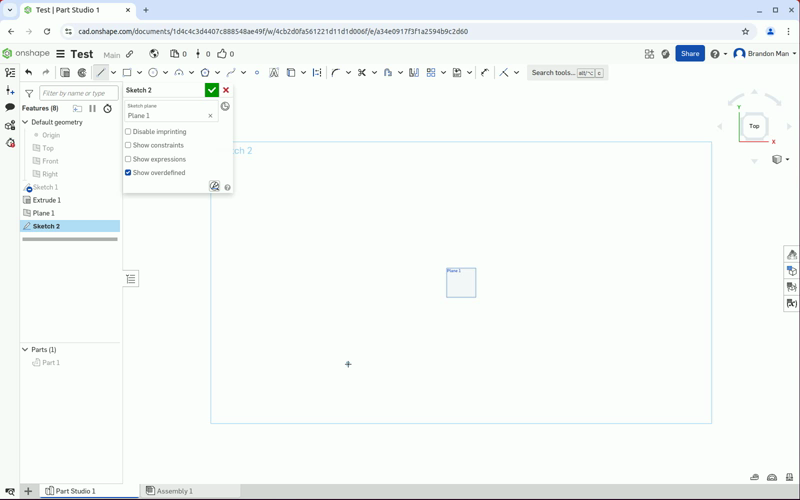
key_down(shift)
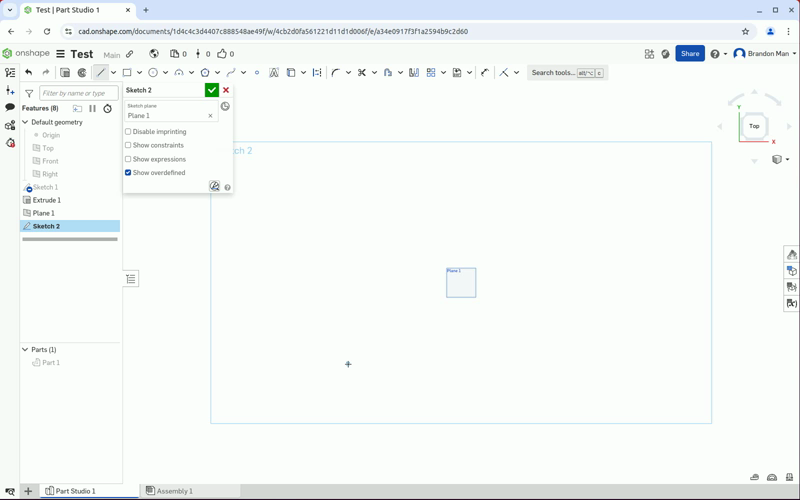
mouse_move(378, 363)
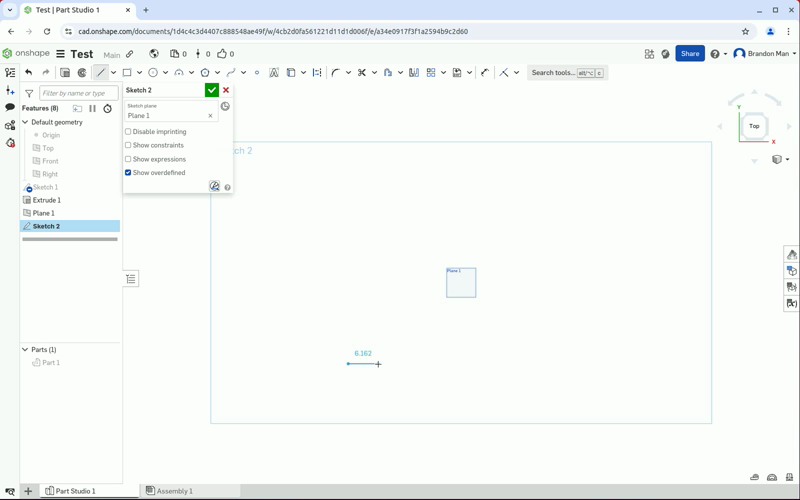
mouse_move(386, 363)
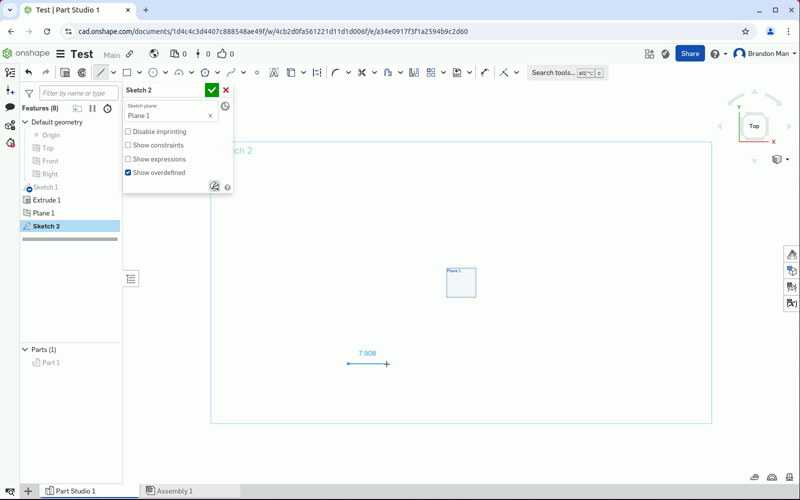
click(386, 363)
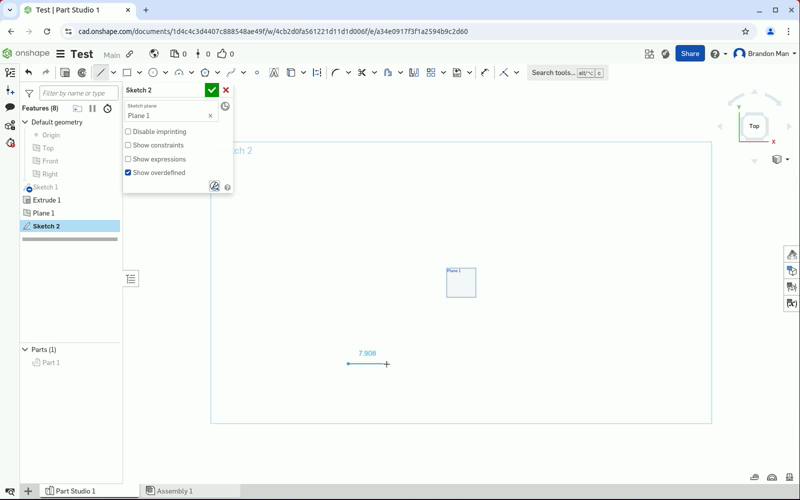
key_up(shift)
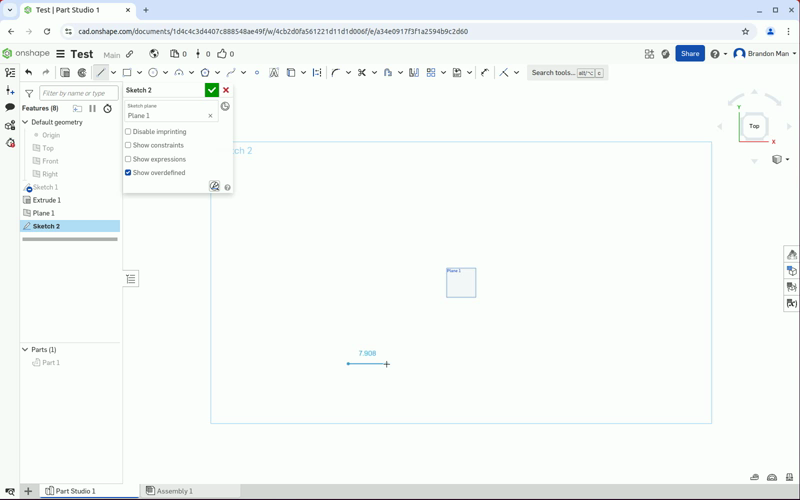
key_down(shift)
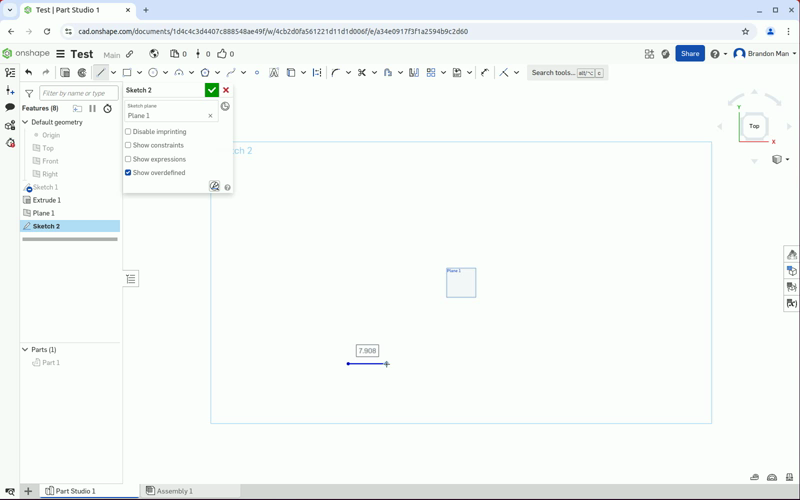
mouse_move(416, 363)
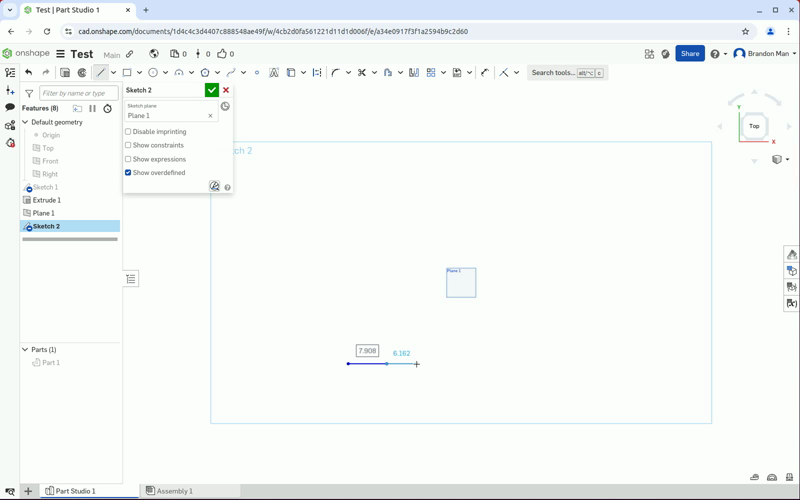
mouse_move(386, 313)
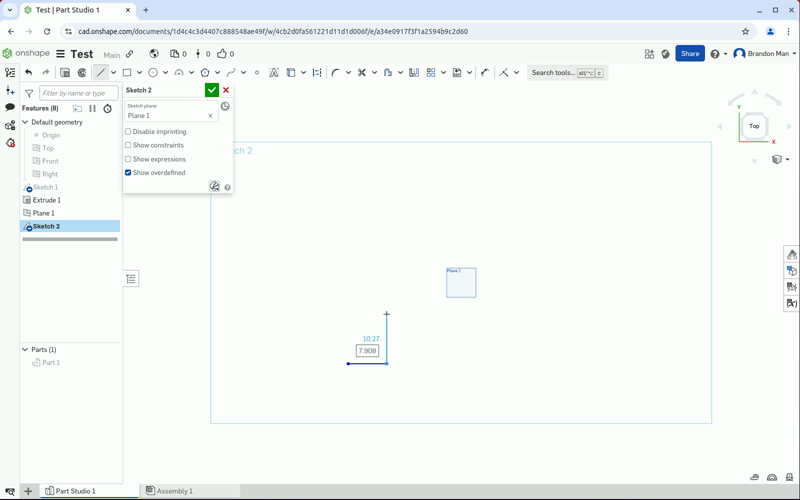
click(386, 313)
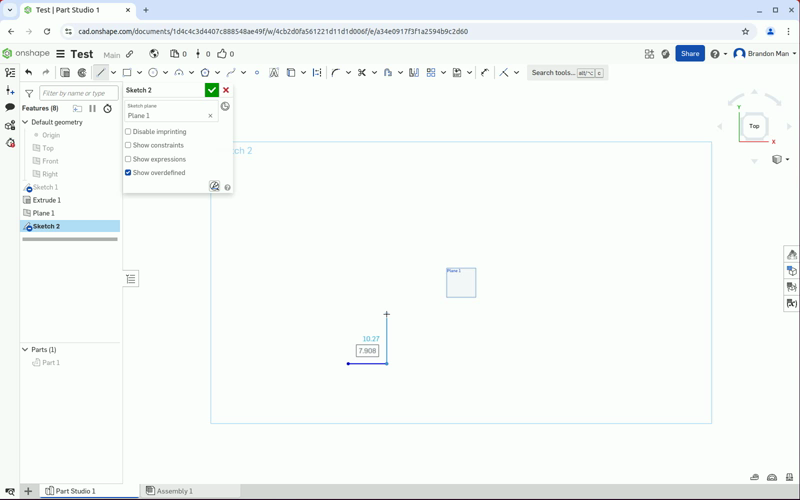
key_up(shift)
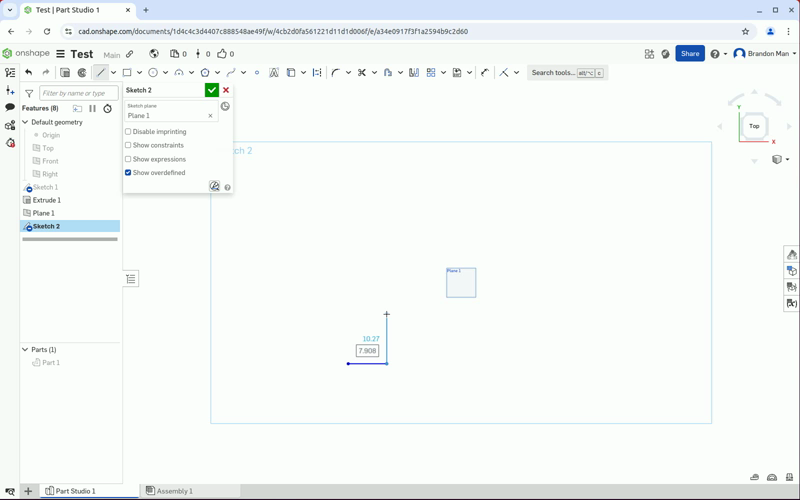
key_down(shift)
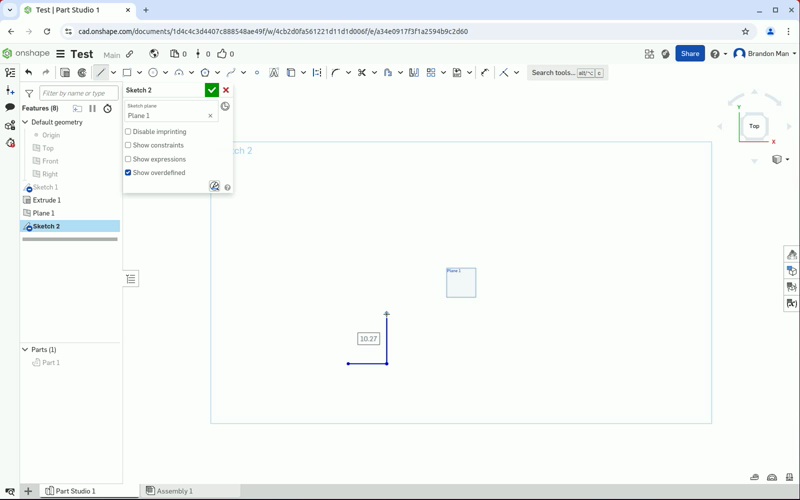
mouse_move(416, 313)
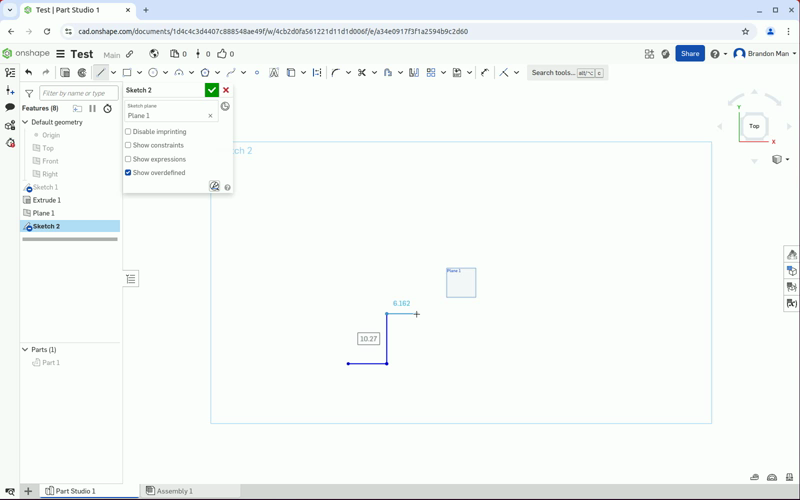
mouse_move(348, 313)
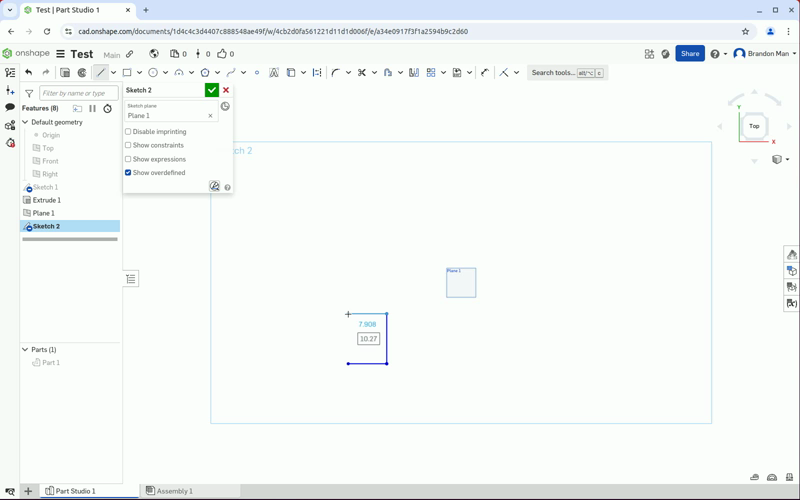
click(348, 313)
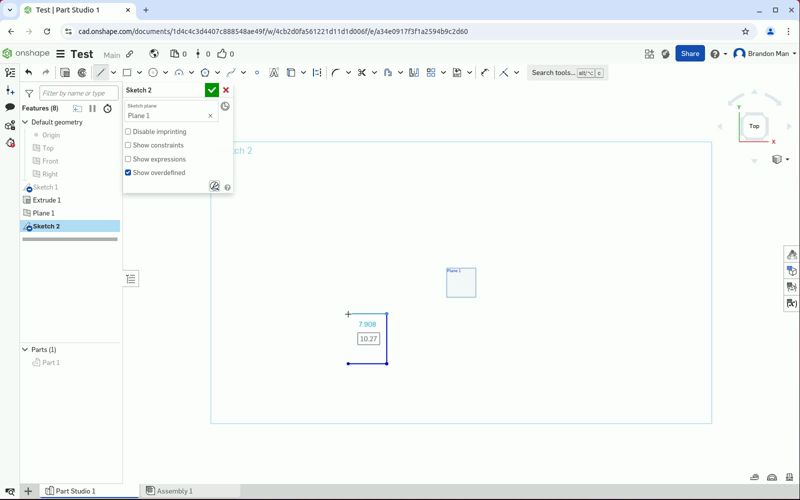
key_up(shift)
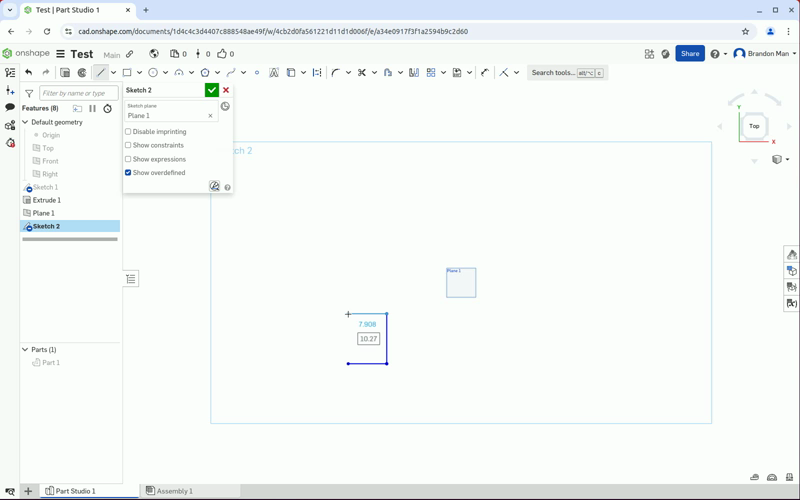
mouse_move(378, 313)
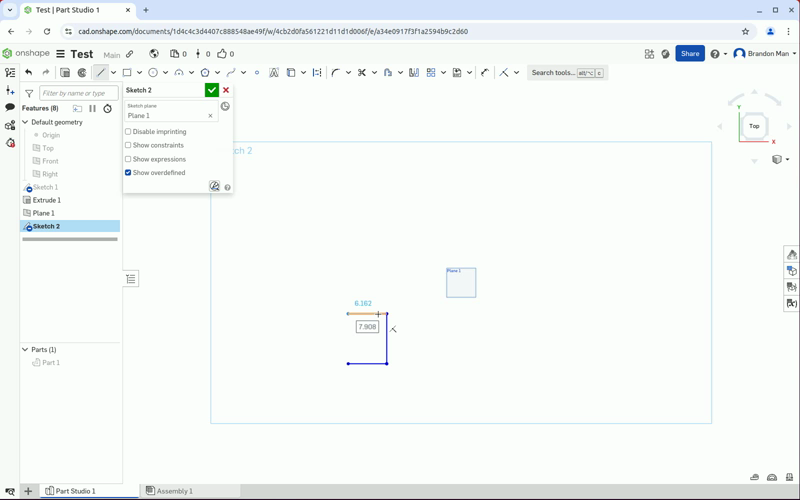
key_down(shift)
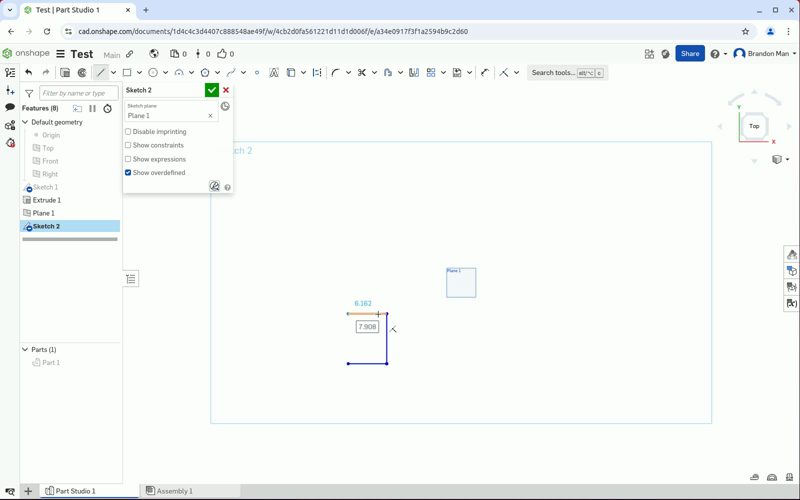
mouse_move(348, 363)
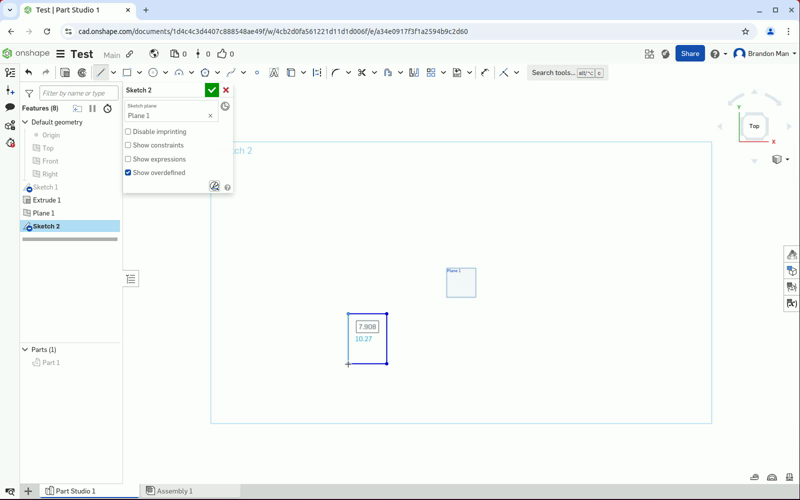
key_up(shift)
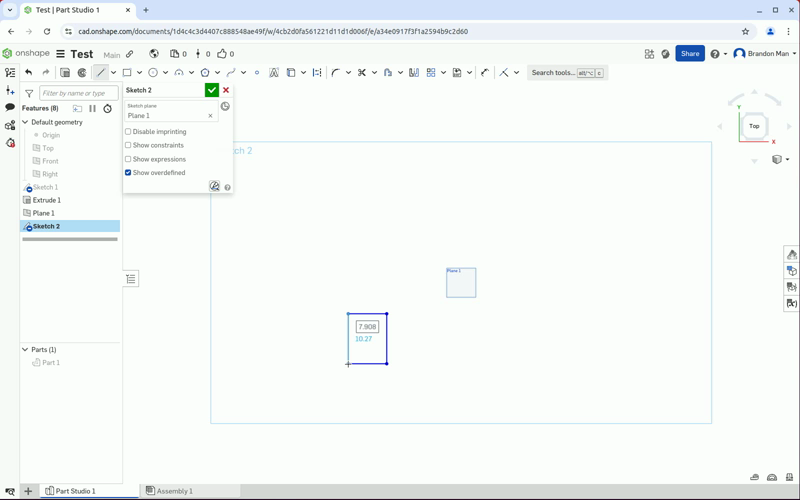
click(348, 363)
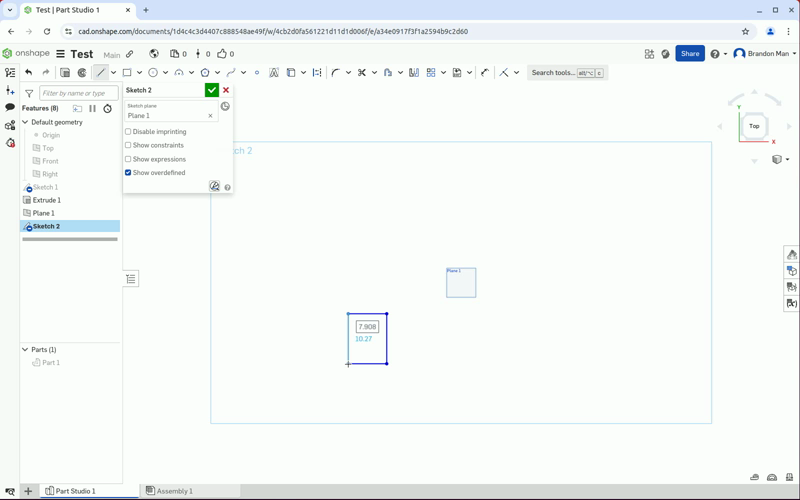
key(esc)
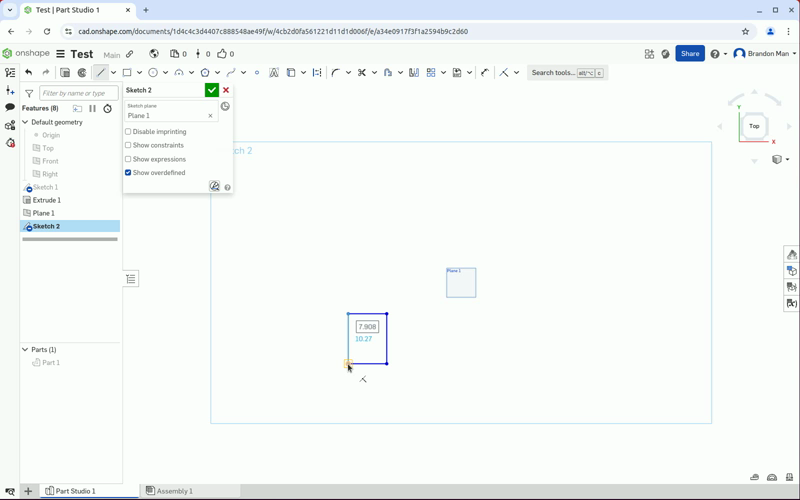
mouse_move(359, 328)
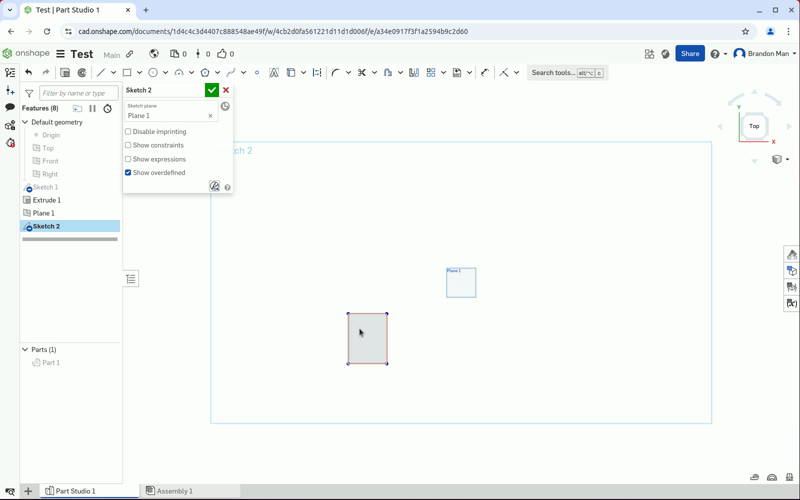
click(359, 328)
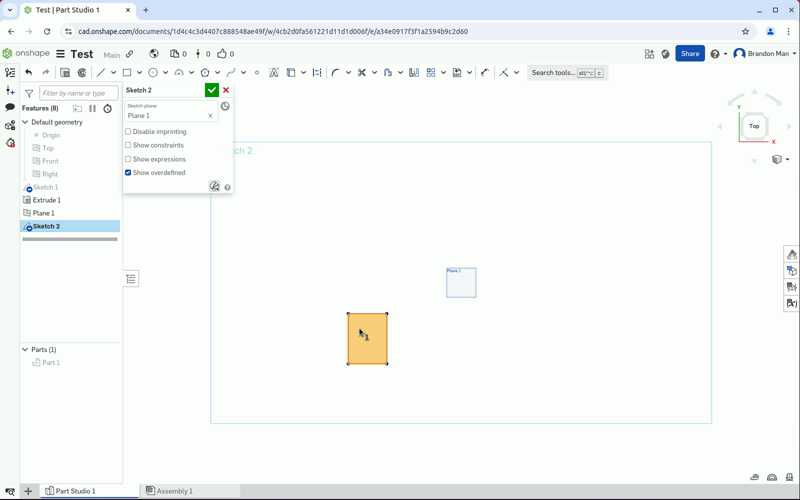
mouse_move(73, 352)
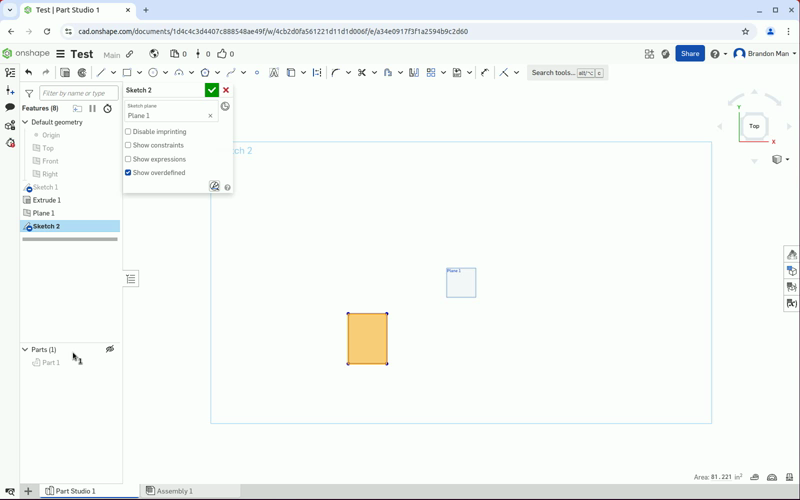
key(shift+y)
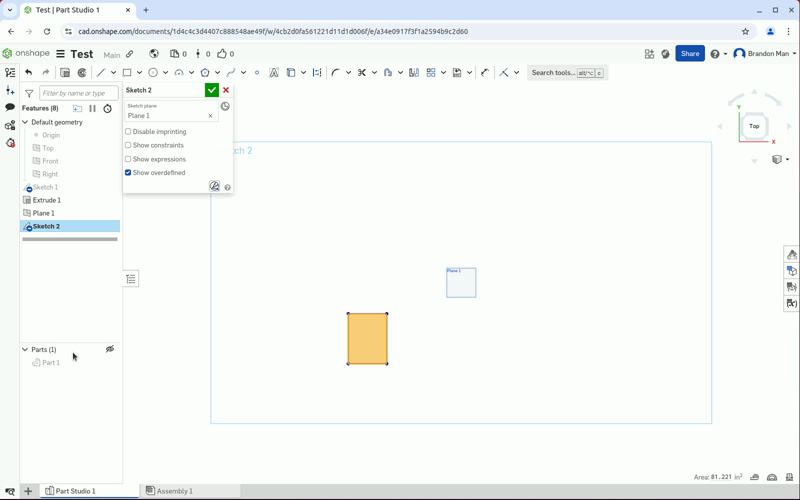
key(shift+e)
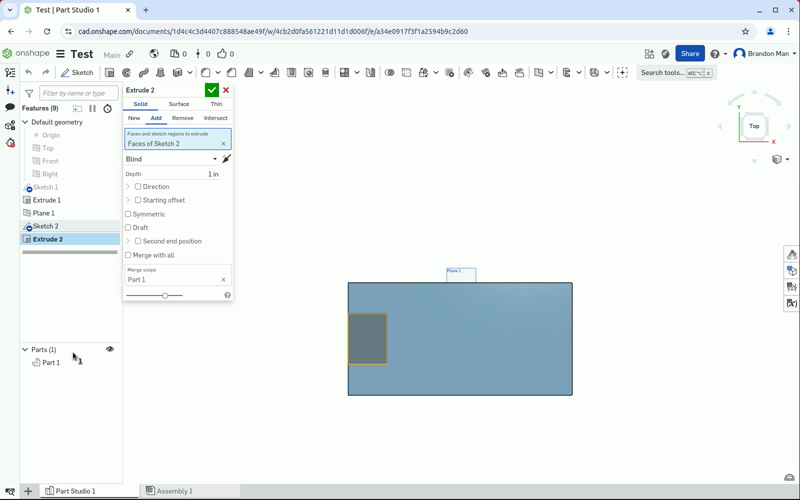
mouse_move(143, 106)
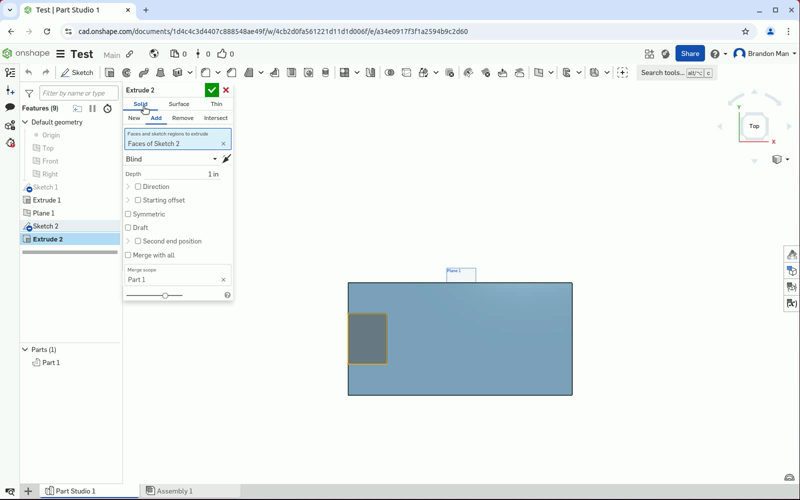
click(143, 106)
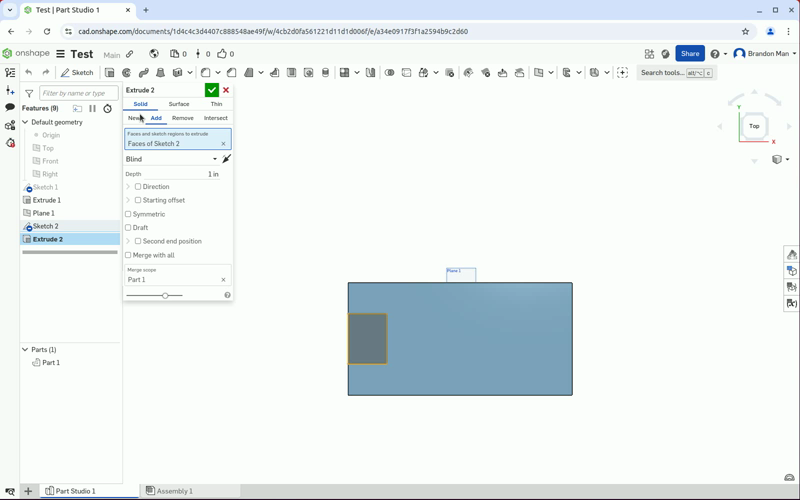
mouse_move(137, 120)
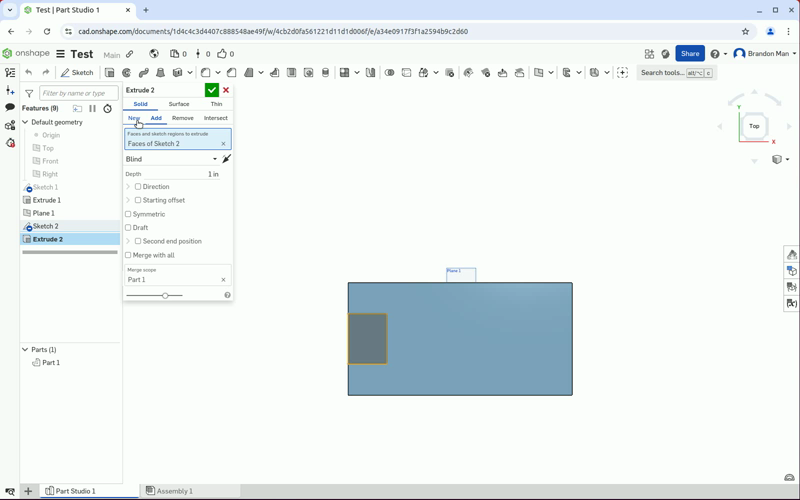
click(137, 120)
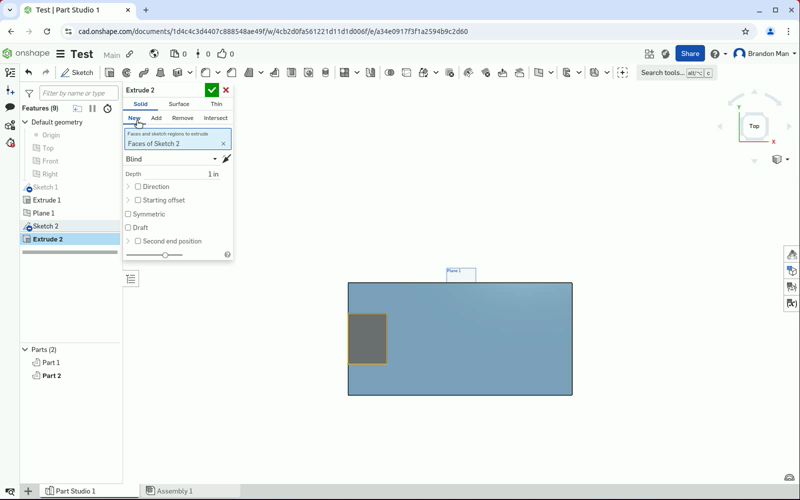
key(tab, 4)
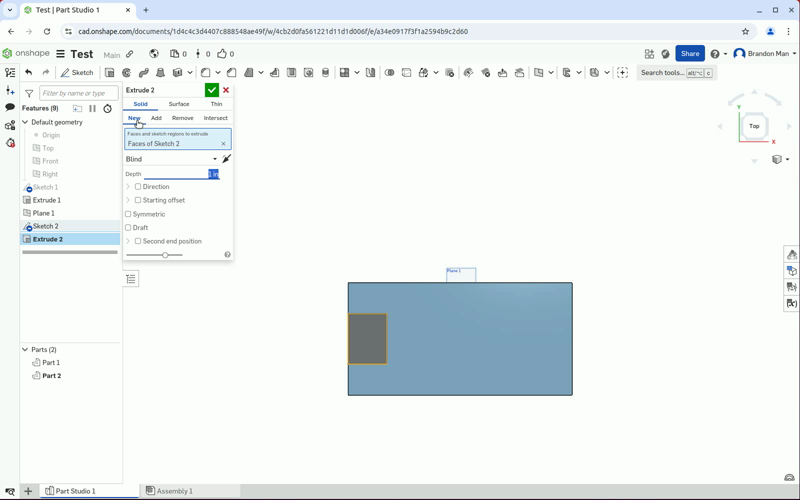
text(0.481)
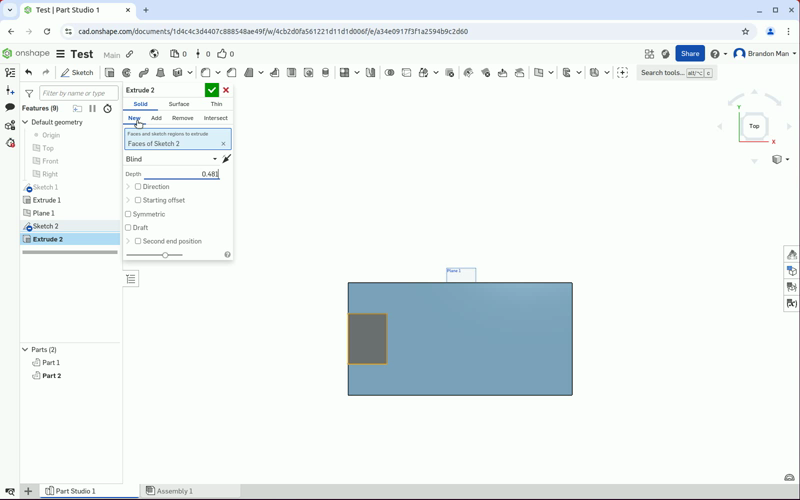
key(enter)
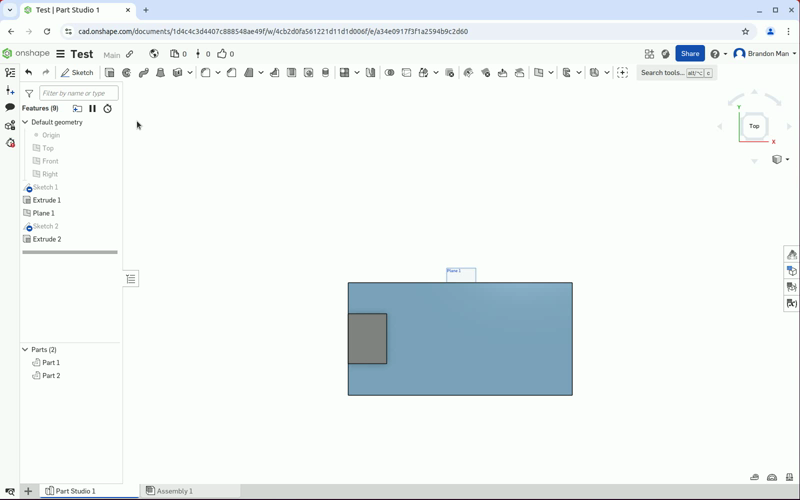
key(shift+h)
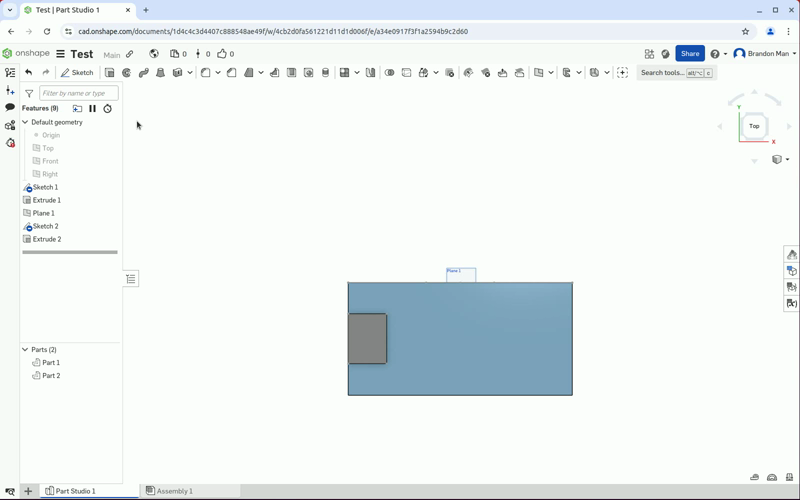
key(shift+h)
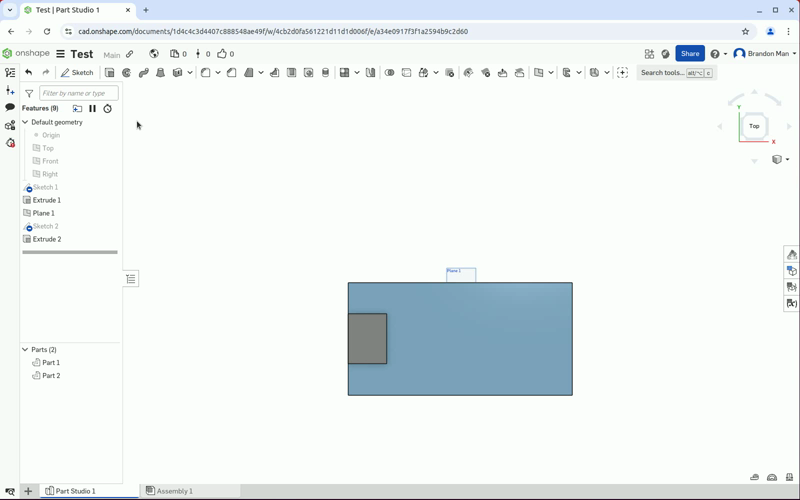
mouse_move(73, 189)
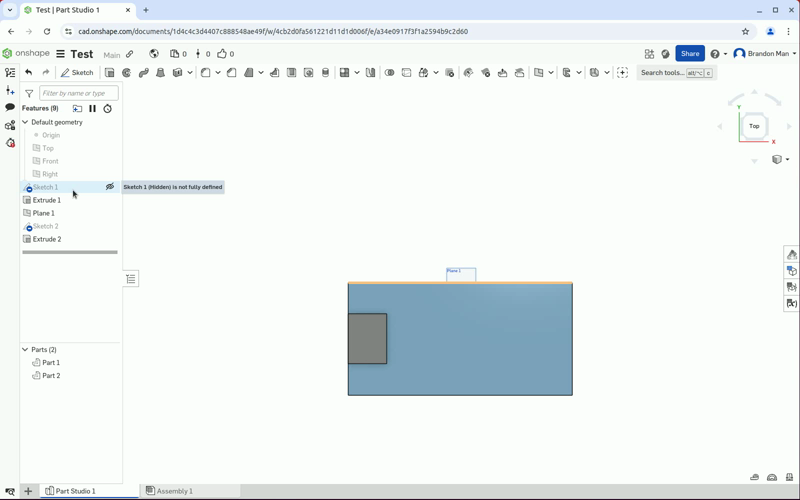
click(73, 189)
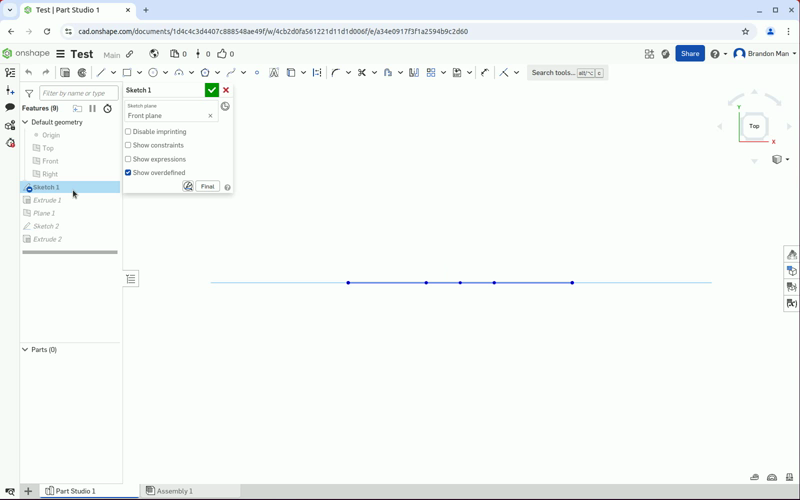
mouse_move(229, 92)
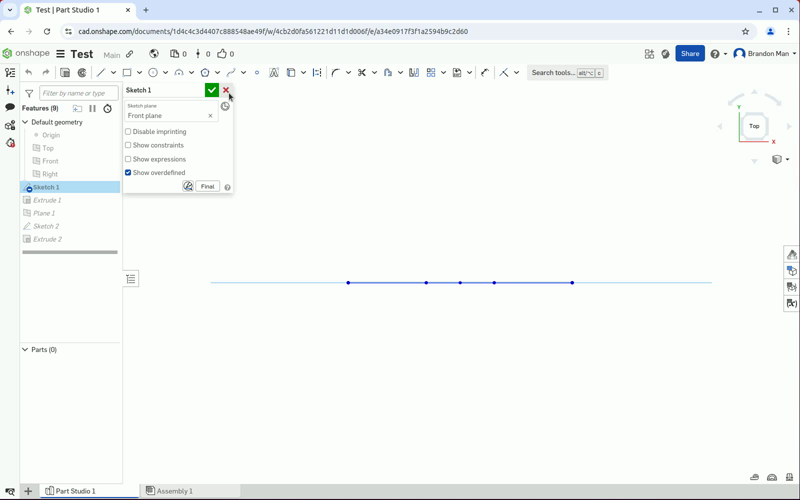
click(229, 92)
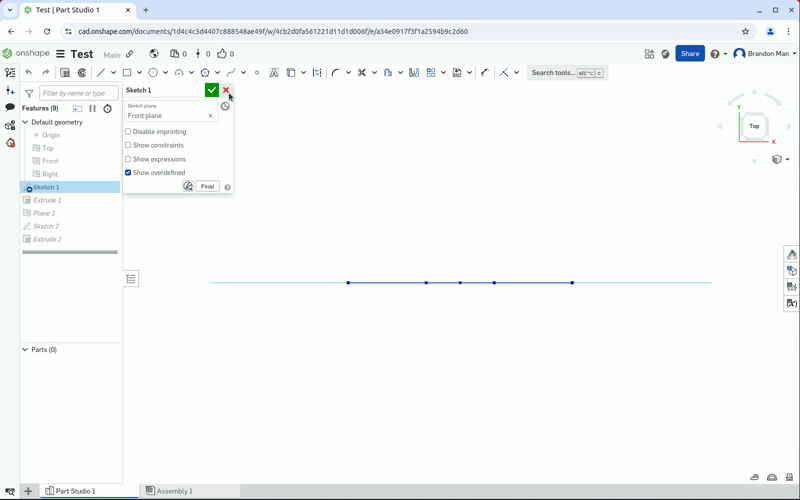
key(shift+s)
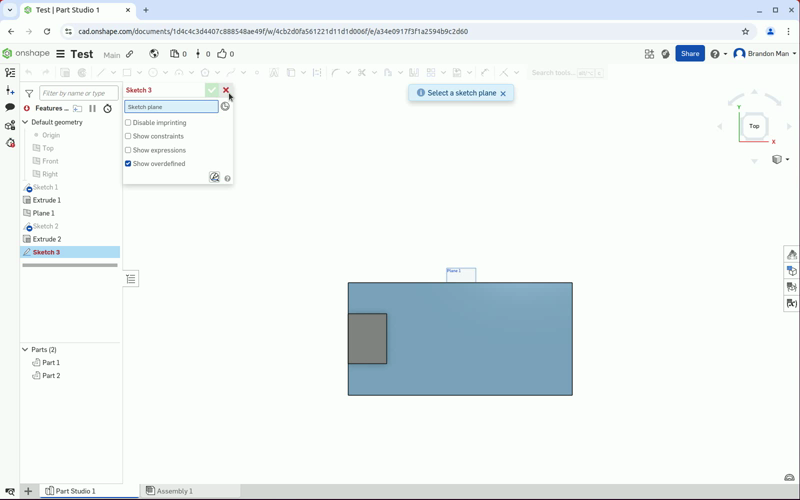
mouse_move(73, 215)
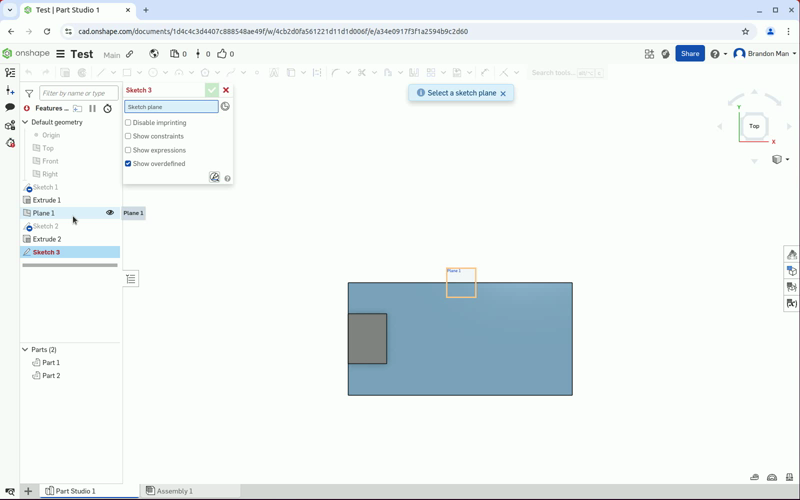
click(73, 215)
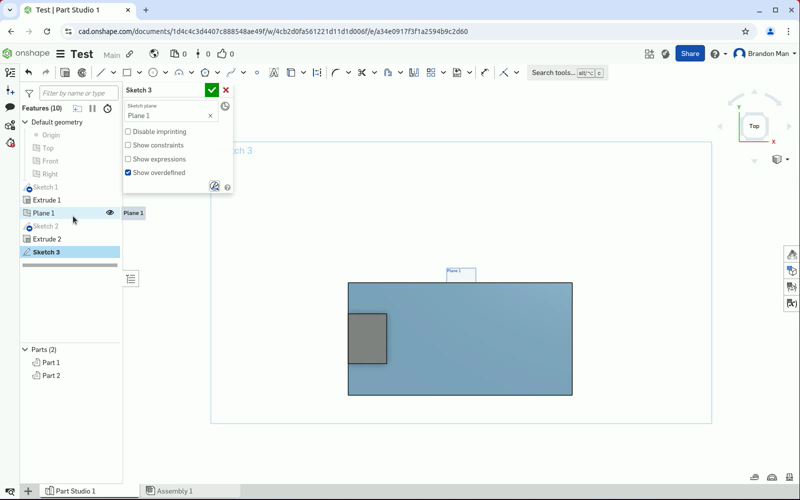
mouse_move(73, 352)
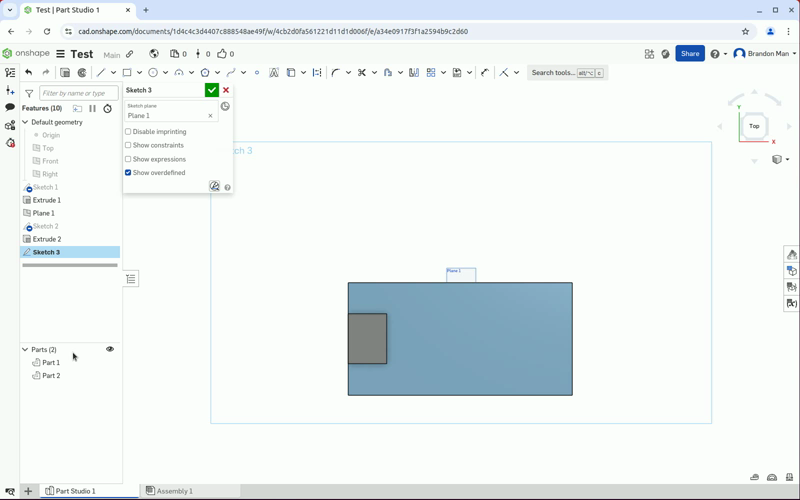
key(y)
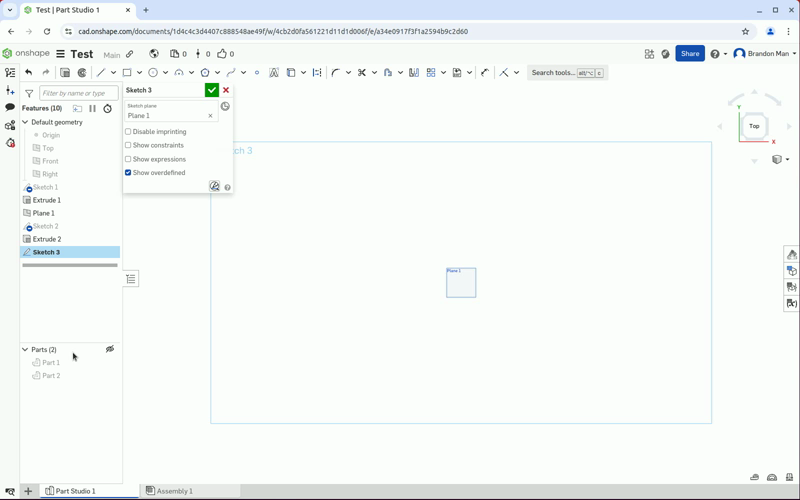
key(l)
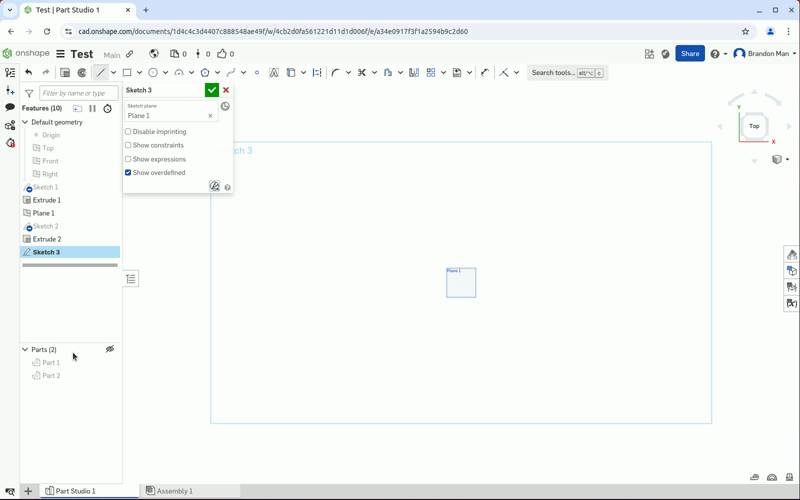
key_down(shift)
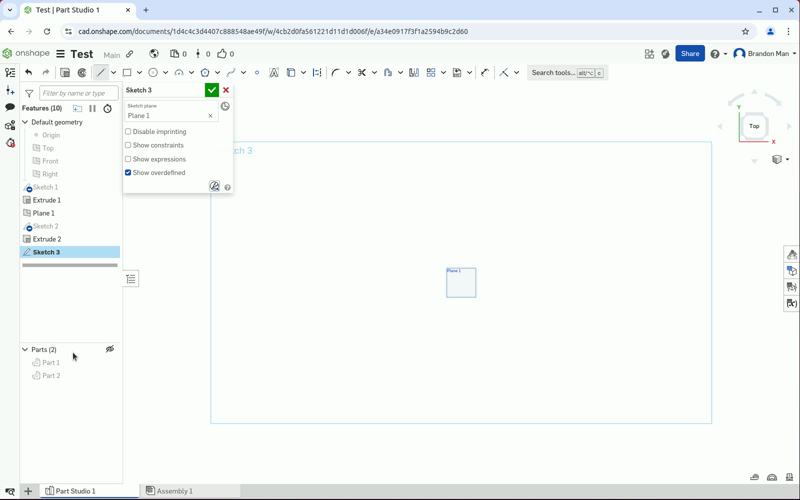
mouse_move(535, 363)
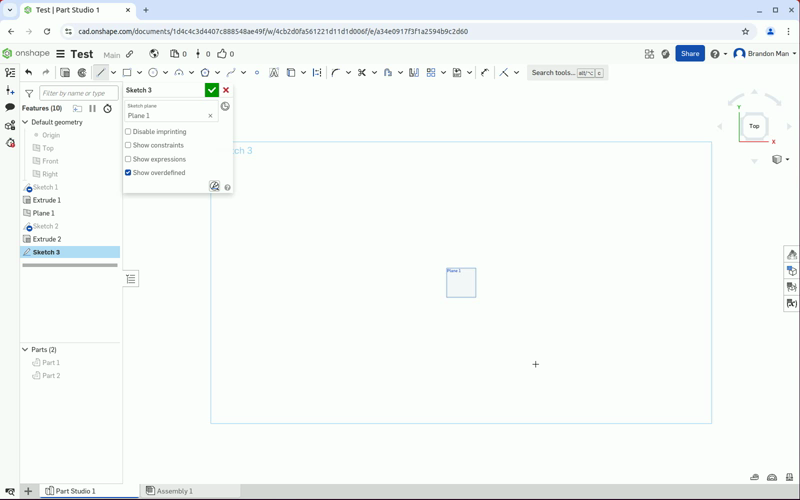
click(535, 363)
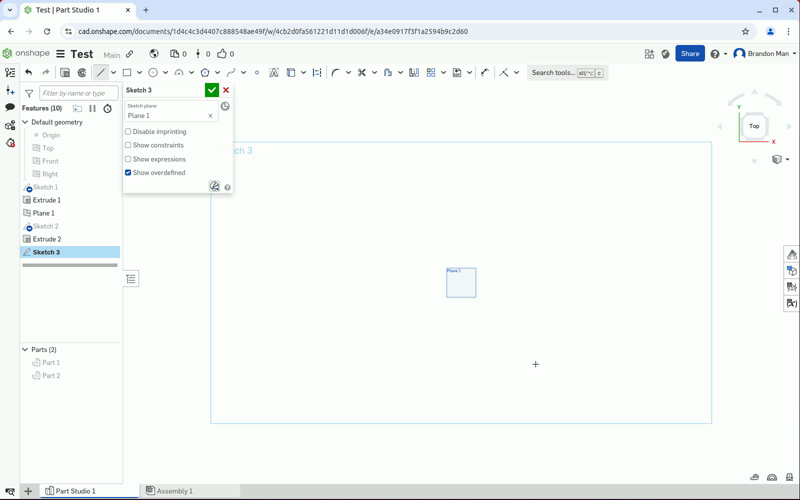
key_up(shift)
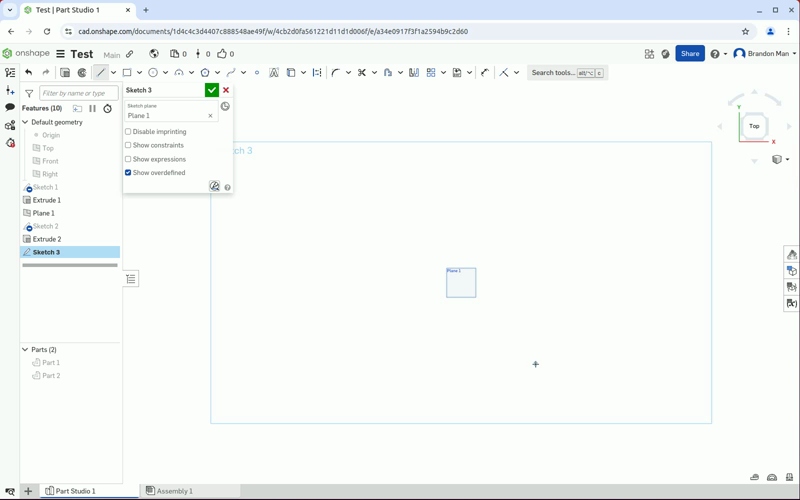
key_down(shift)
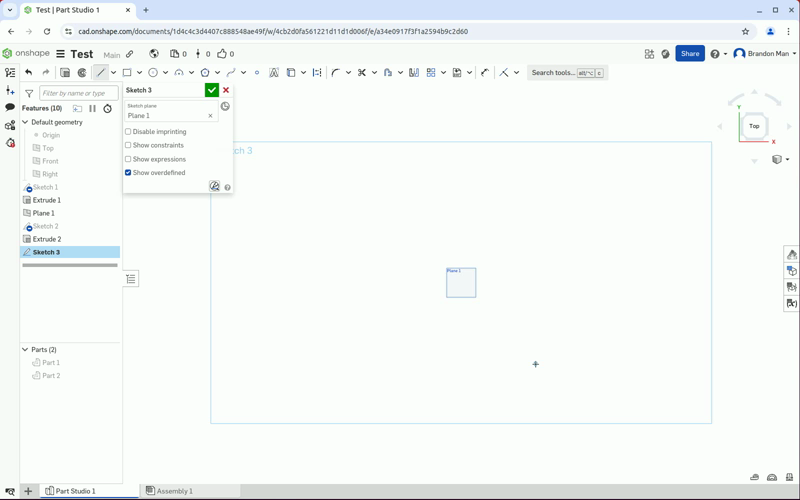
mouse_move(565, 363)
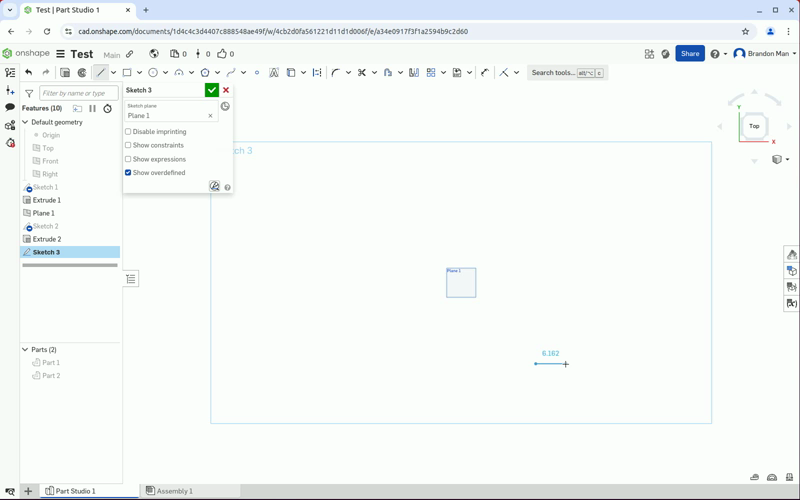
mouse_move(574, 363)
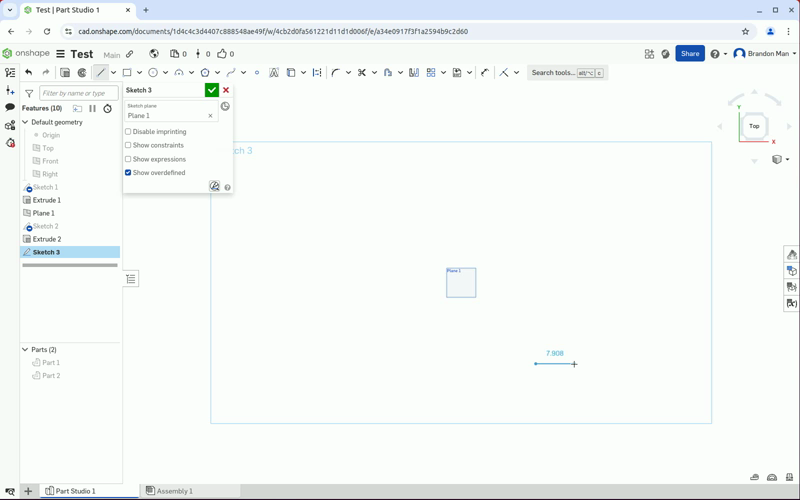
click(574, 363)
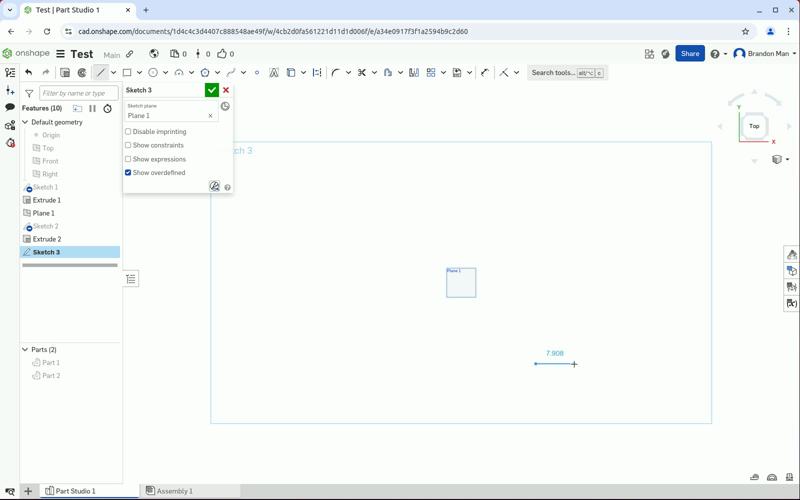
key_up(shift)
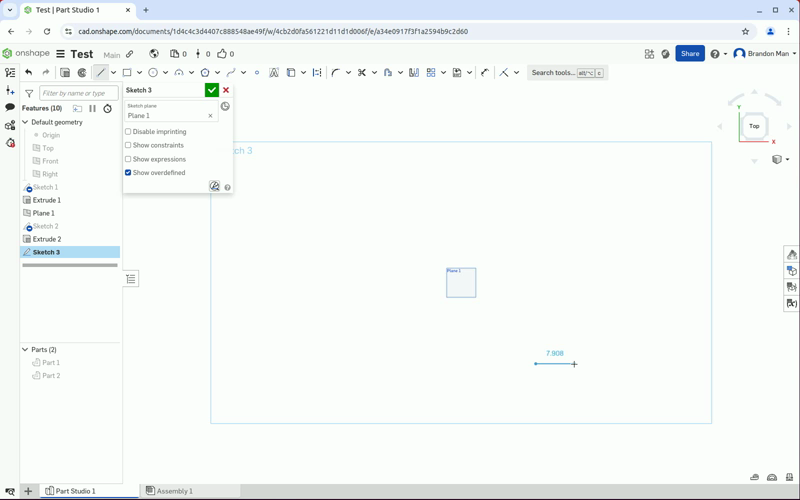
key_down(shift)
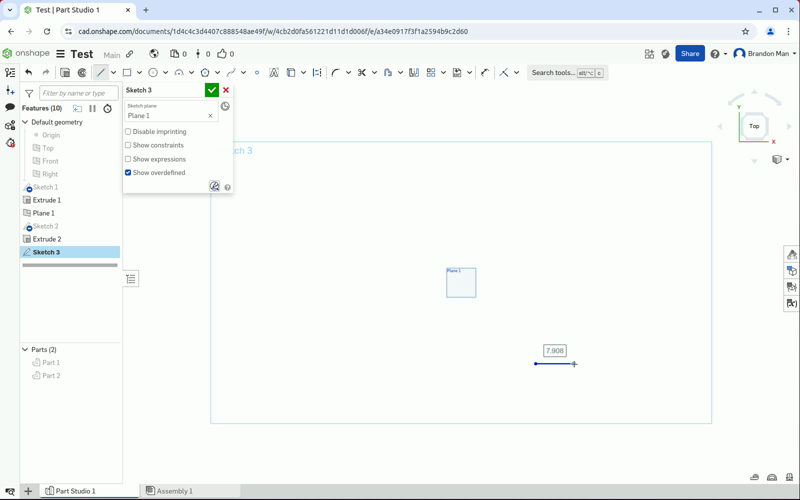
mouse_move(589, 363)
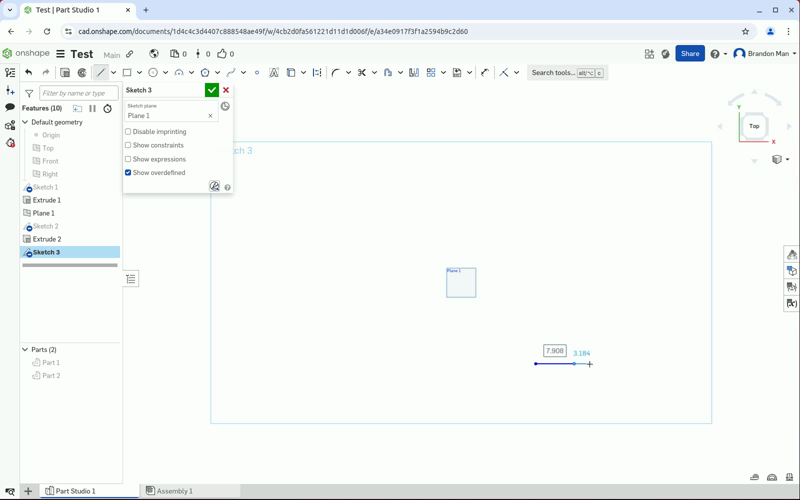
mouse_move(574, 313)
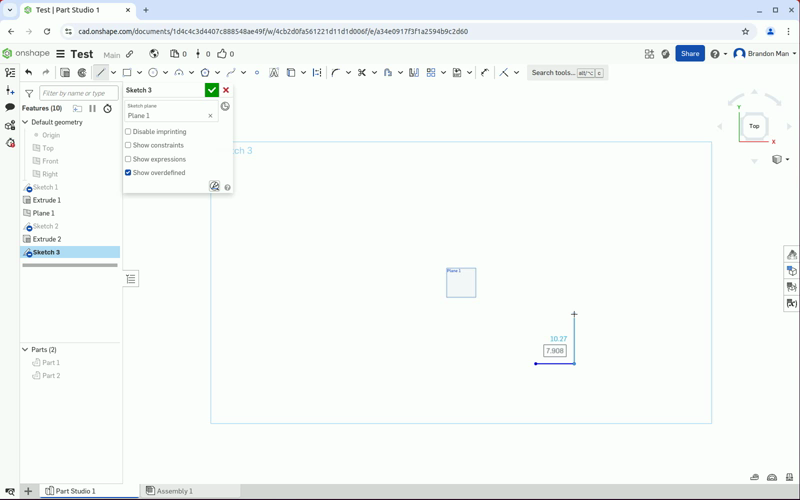
click(574, 313)
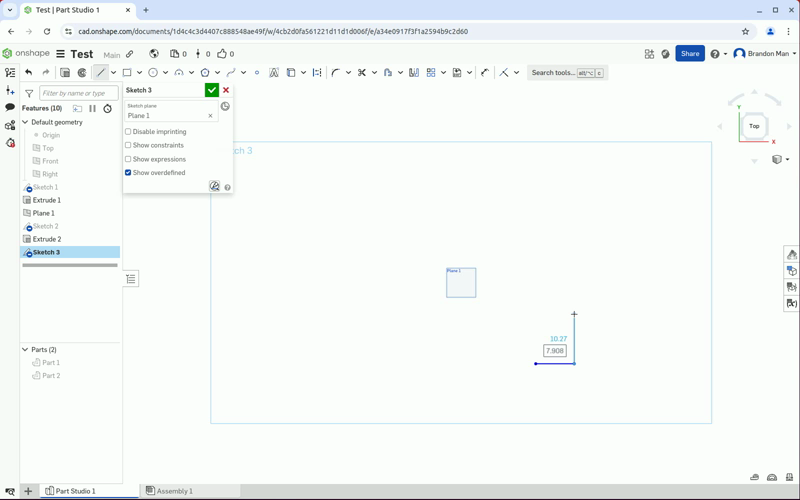
key_up(shift)
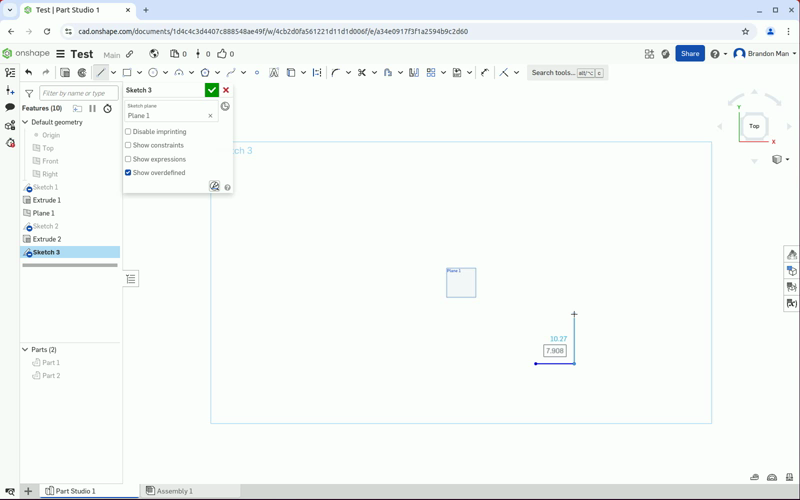
key_down(shift)
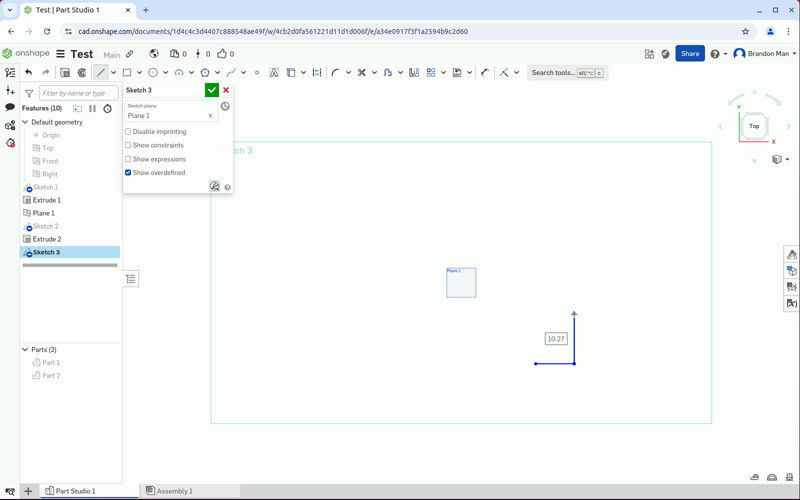
mouse_move(589, 313)
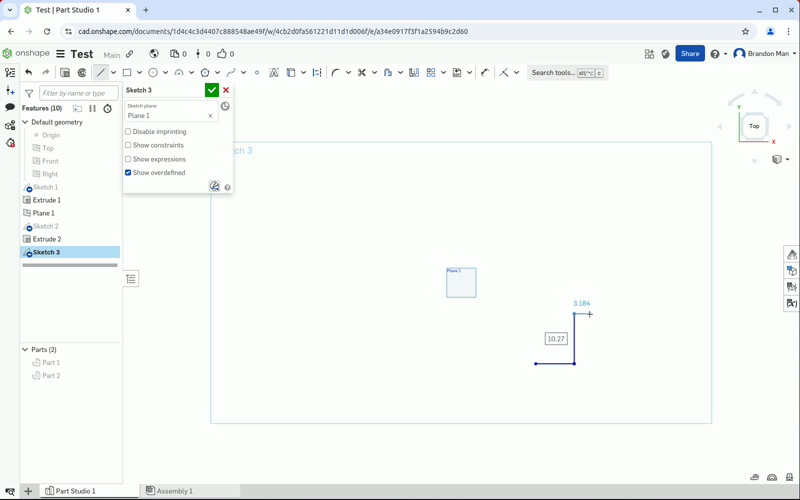
mouse_move(535, 313)
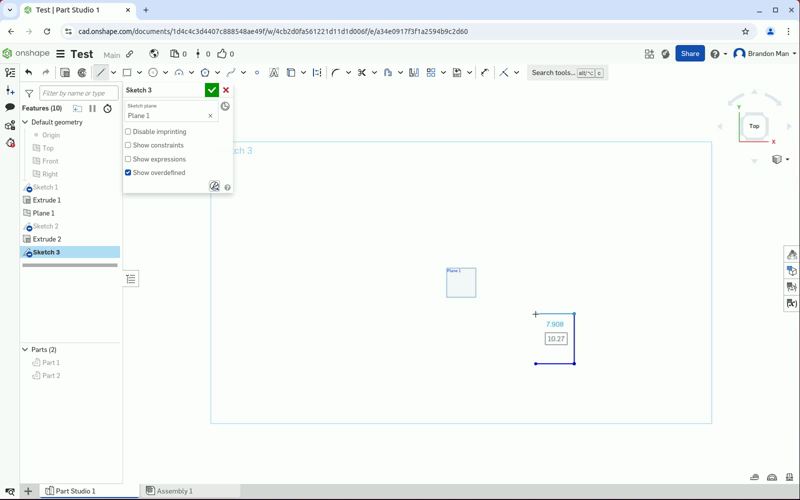
click(535, 313)
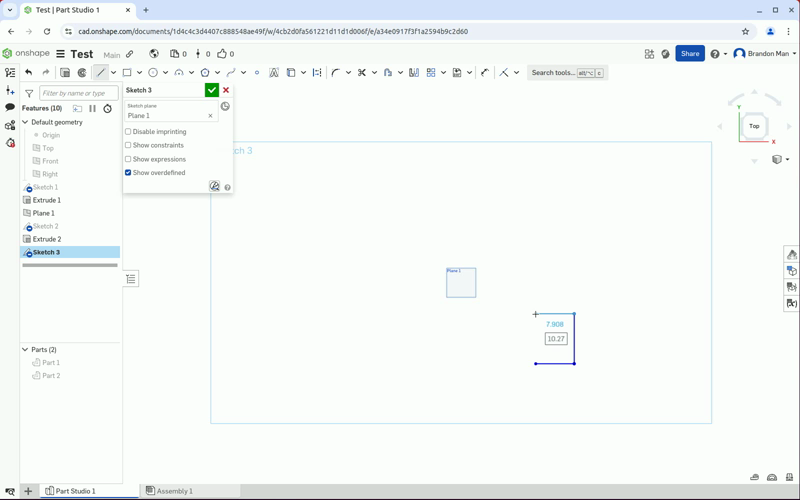
key_up(shift)
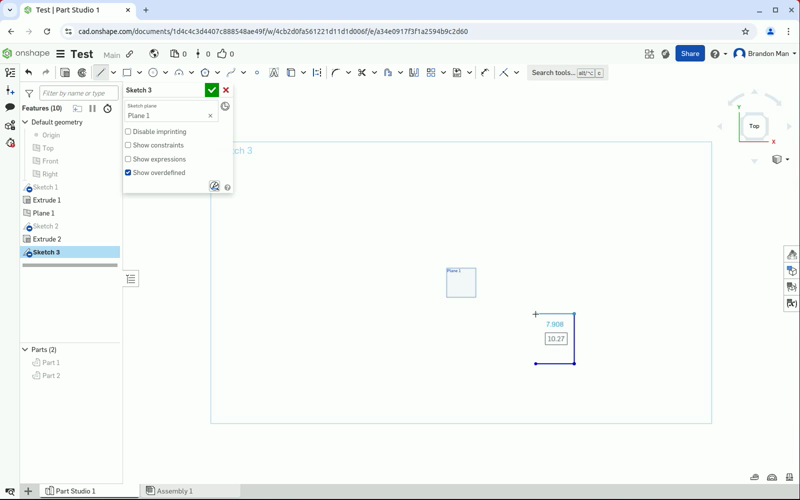
mouse_move(565, 313)
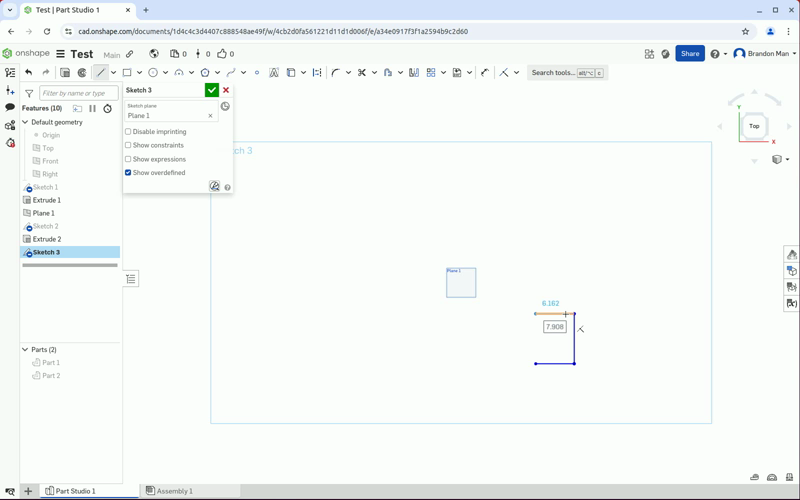
key_down(shift)
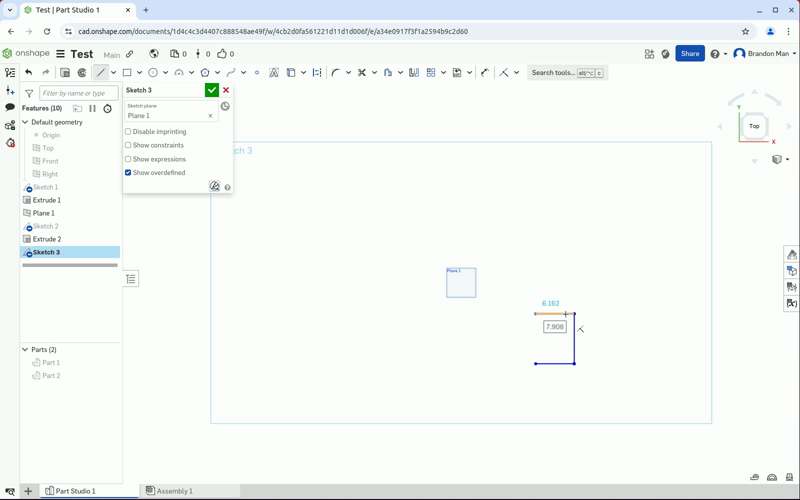
mouse_move(535, 363)
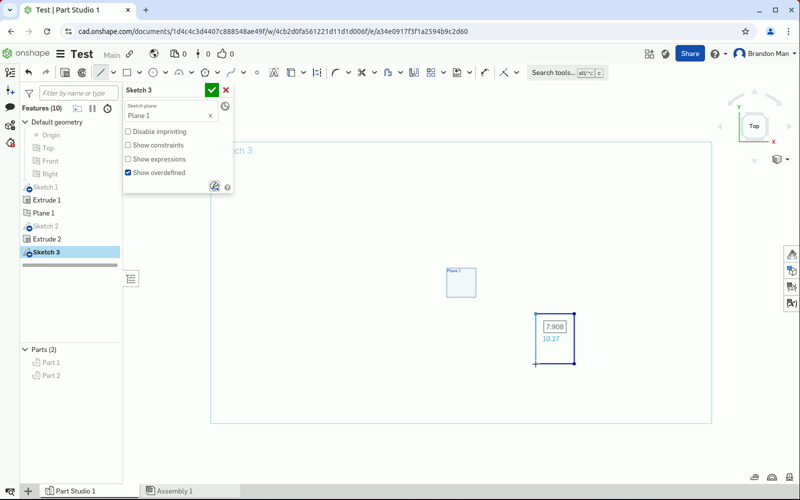
key_up(shift)
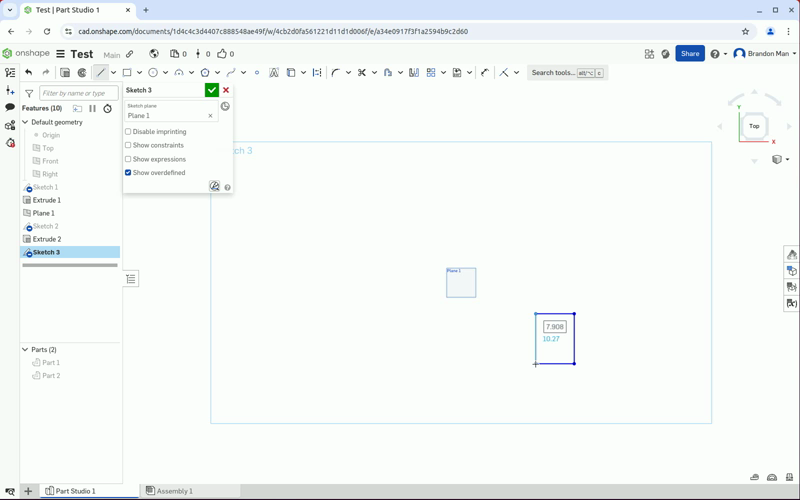
click(535, 363)
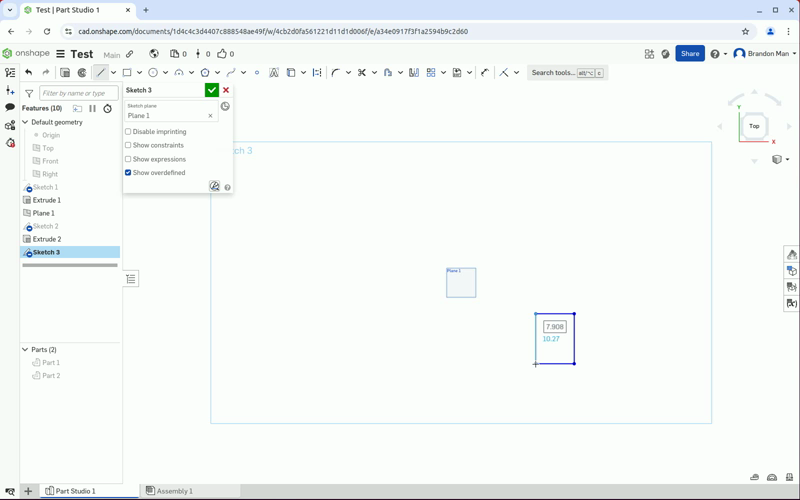
key(esc)
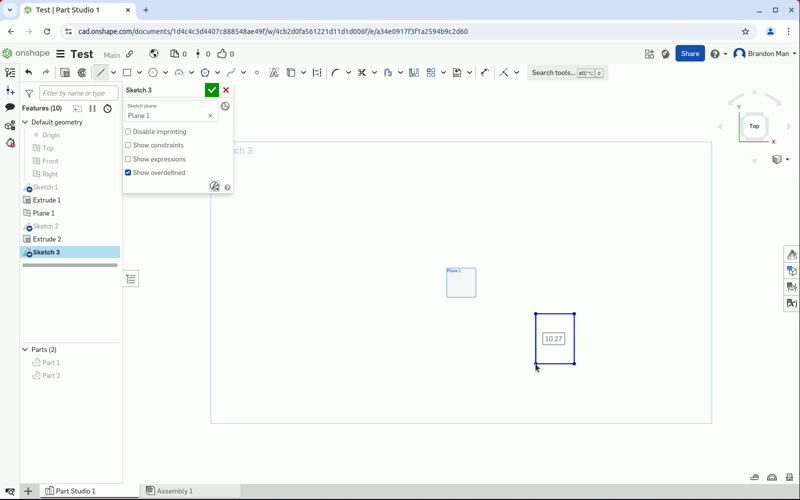
mouse_move(567, 330)
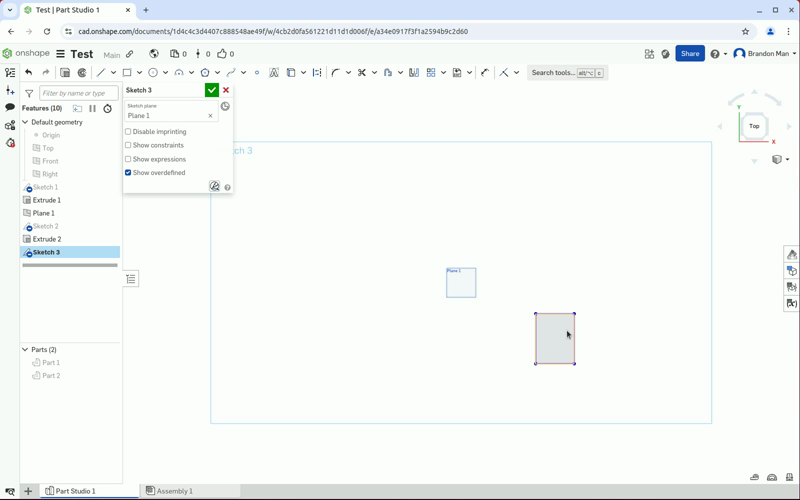
click(567, 330)
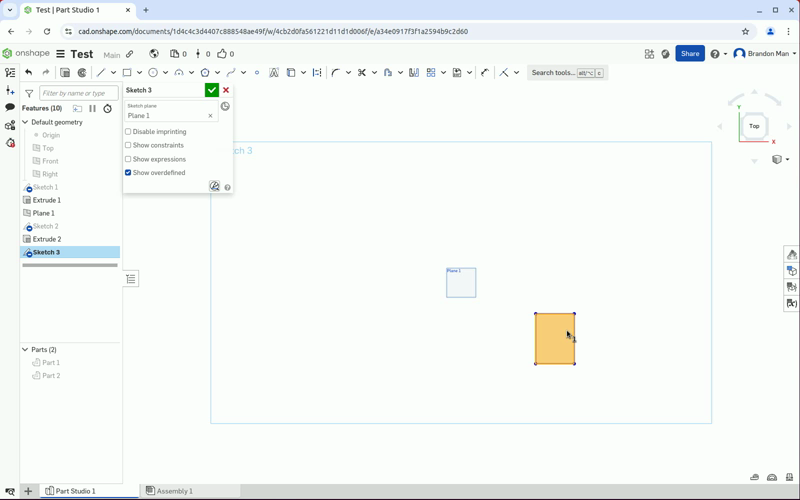
mouse_move(73, 352)
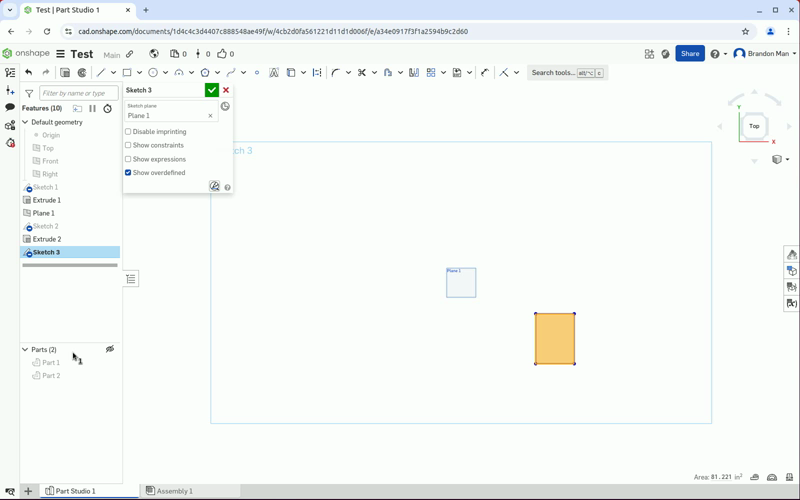
key(shift+y)
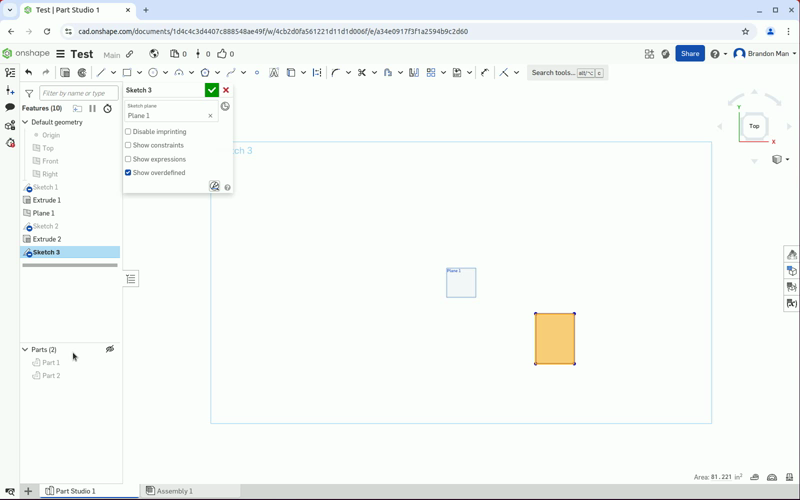
key(shift+e)
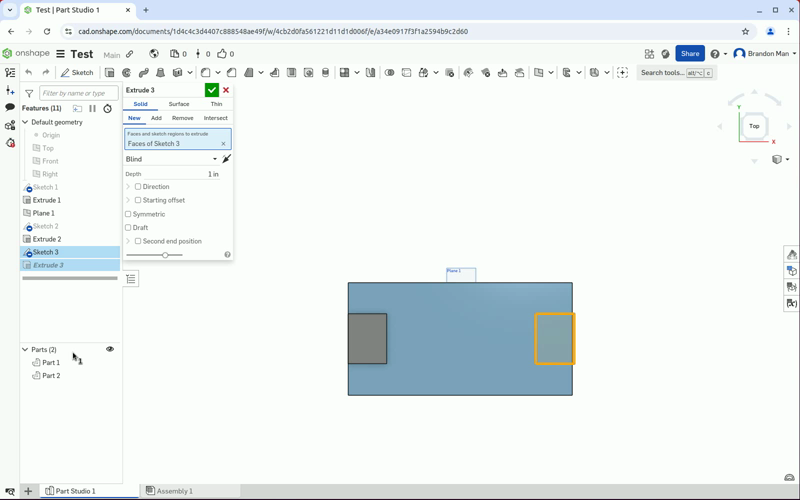
mouse_move(143, 106)
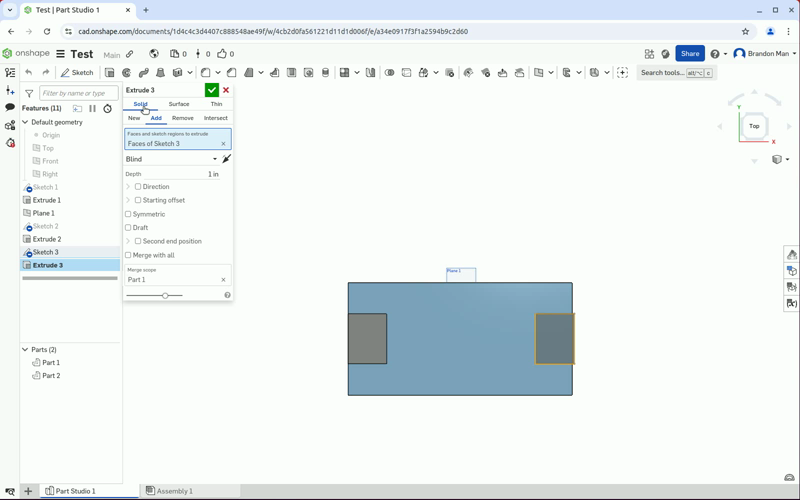
click(143, 106)
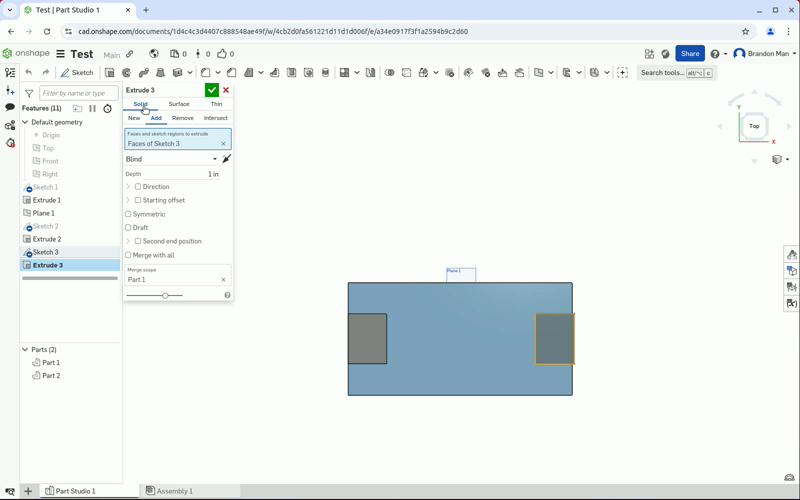
mouse_move(137, 120)
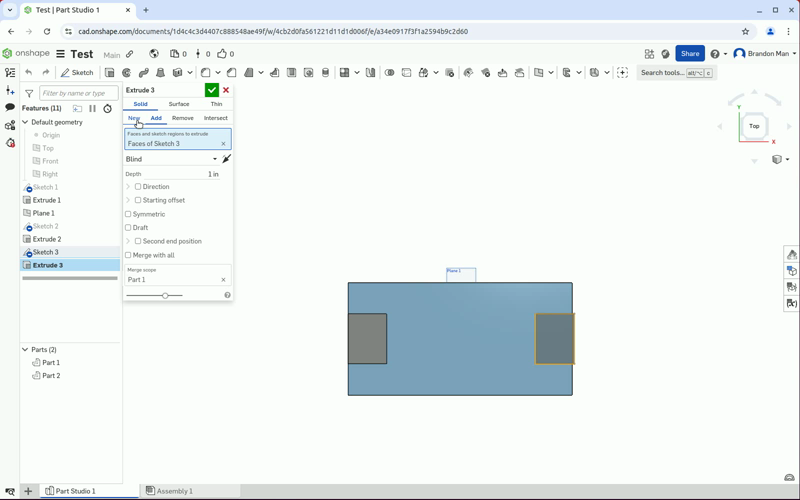
click(137, 120)
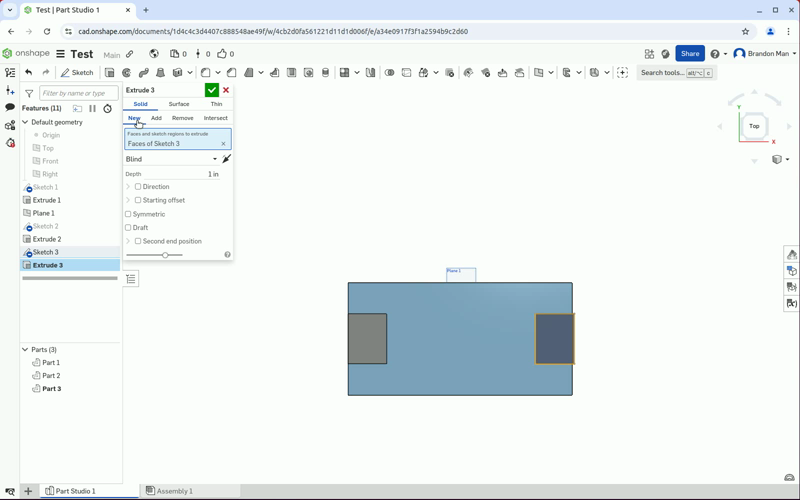
key(tab, 4)
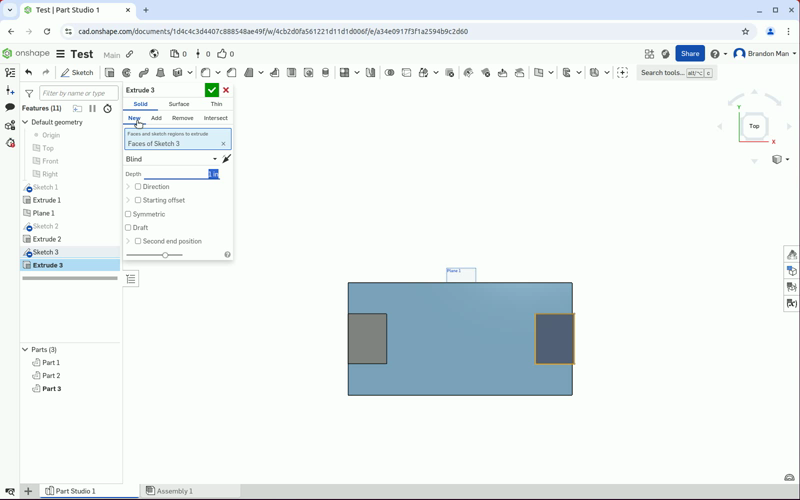
text(0.481)
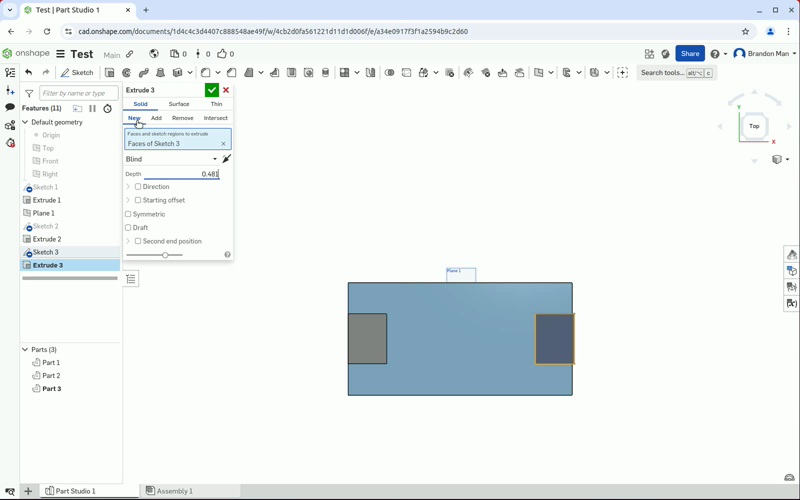
key(enter)
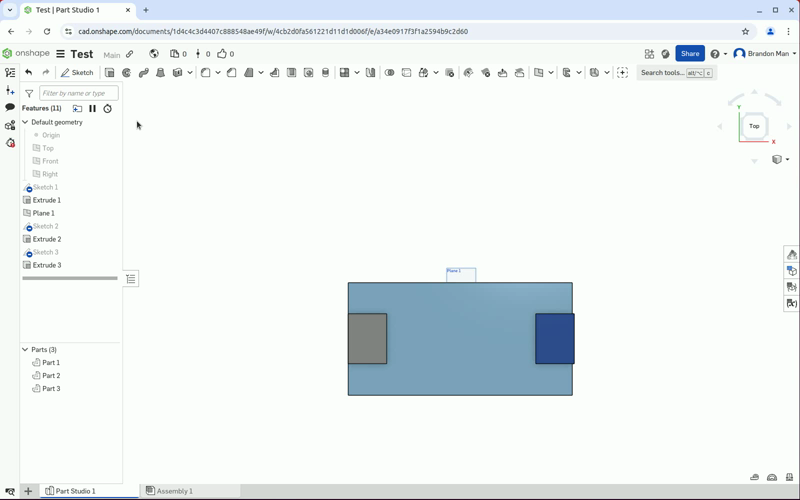
key(shift+h)
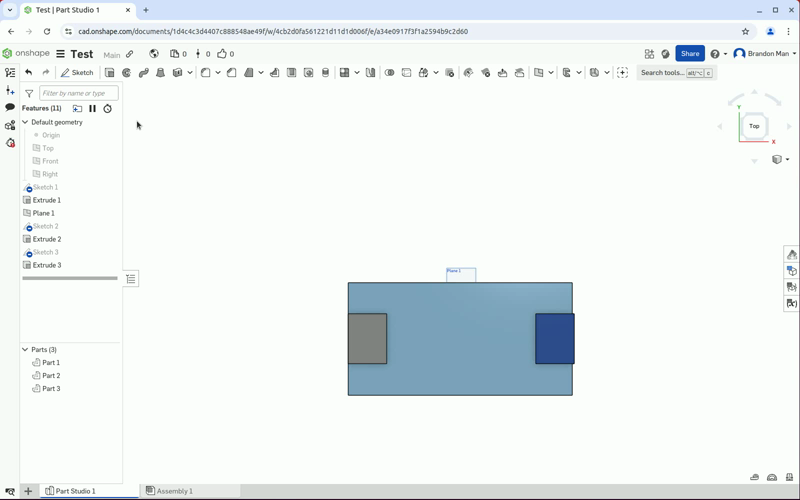
key(shift+h)
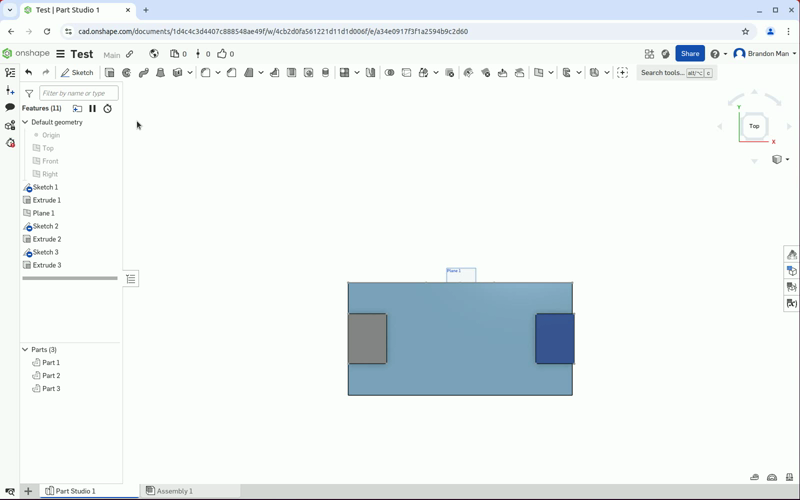
key(shift+7)
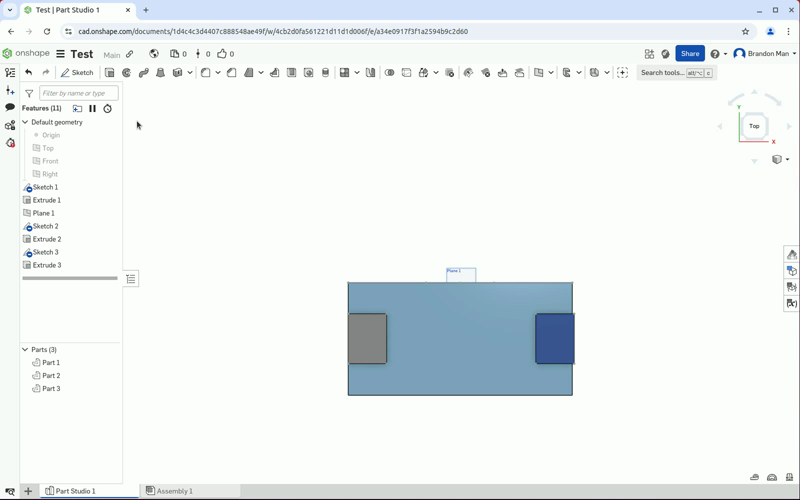
key(up, 3)
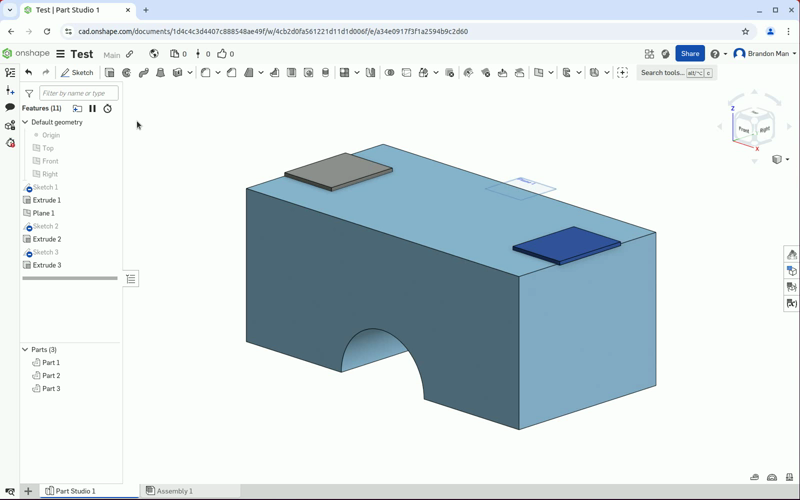
key(left, 3)
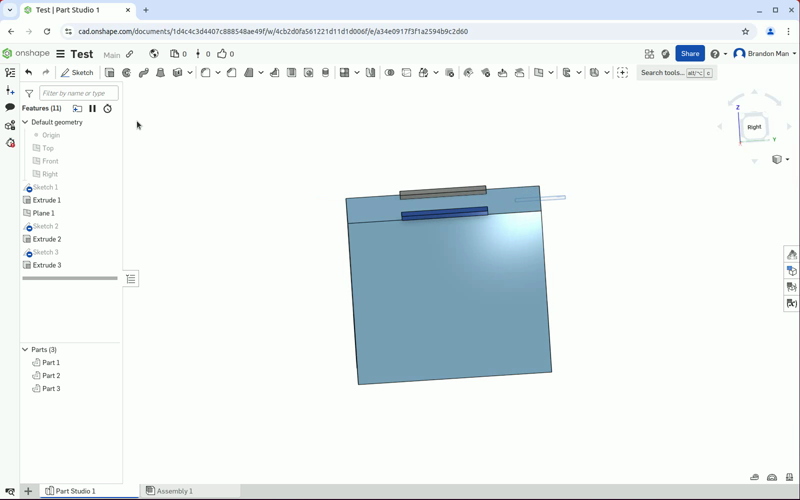
key(right, 3)
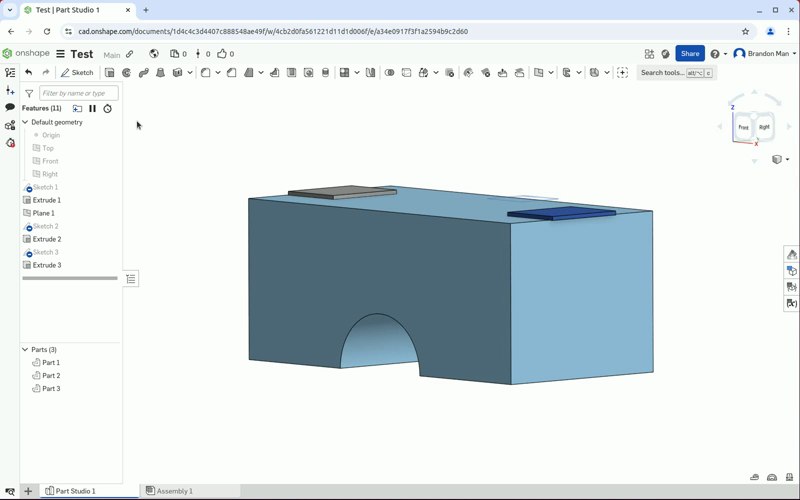
key(down, 3)
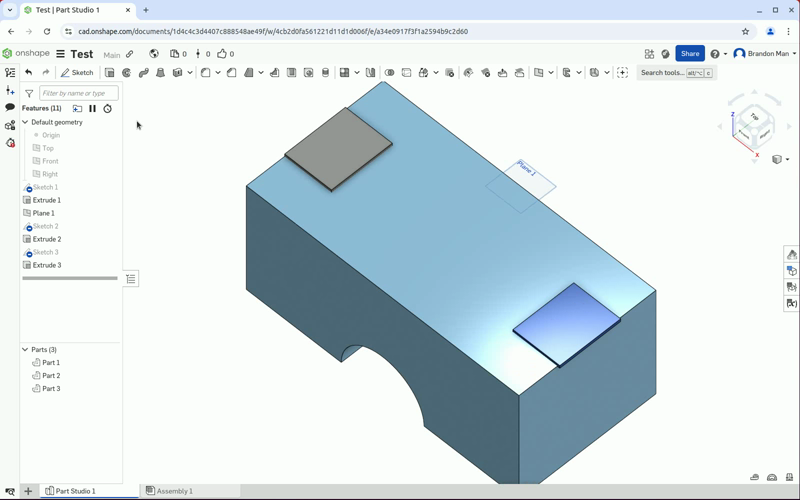
mouse_move(73, 189)
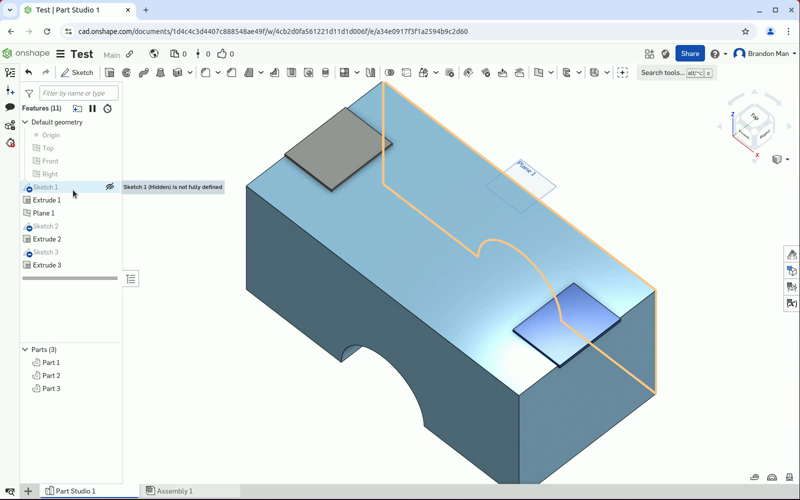
click(73, 189)